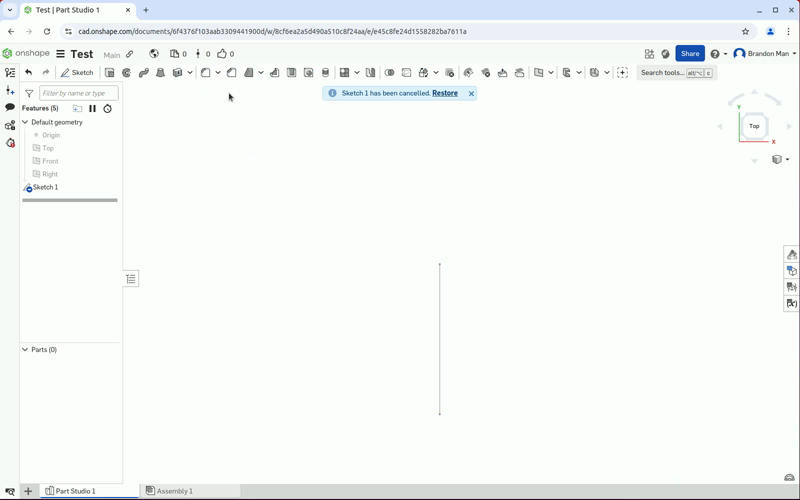
key(shift+h)
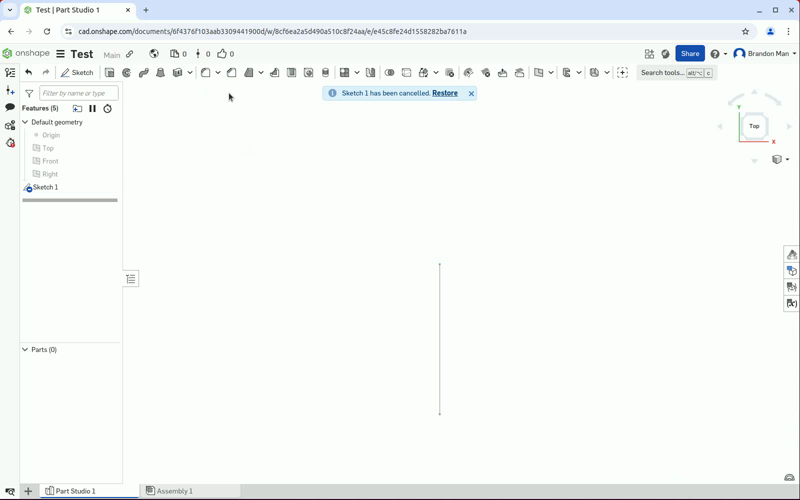
key(shift+s)
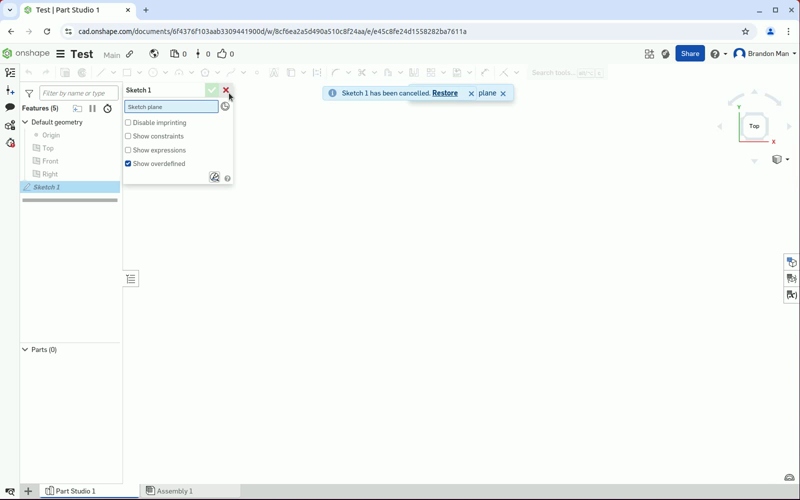
mouse_move(73, 150)
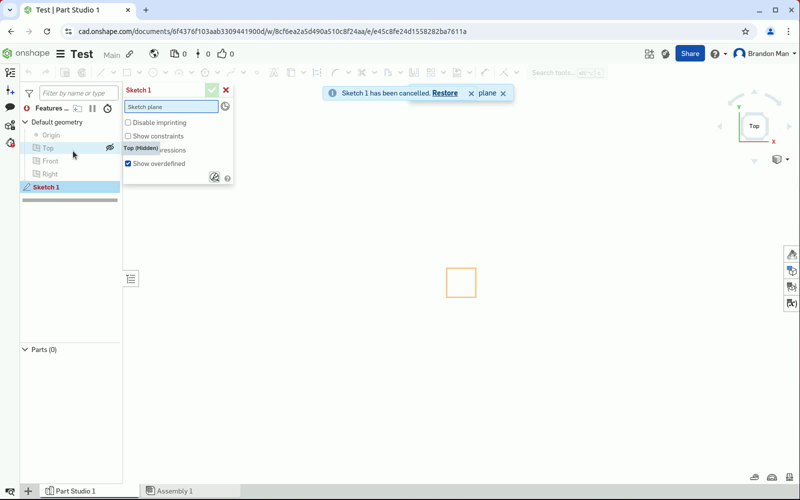
click(73, 150)
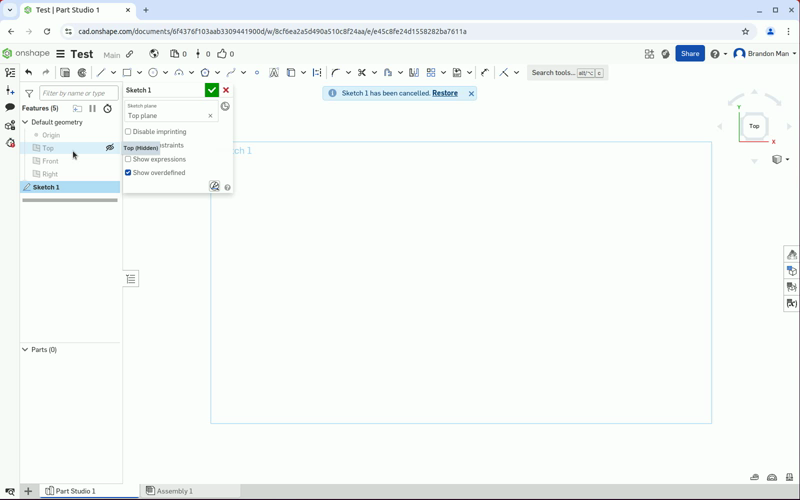
mouse_move(73, 352)
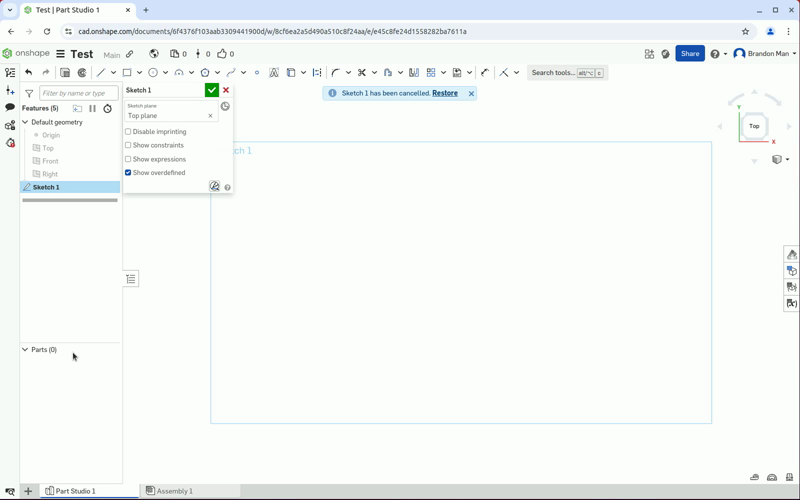
key(y)
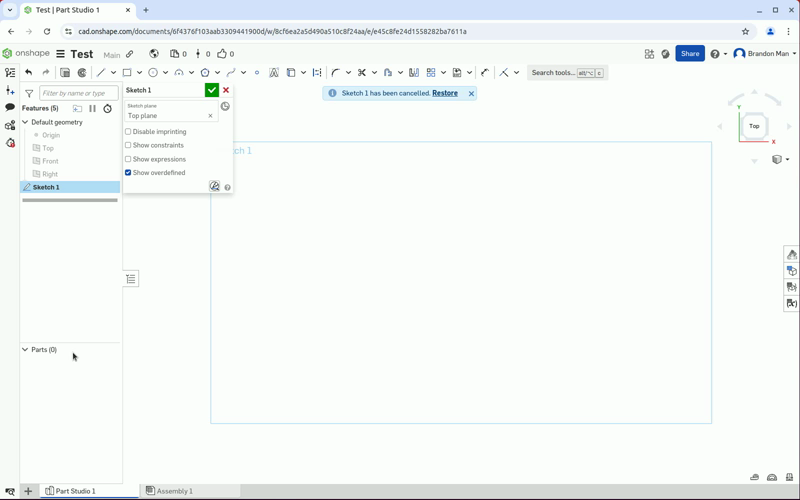
key(c)
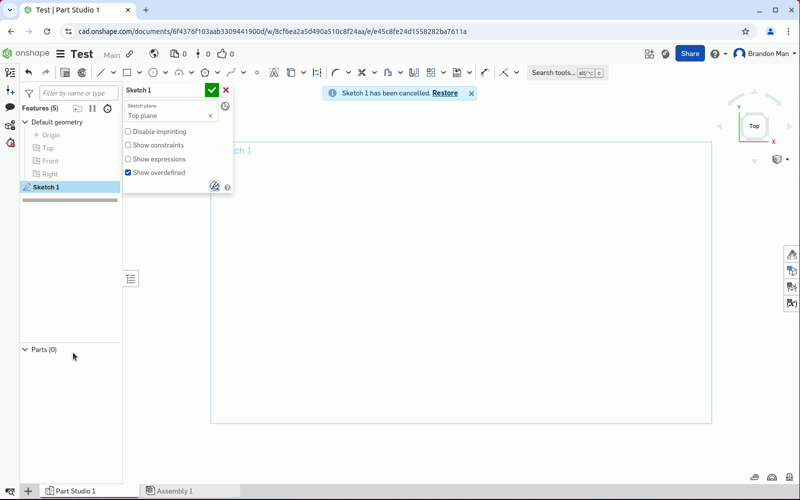
key_down(shift)
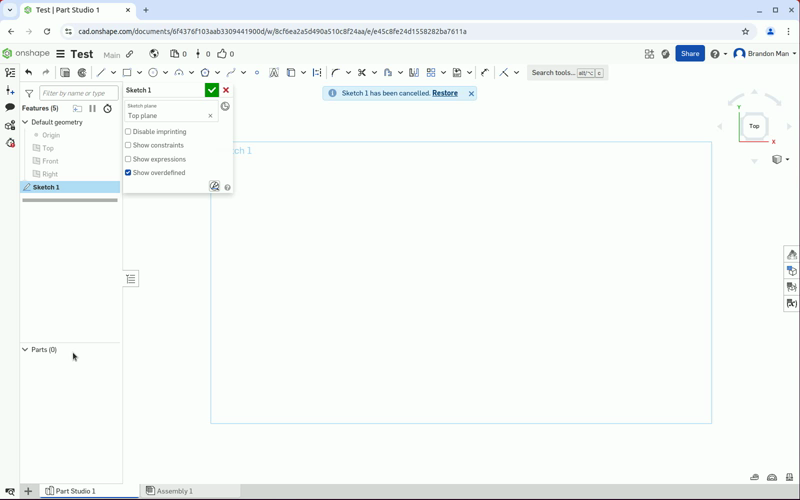
mouse_move(461, 282)
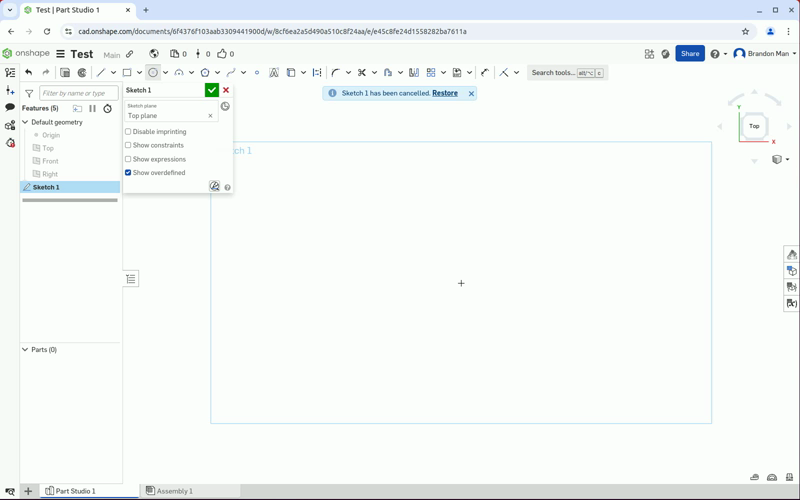
click(461, 282)
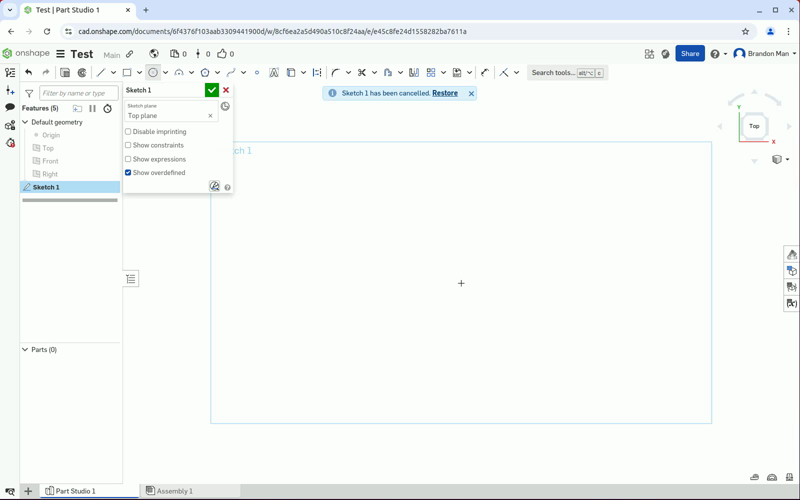
key_up(shift)
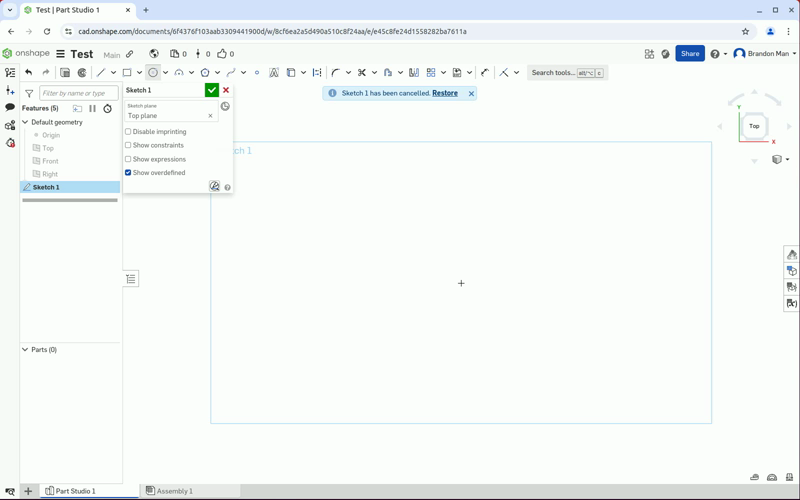
mouse_move(574, 282)
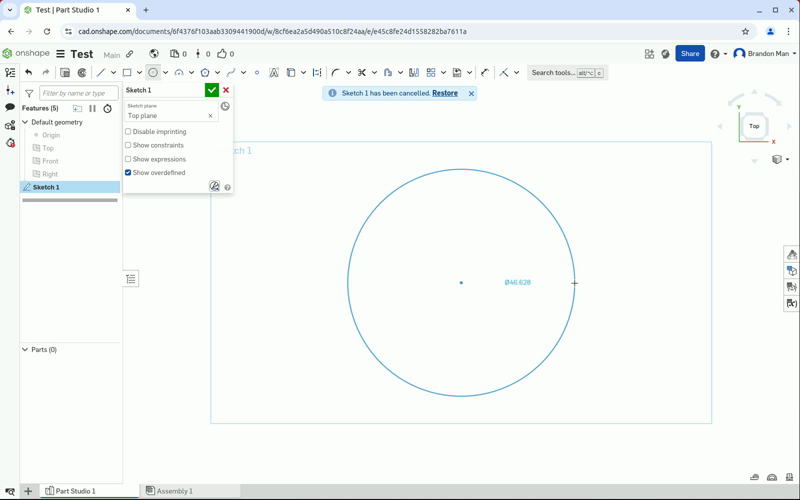
click(574, 282)
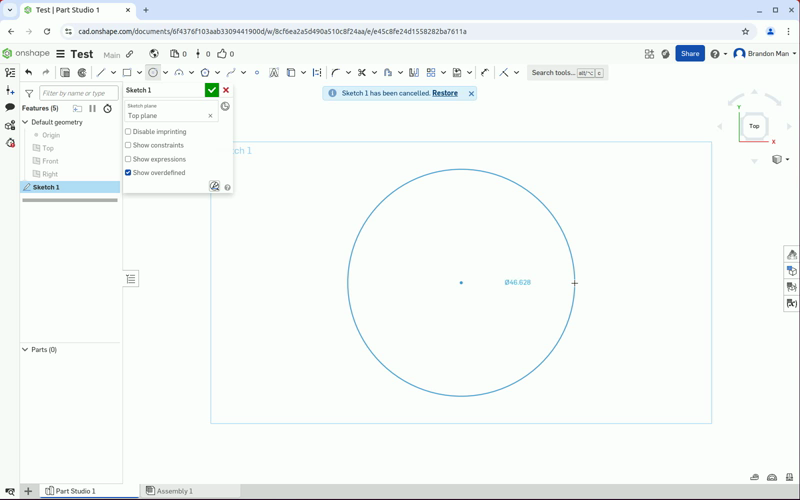
key(esc)
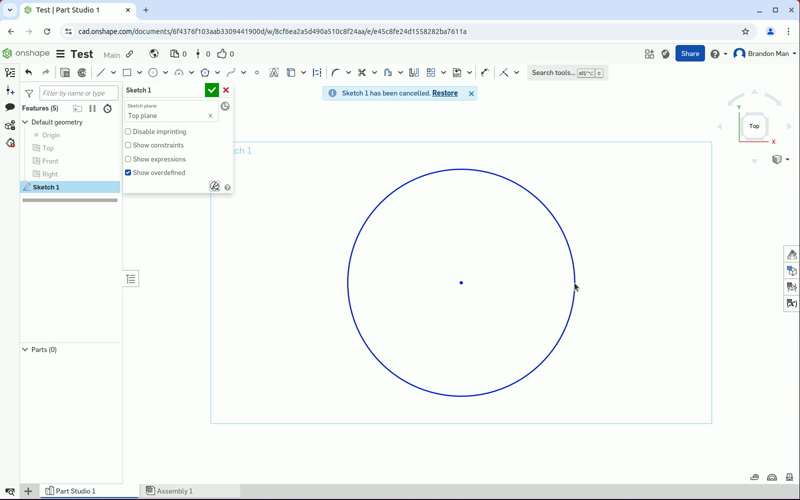
mouse_move(524, 238)
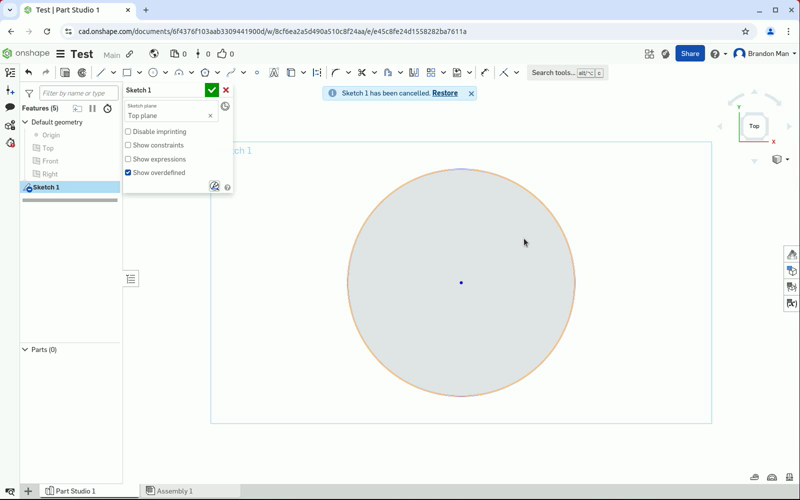
click(524, 238)
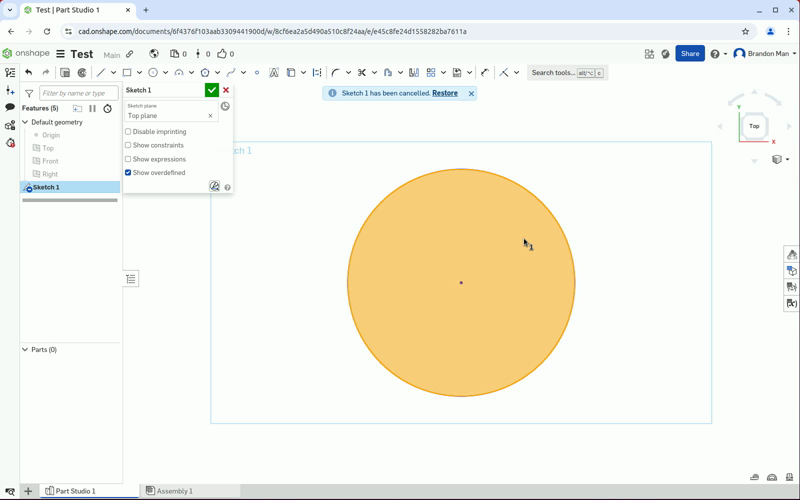
mouse_move(73, 352)
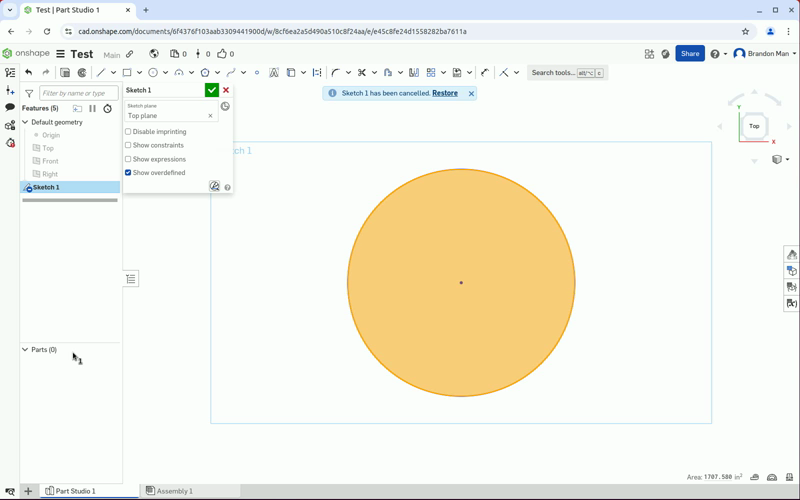
key(shift+y)
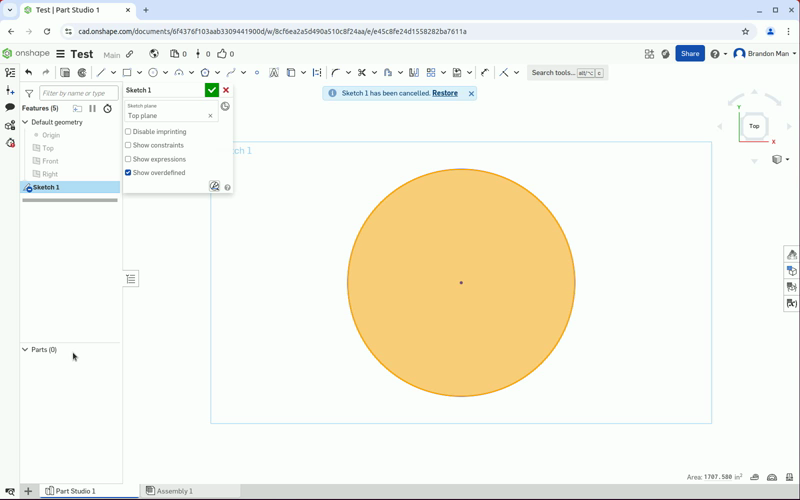
key(shift+e)
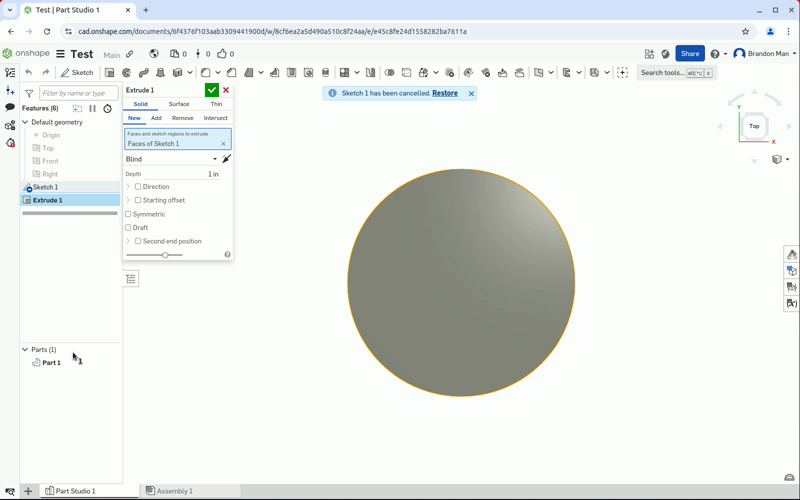
mouse_move(143, 106)
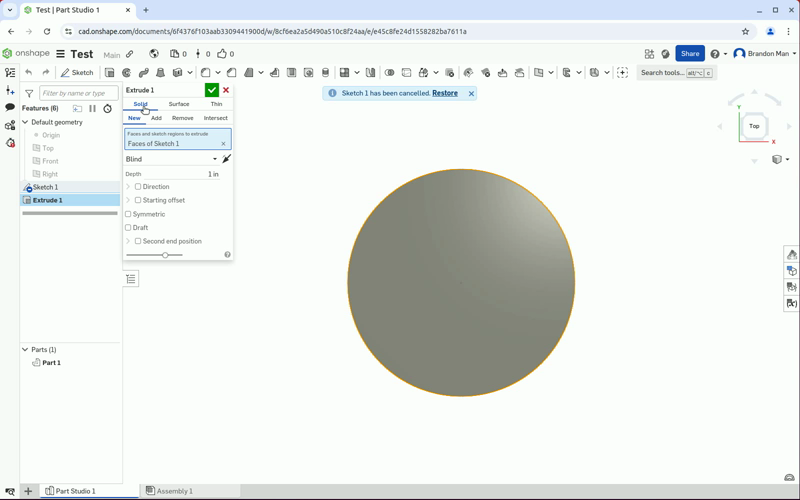
click(143, 106)
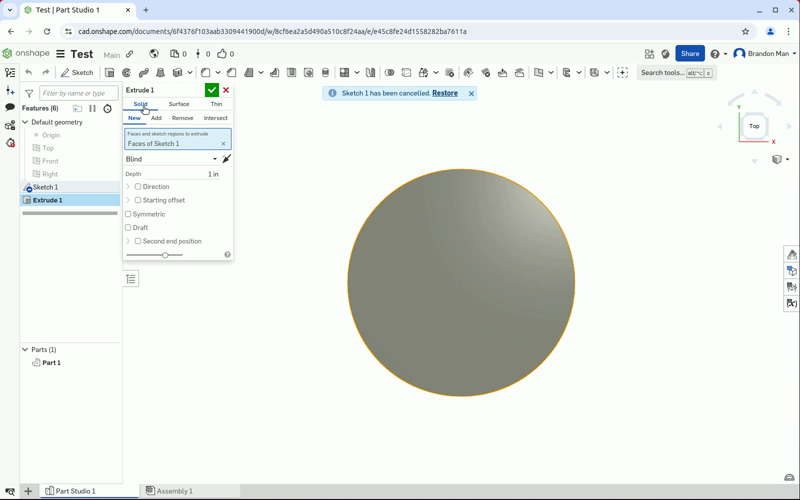
mouse_move(137, 120)
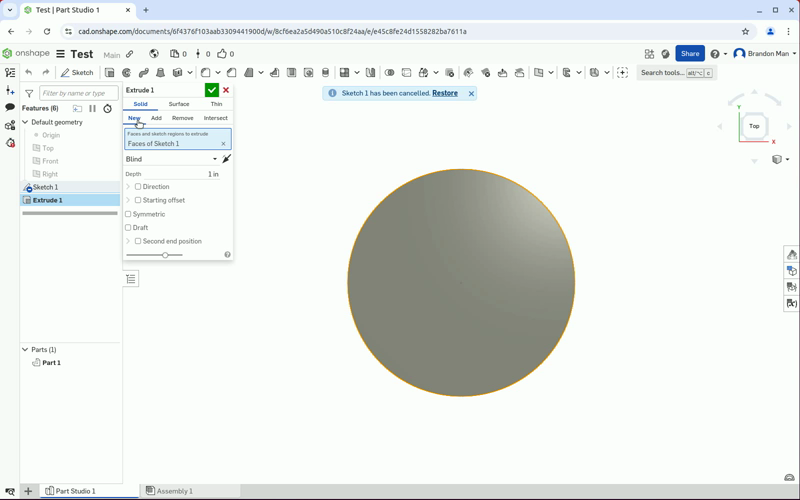
click(137, 120)
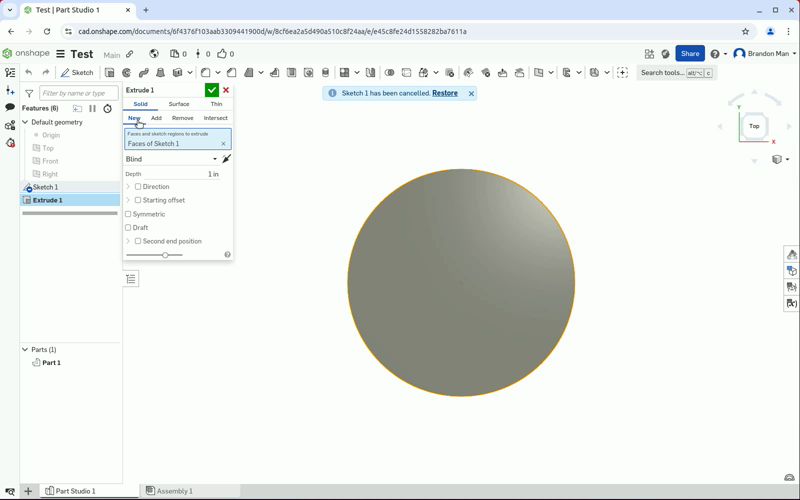
key(tab, 4)
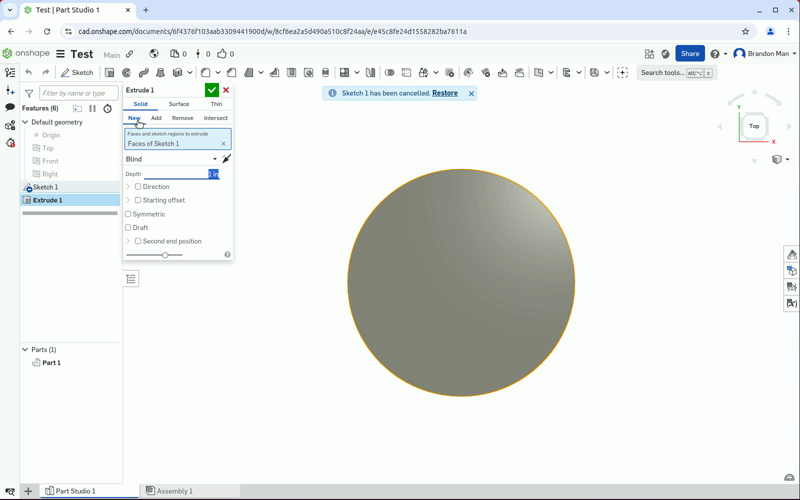
text(0.241)
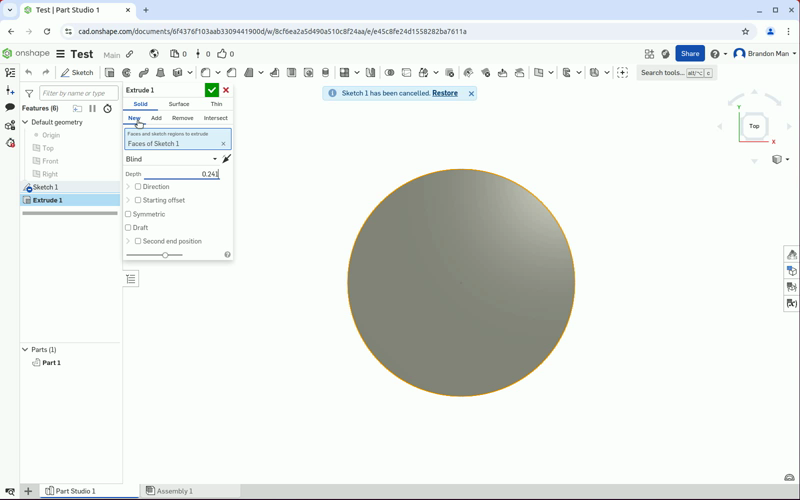
key(enter)
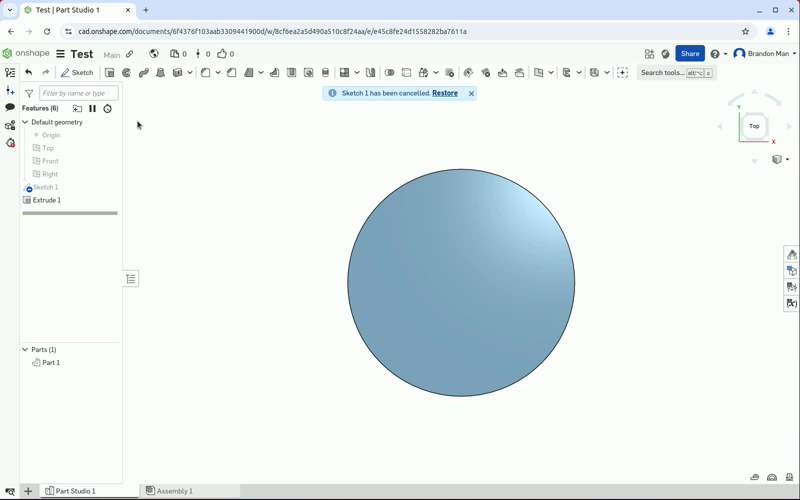
key(shift+h)
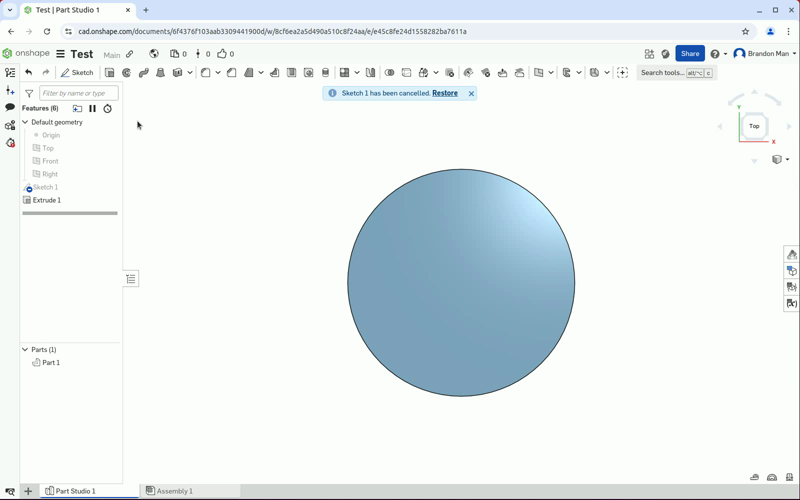
key(shift+h)
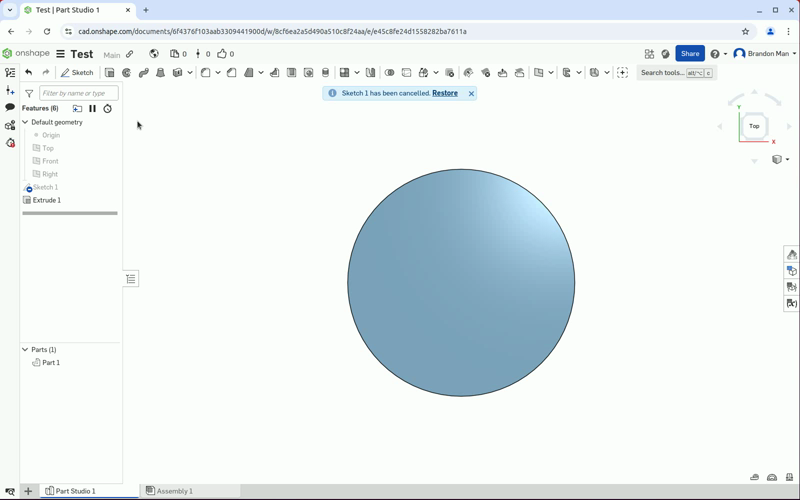
mouse_move(73, 189)
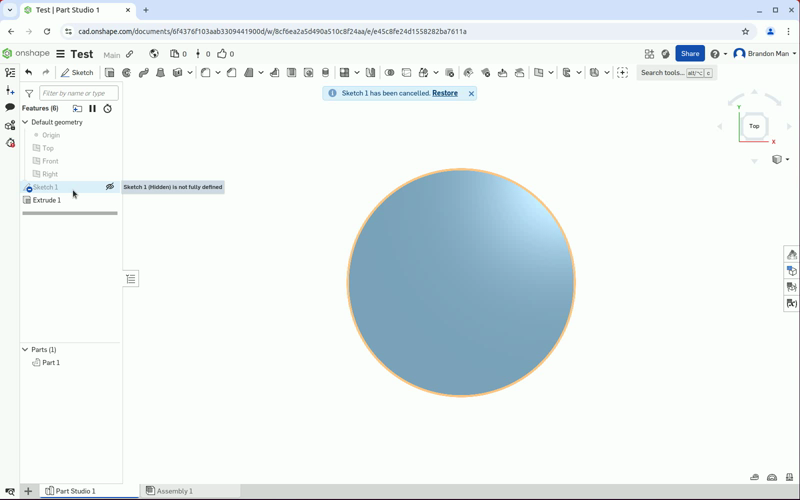
click(73, 189)
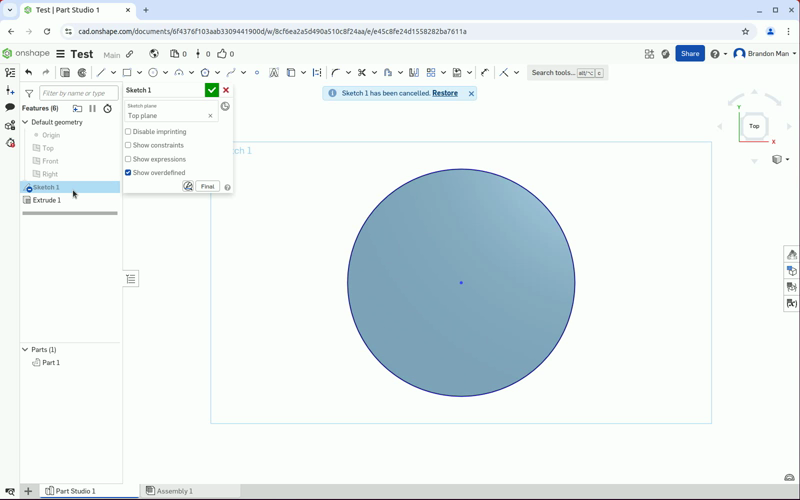
mouse_move(229, 92)
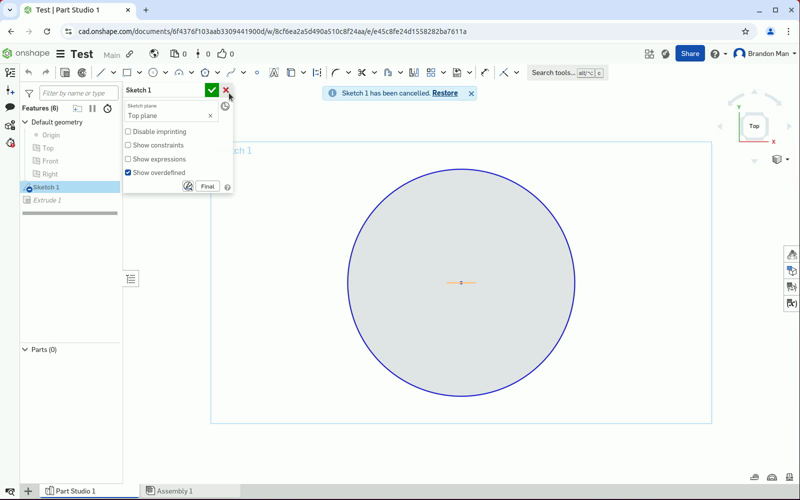
click(229, 92)
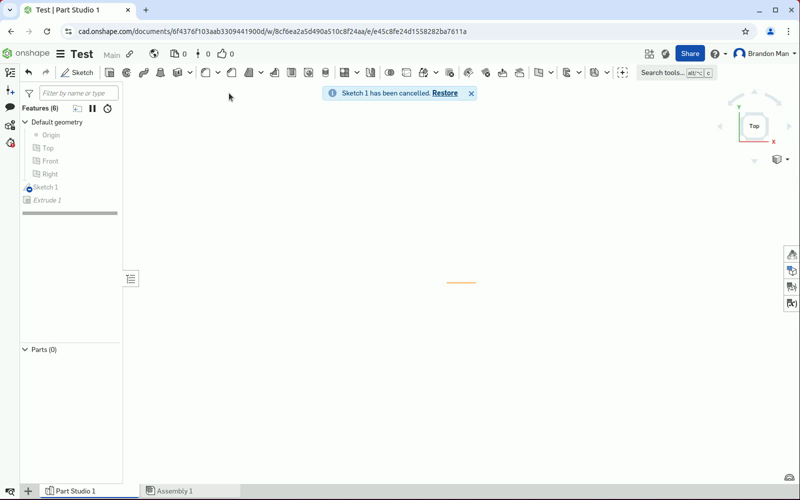
mouse_move(541, 75)
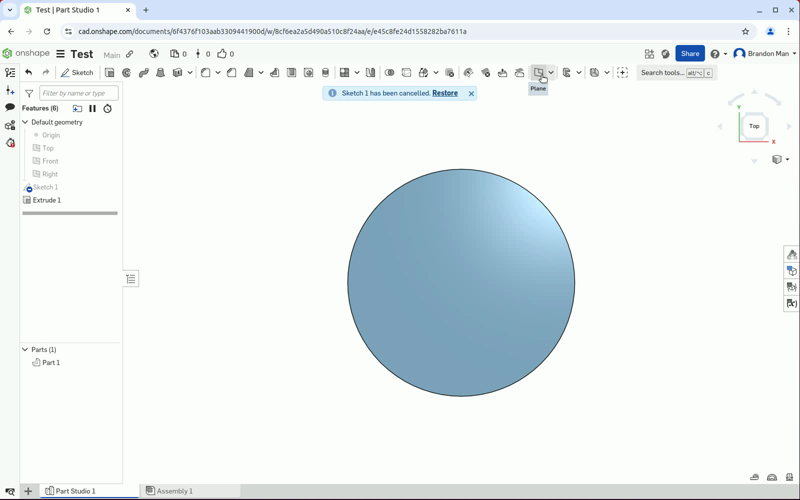
click(541, 75)
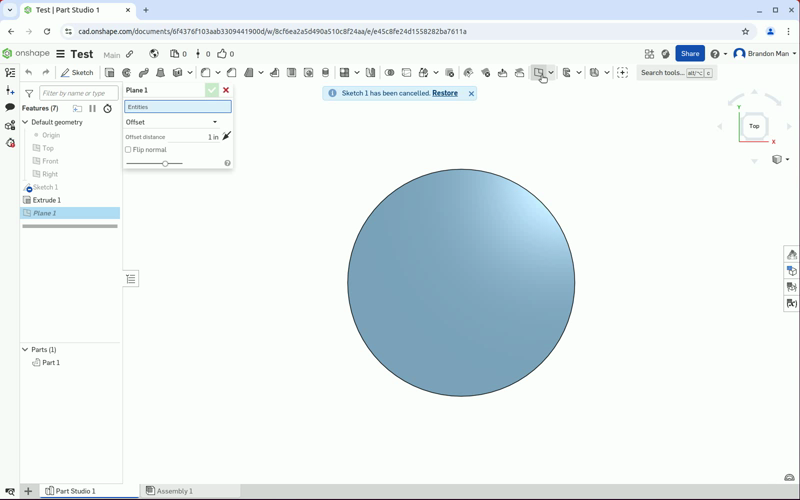
mouse_move(73, 150)
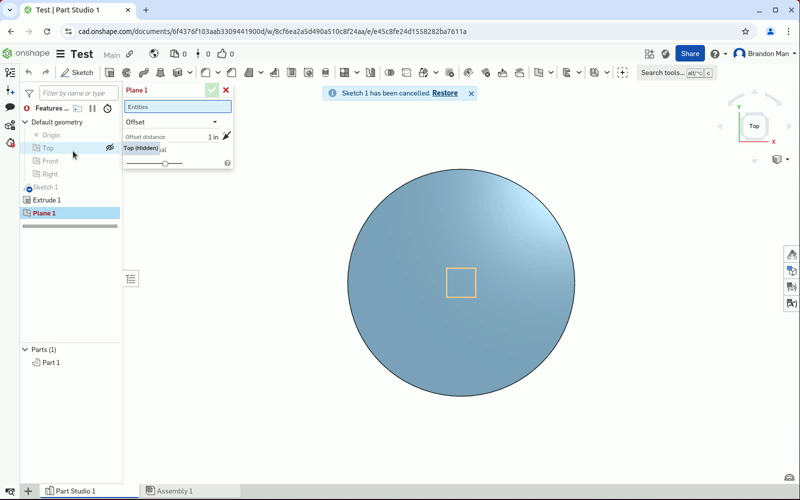
click(73, 150)
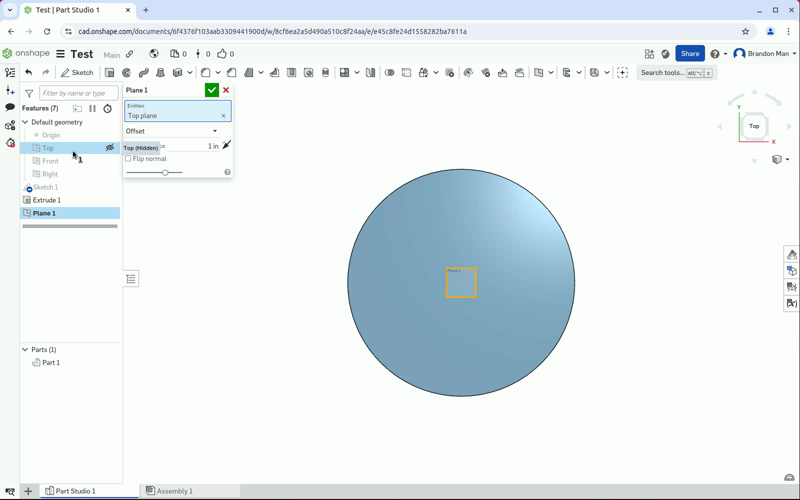
key(tab, 2)
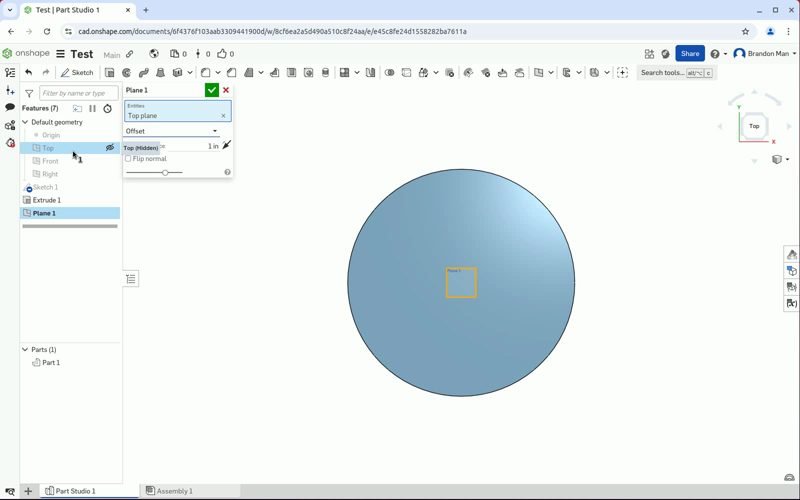
text(0.246)
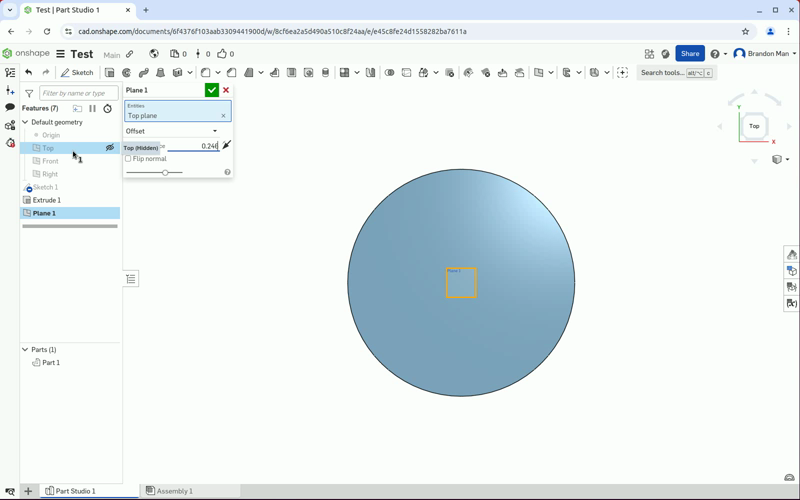
key(enter, 2)
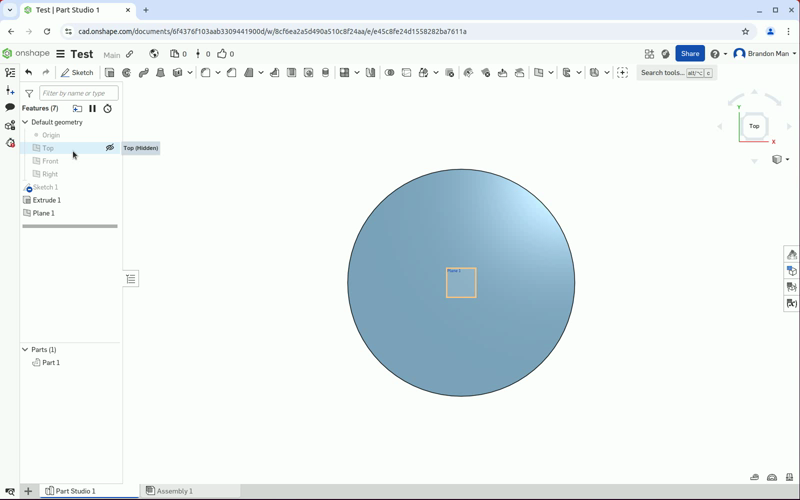
key(shift+s)
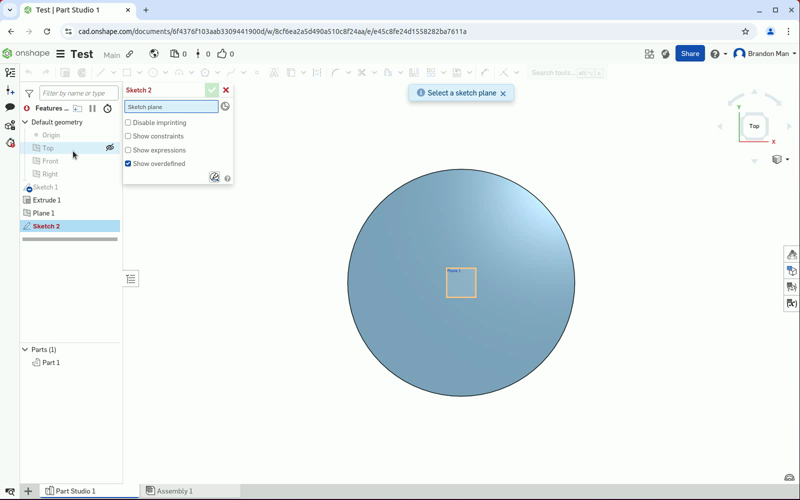
mouse_move(73, 215)
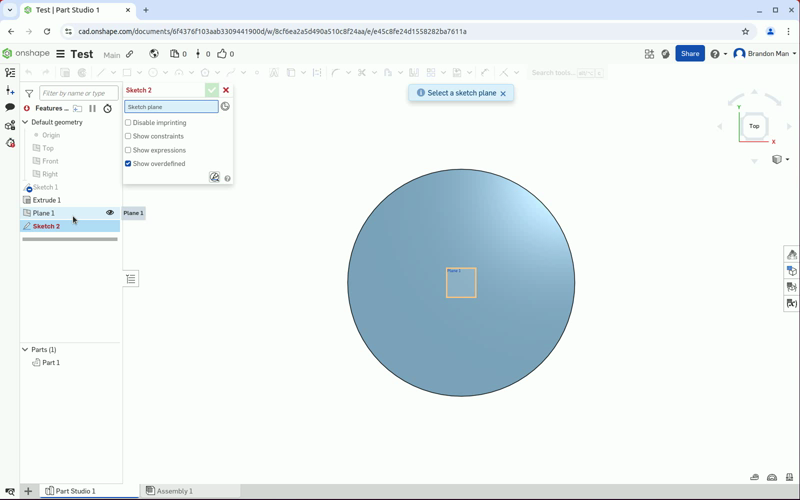
click(73, 215)
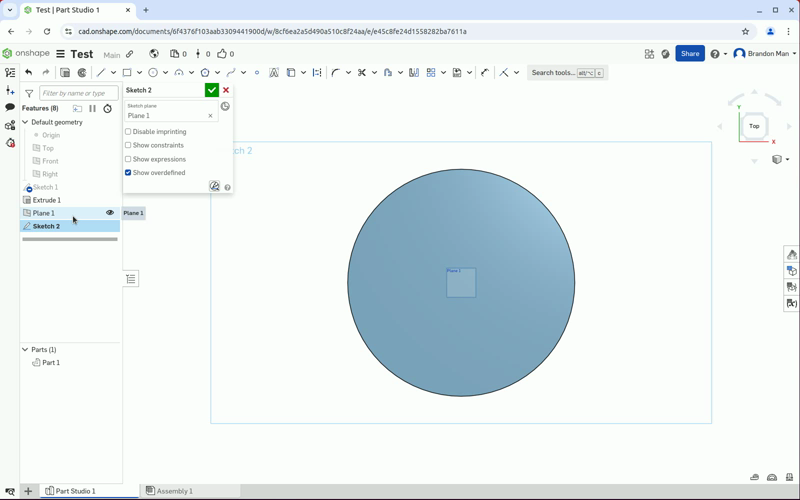
mouse_move(73, 352)
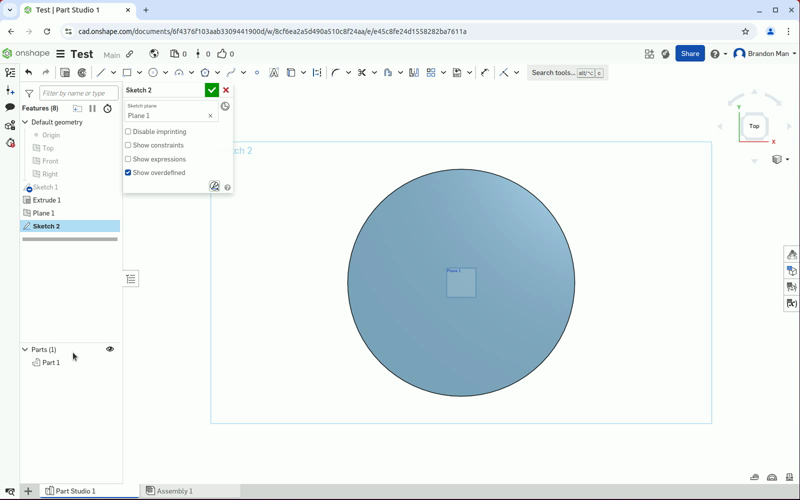
key(y)
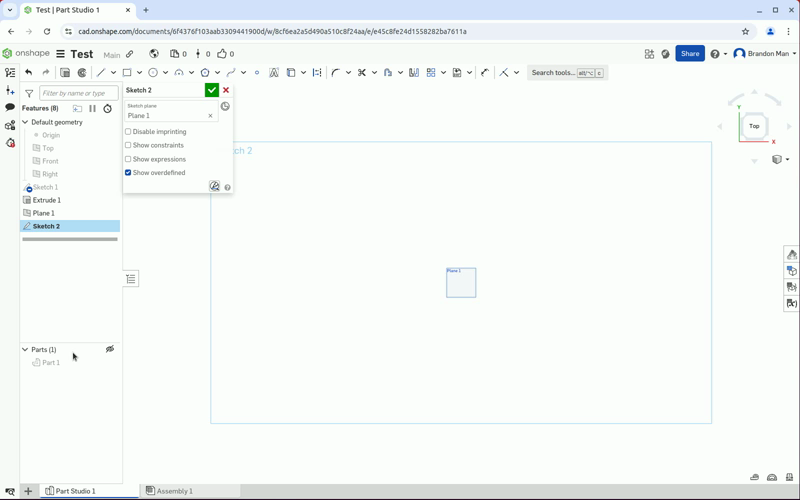
key(c)
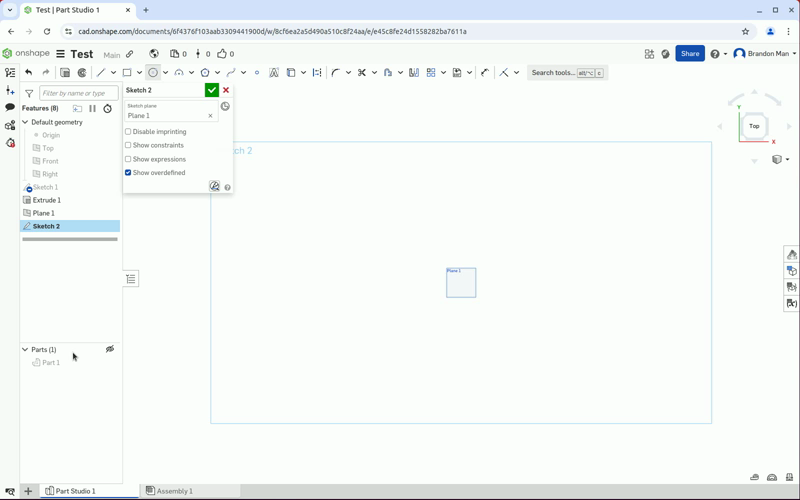
key_down(shift)
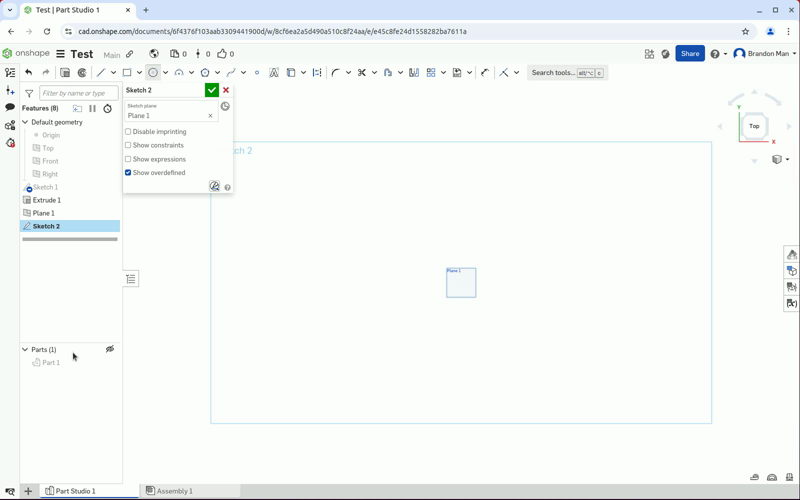
mouse_move(399, 220)
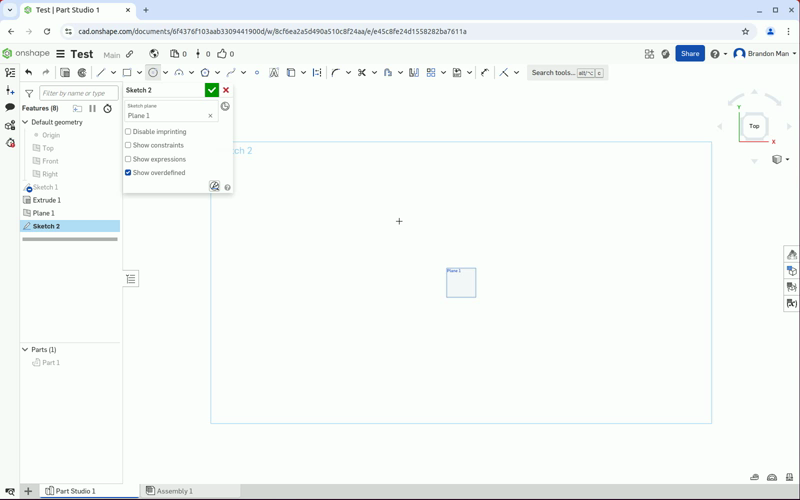
click(399, 220)
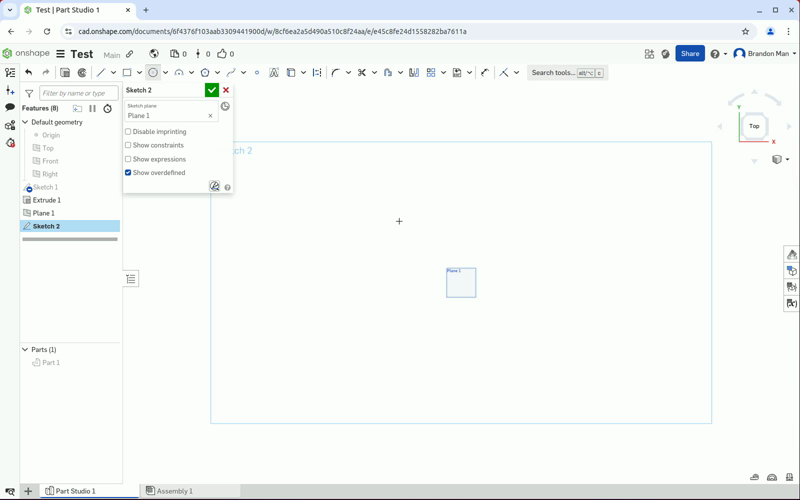
key_up(shift)
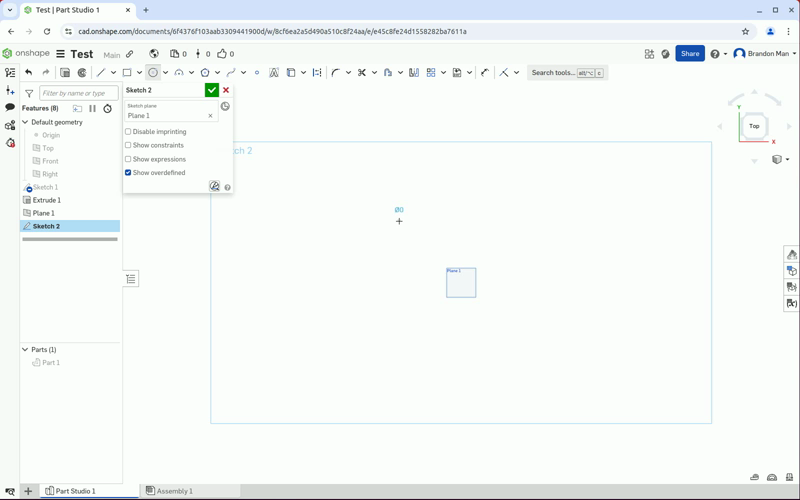
mouse_move(406, 220)
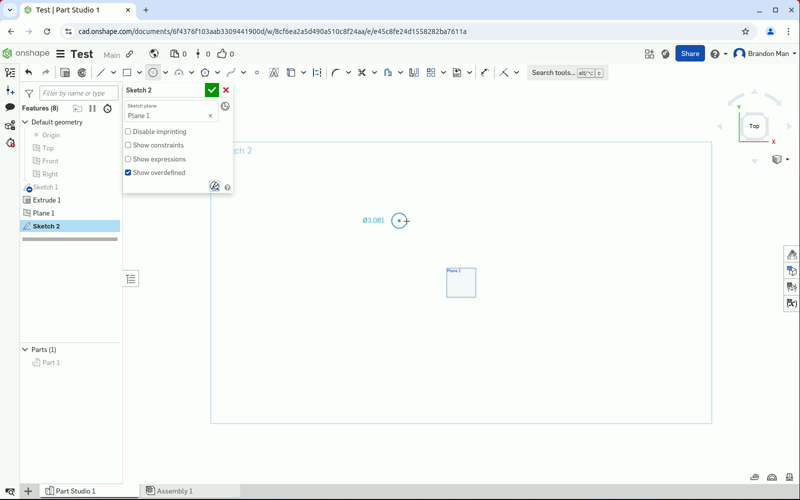
click(406, 220)
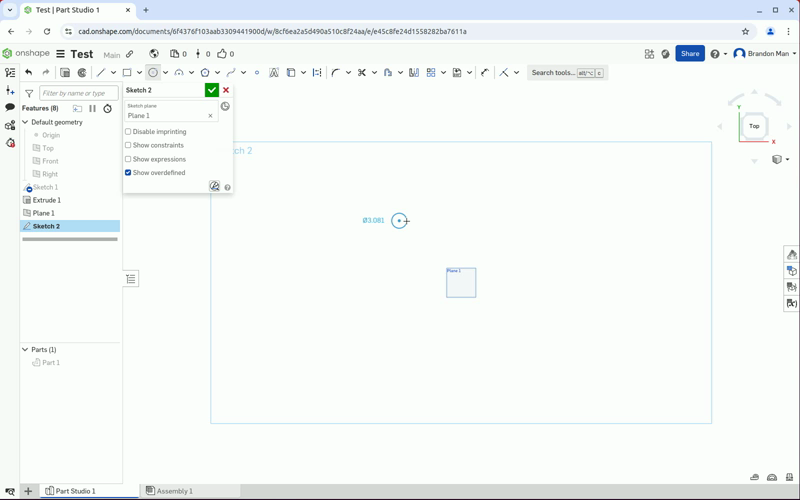
key(esc)
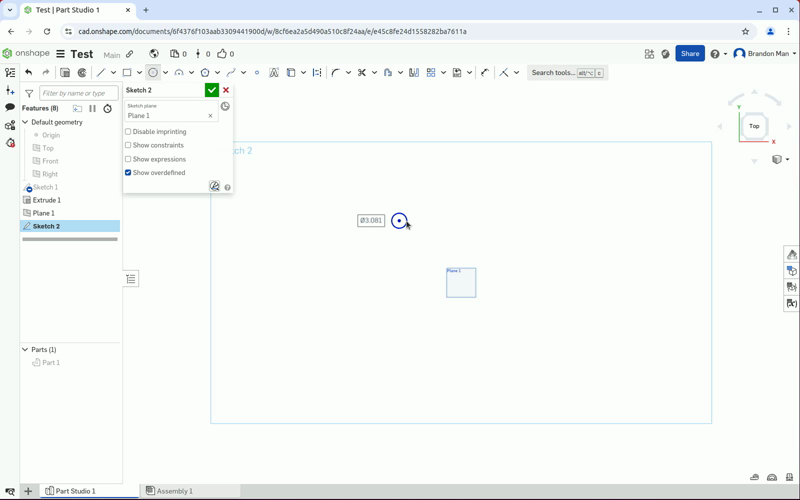
mouse_move(406, 218)
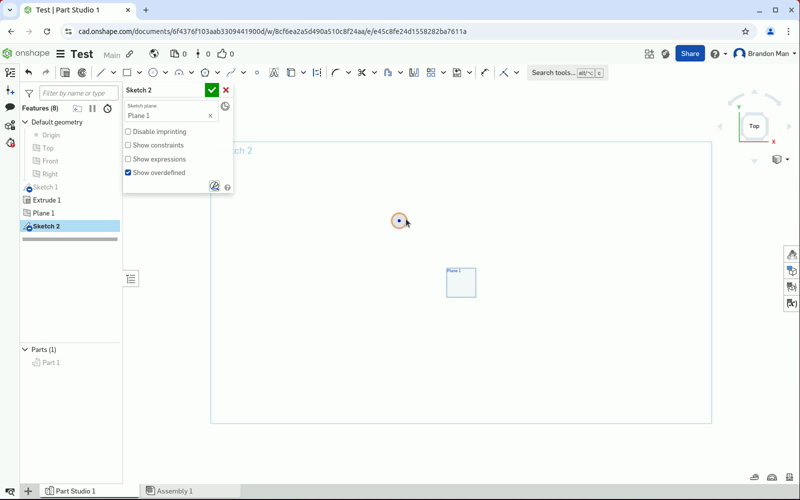
scroll(6)
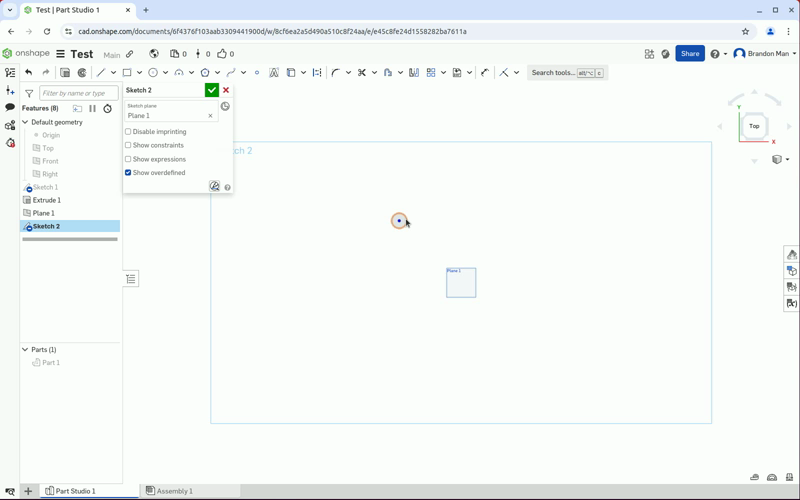
scroll(6)
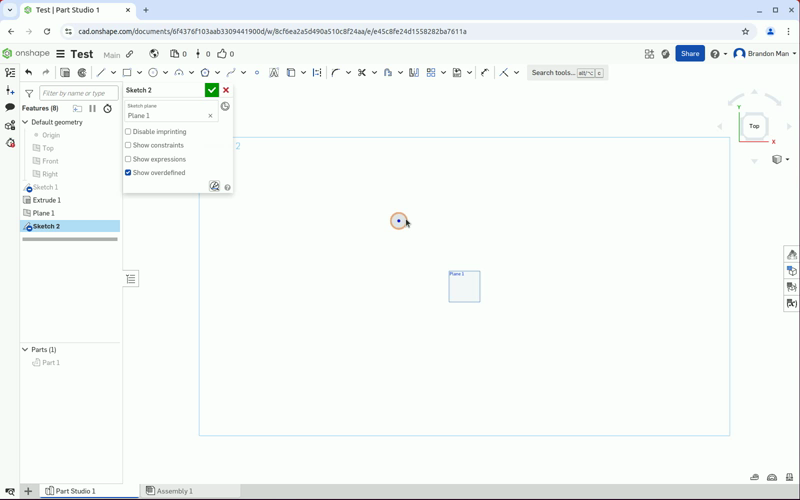
scroll(6)
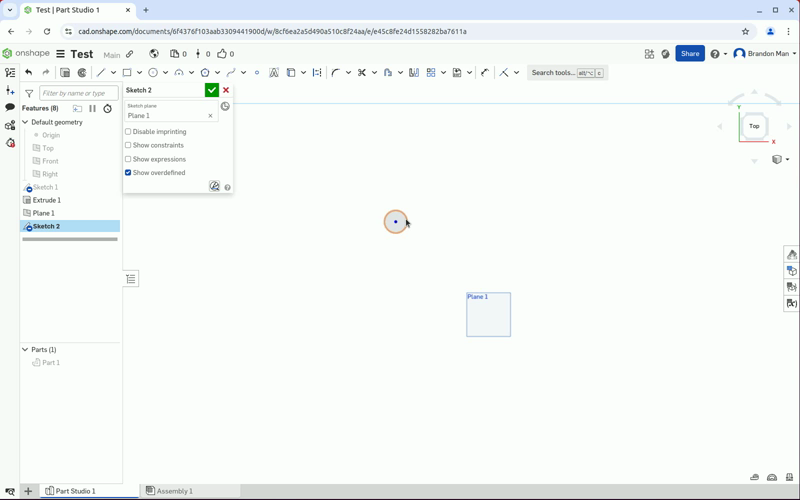
scroll(6)
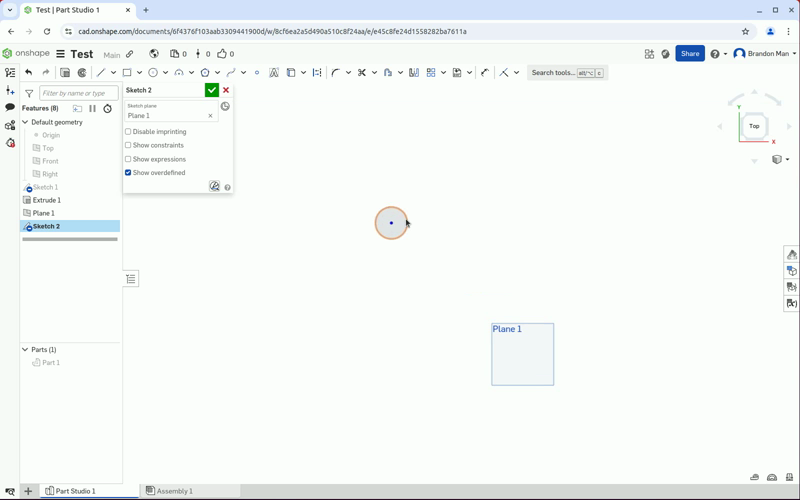
scroll(6)
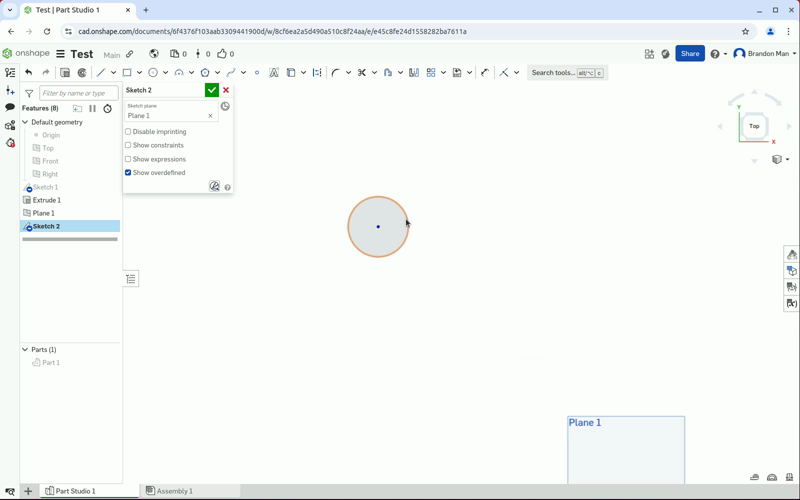
scroll(6)
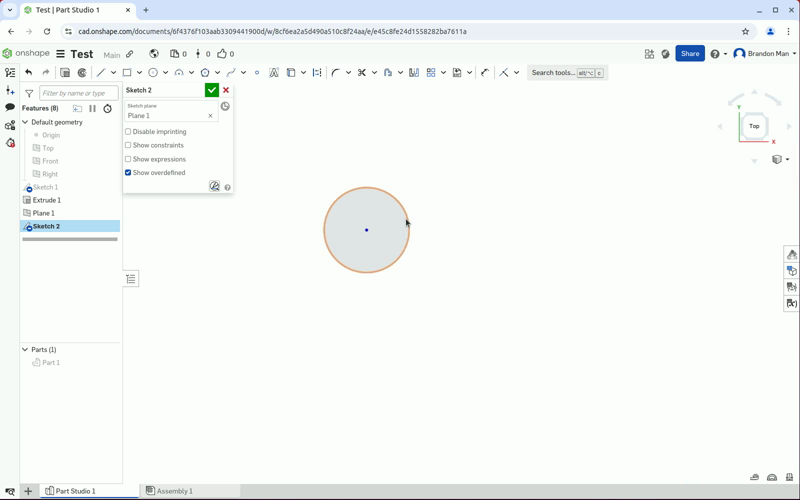
scroll(6)
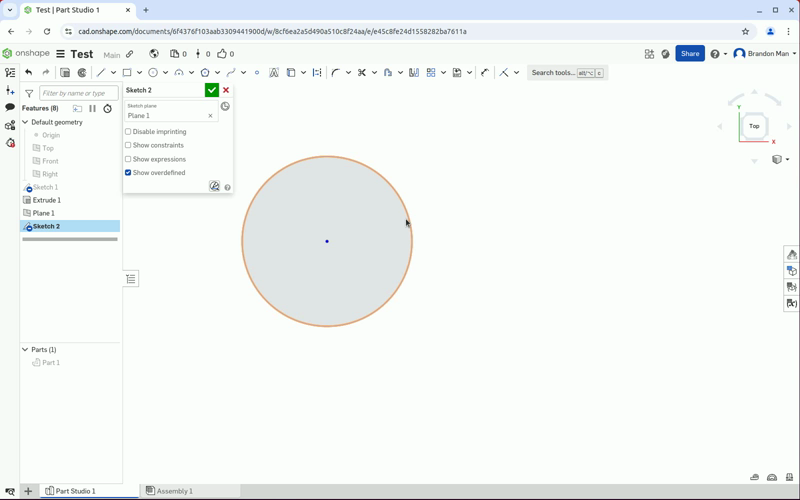
click(406, 218)
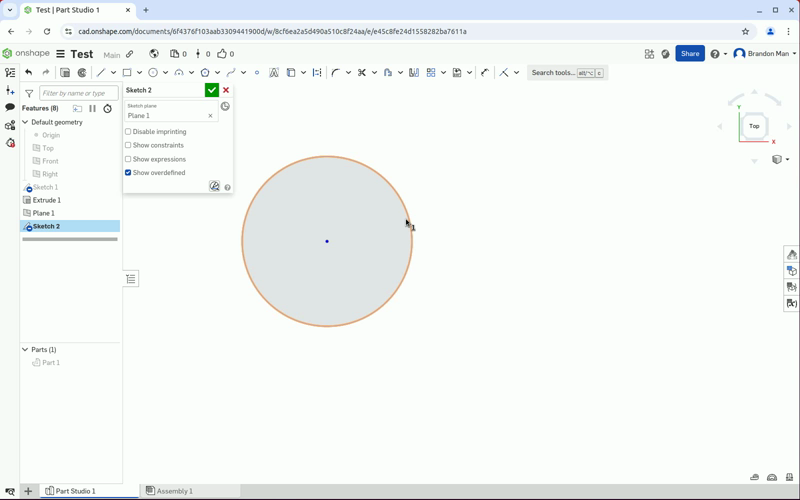
scroll(-6)
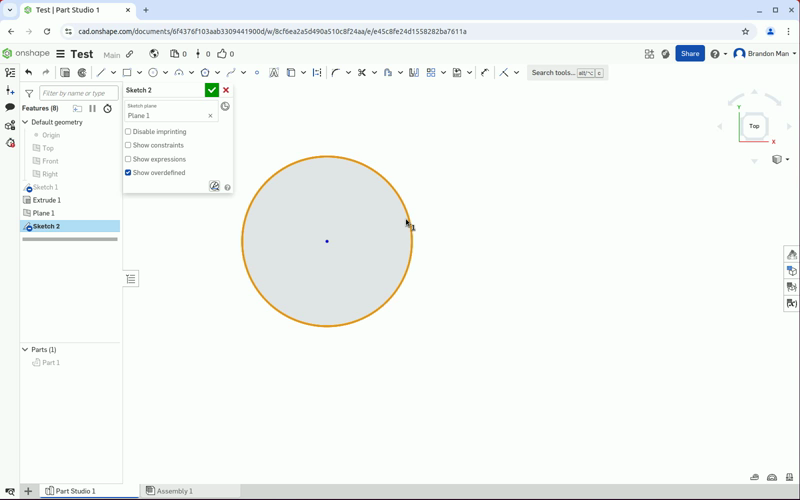
scroll(-6)
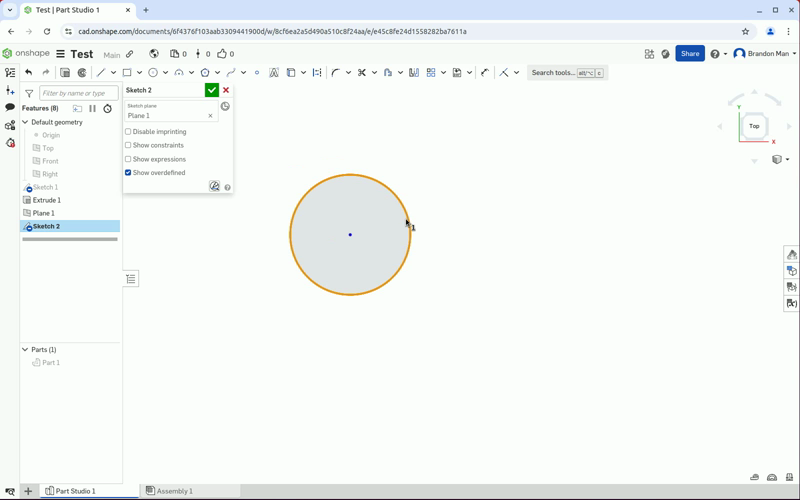
scroll(-6)
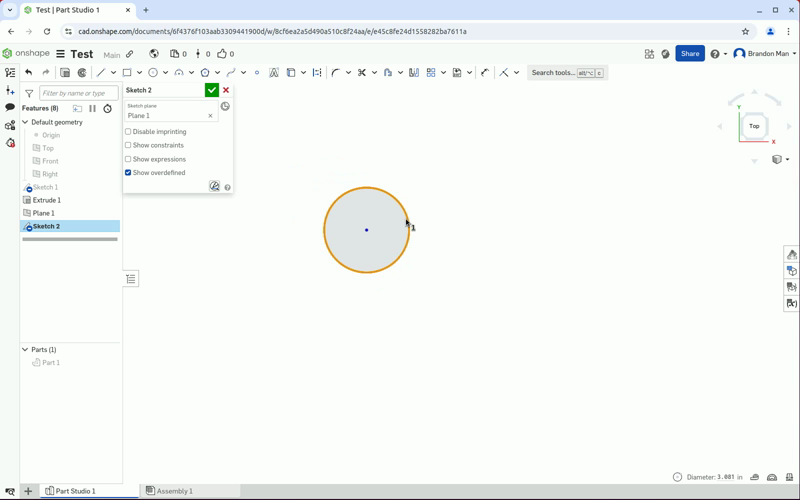
scroll(-6)
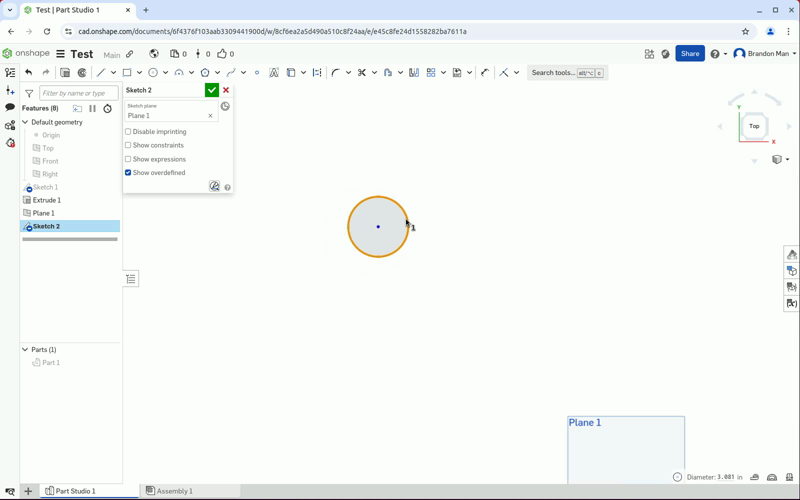
scroll(-6)
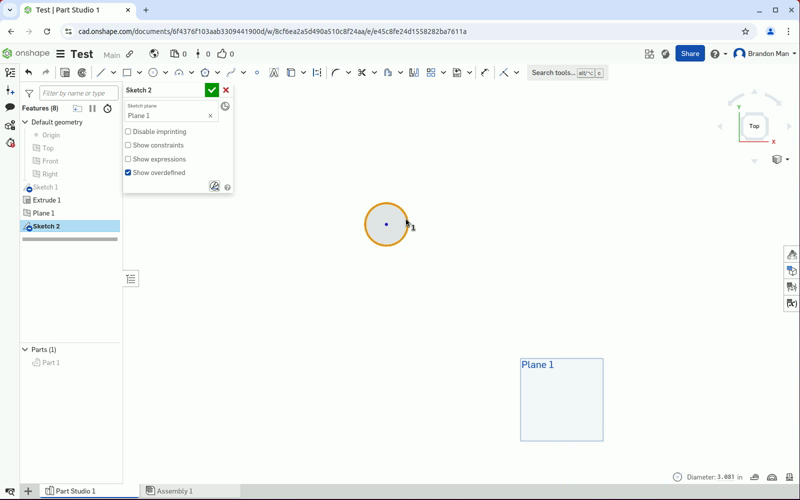
scroll(-6)
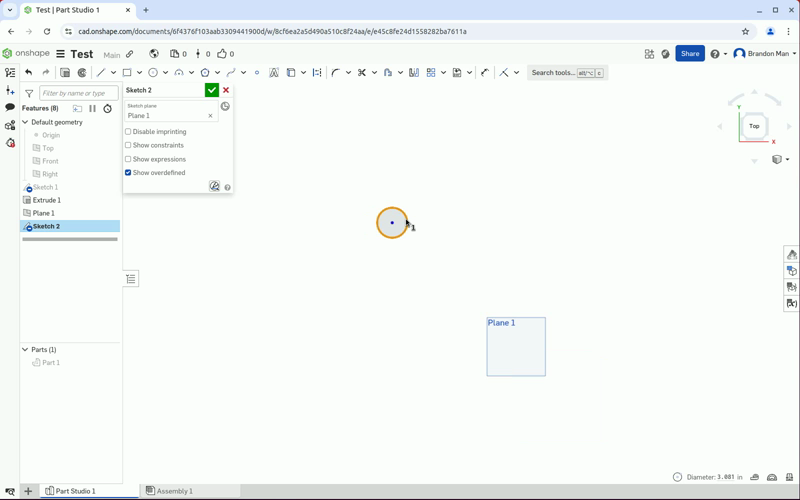
scroll(-6)
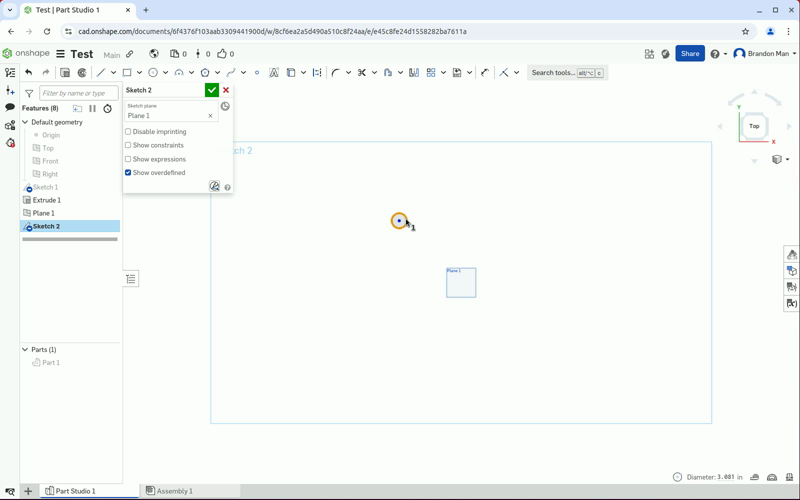
mouse_move(73, 352)
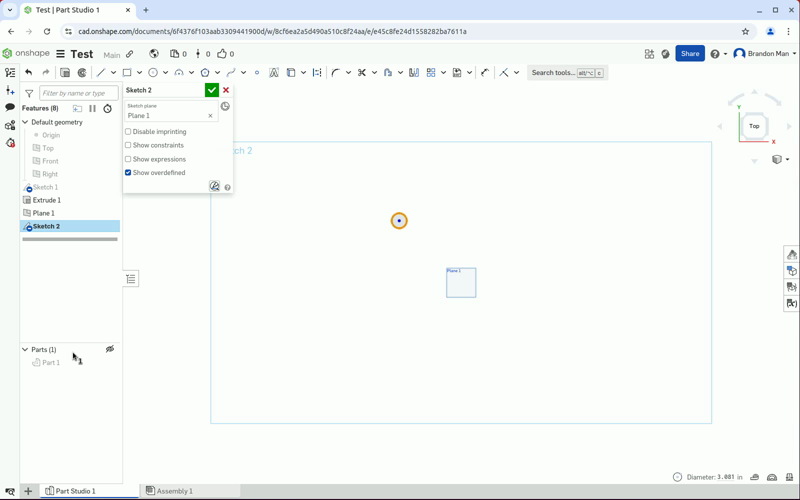
key(shift+y)
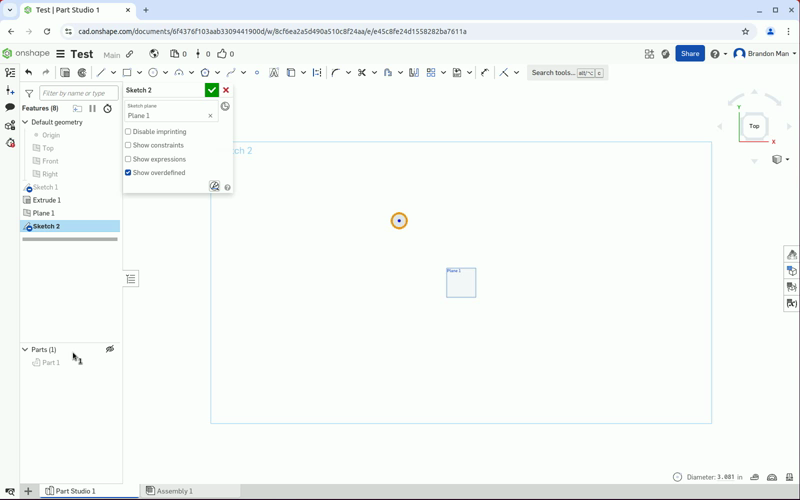
key(shift+e)
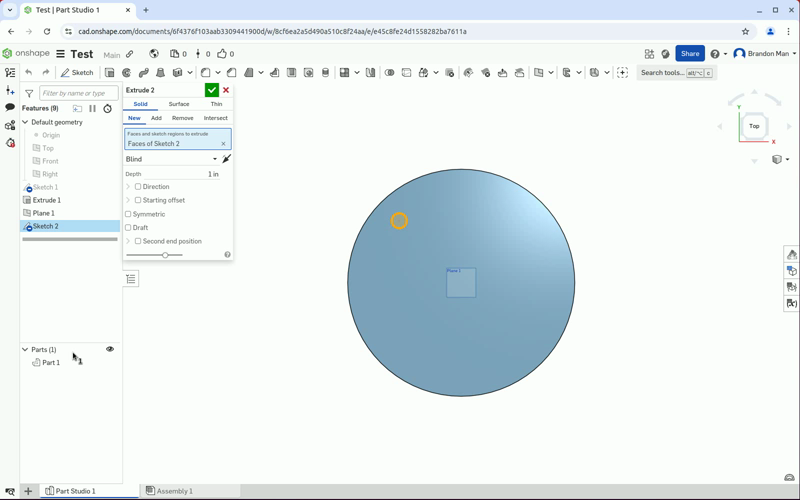
mouse_move(143, 106)
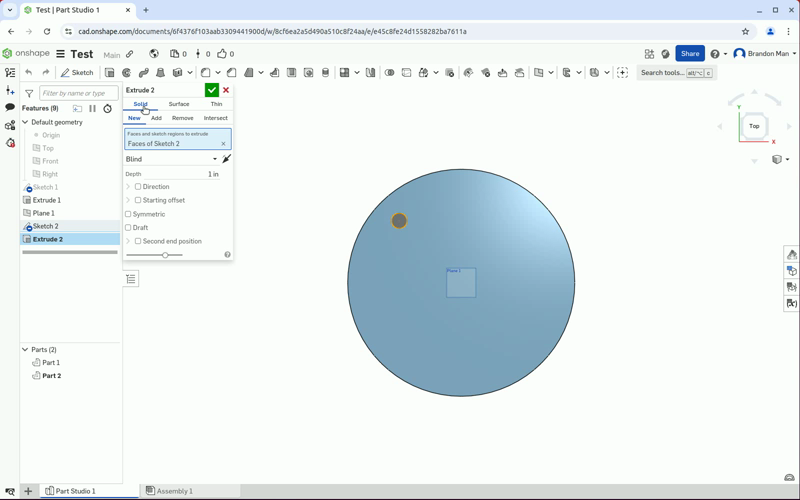
click(143, 106)
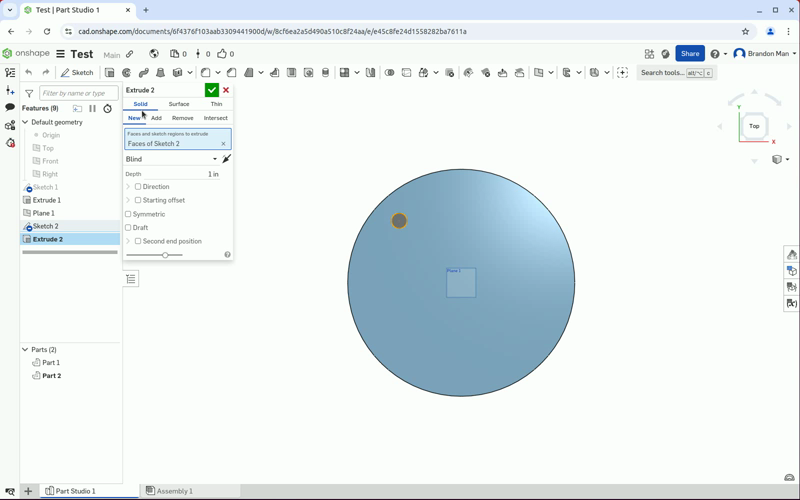
mouse_move(137, 120)
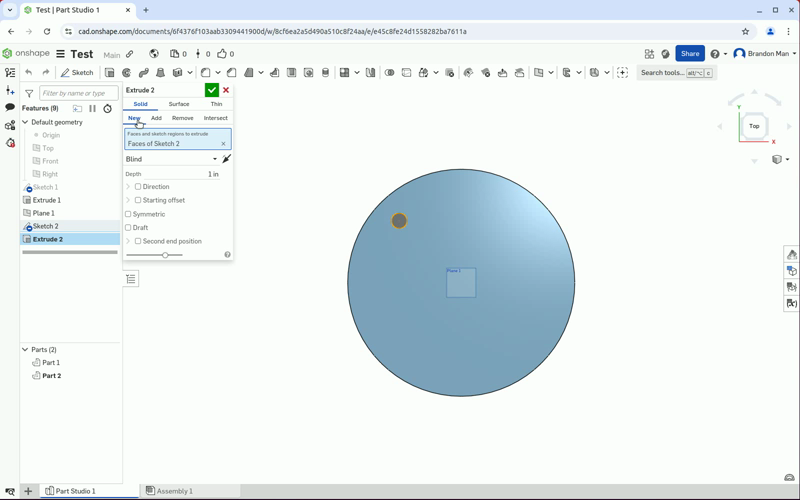
click(137, 120)
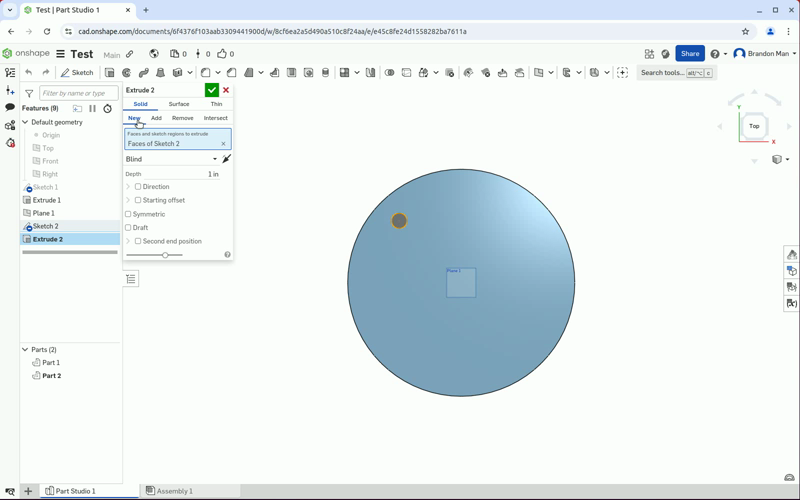
key(tab, 4)
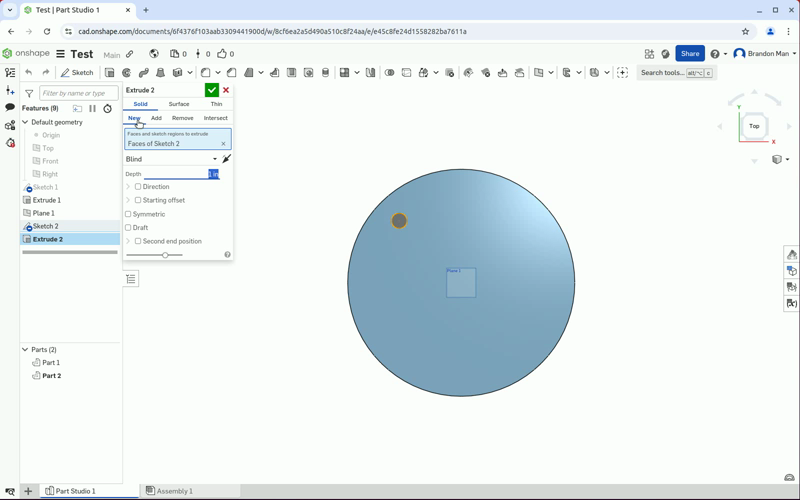
text(0.963)
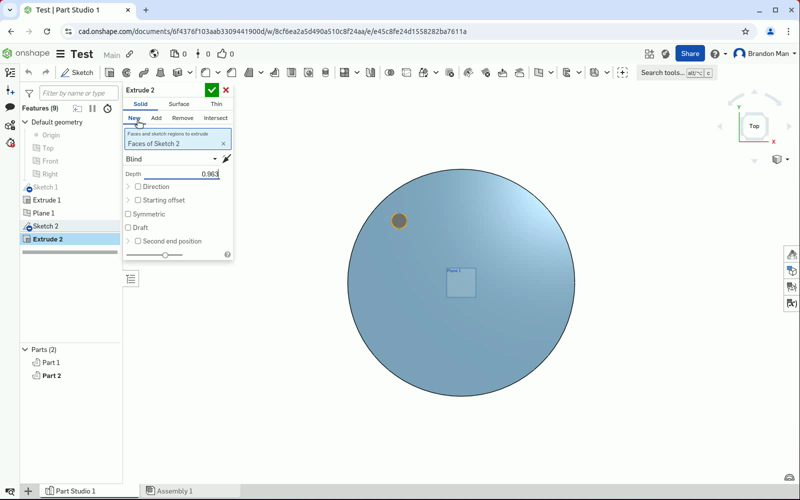
key(enter)
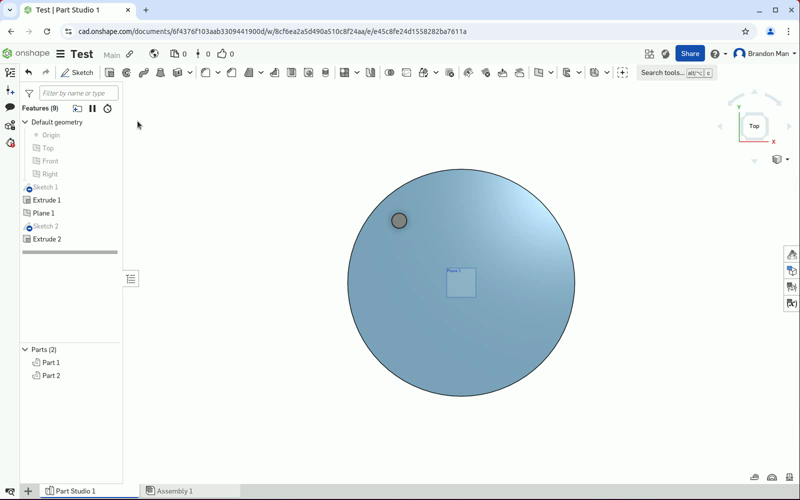
key(shift+h)
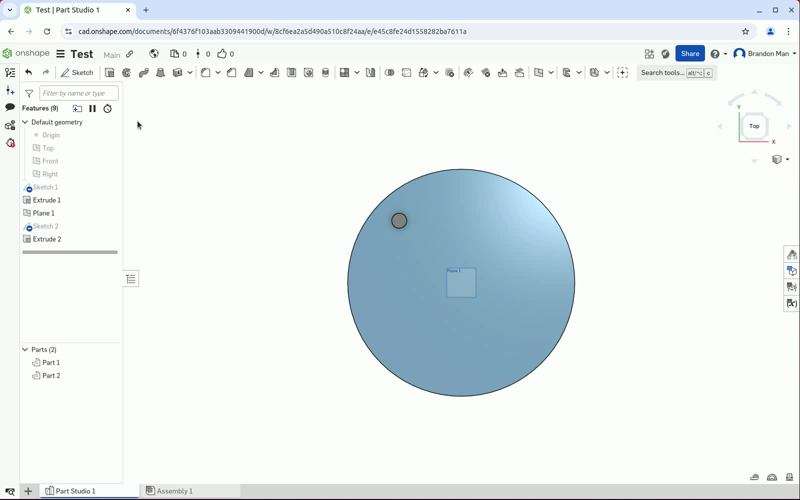
key(shift+h)
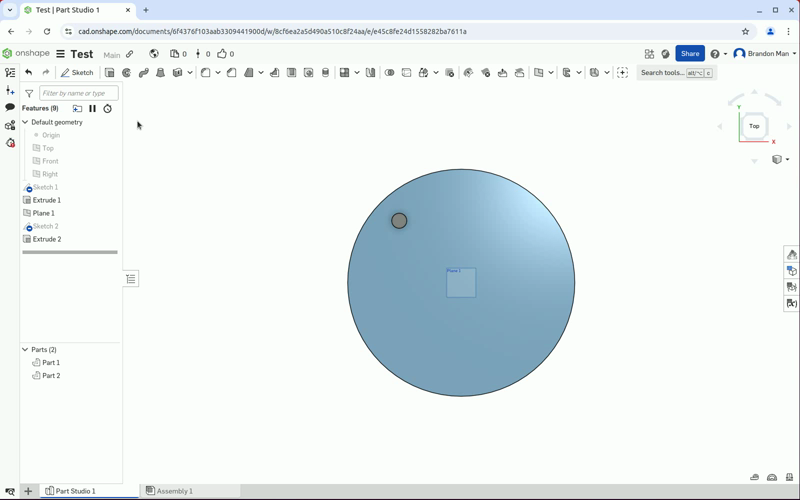
mouse_move(73, 189)
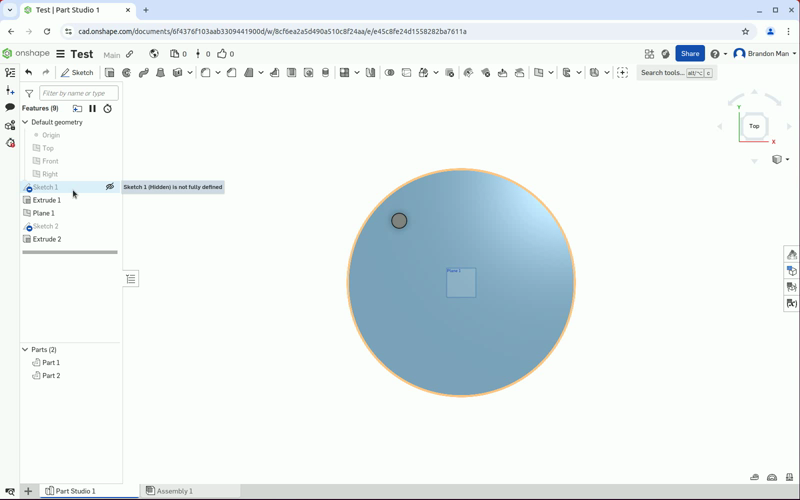
click(73, 189)
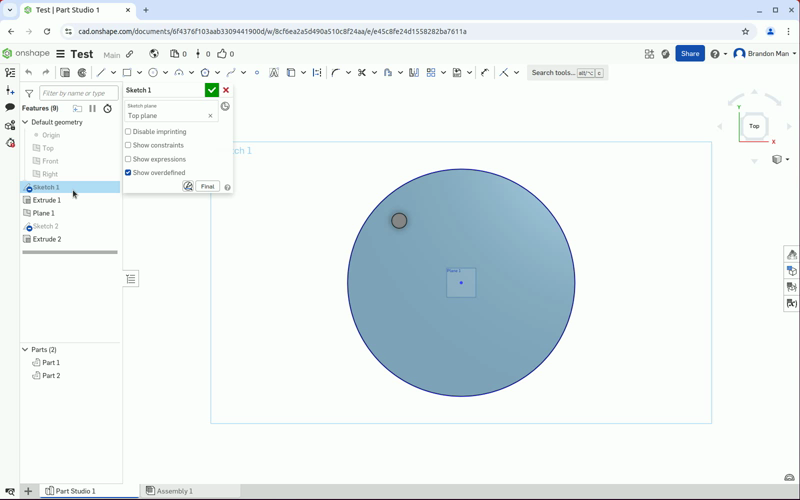
mouse_move(229, 92)
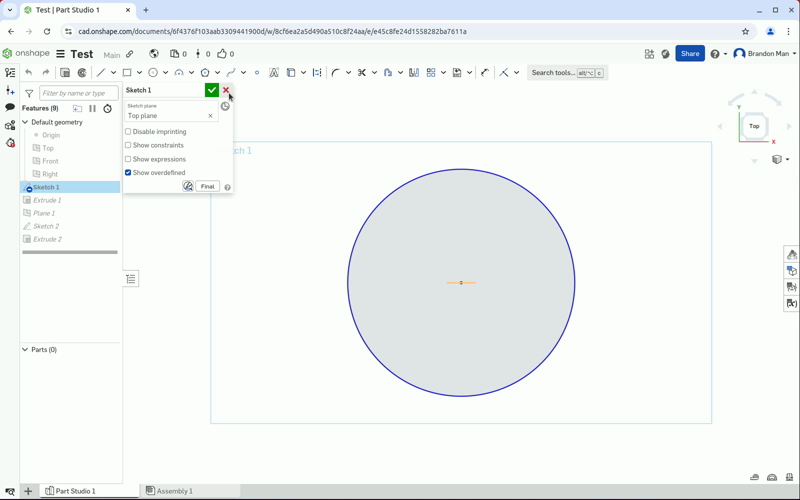
click(229, 92)
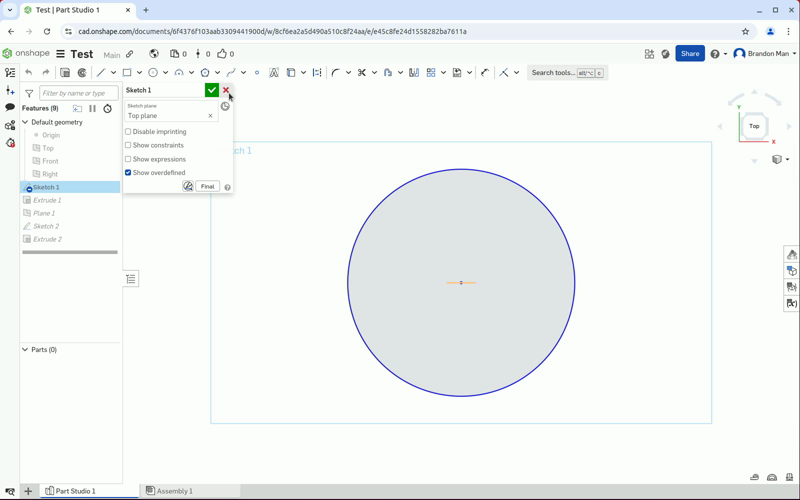
key(shift+s)
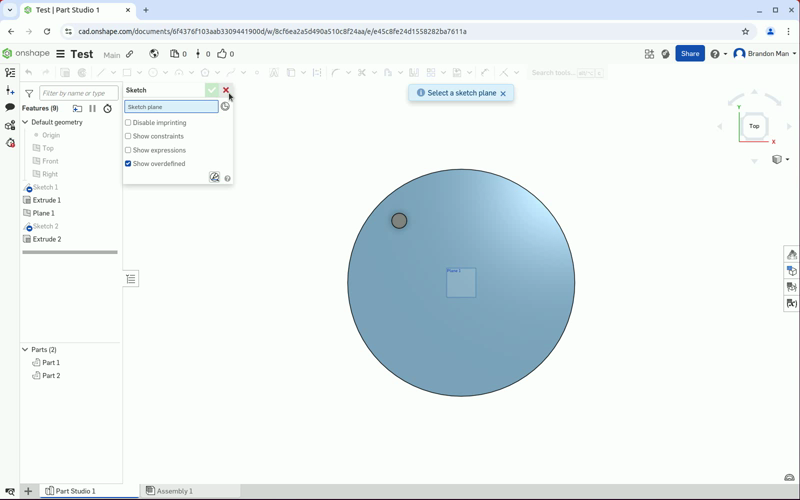
mouse_move(73, 215)
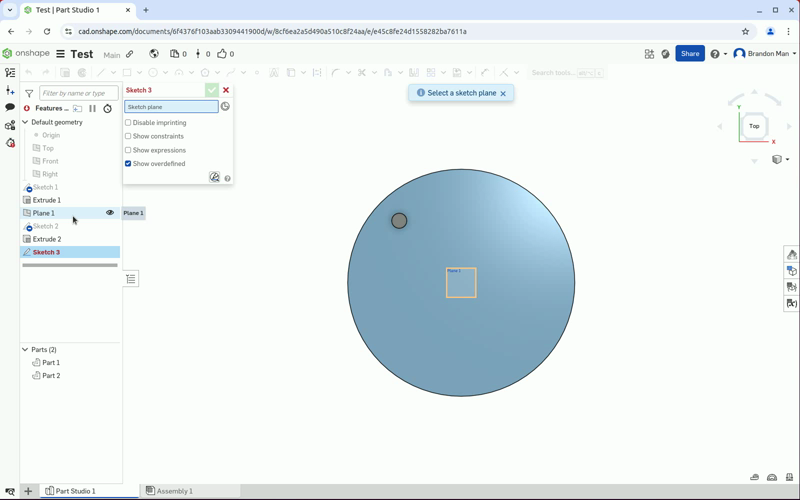
click(73, 215)
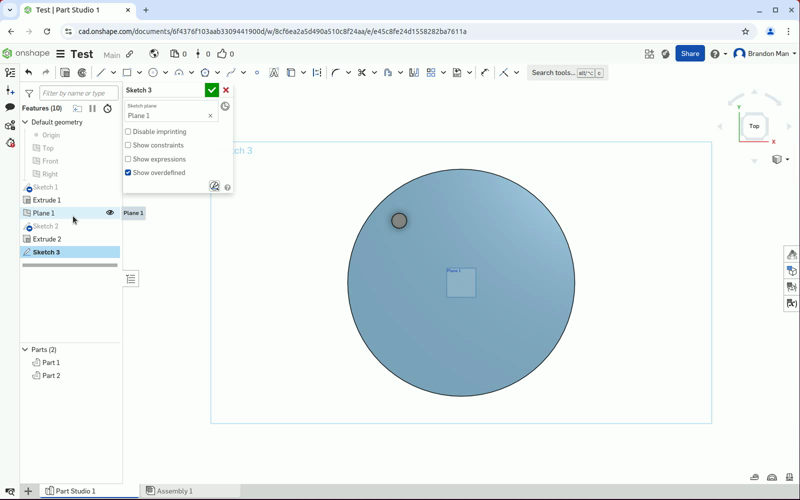
mouse_move(73, 352)
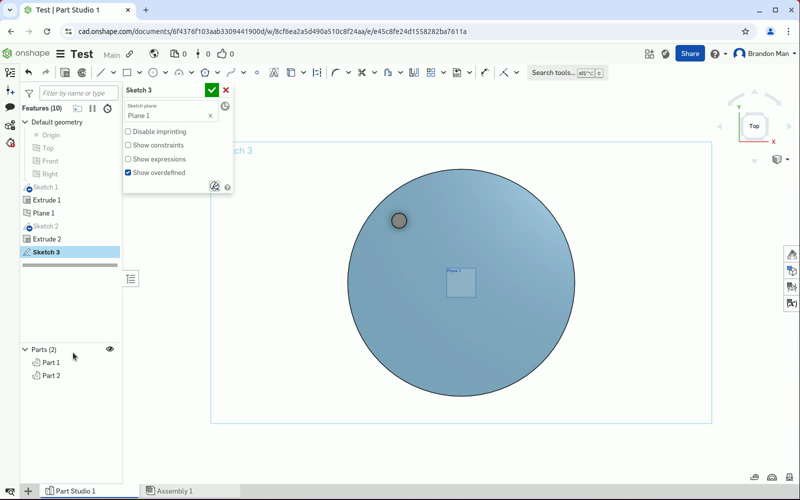
key(y)
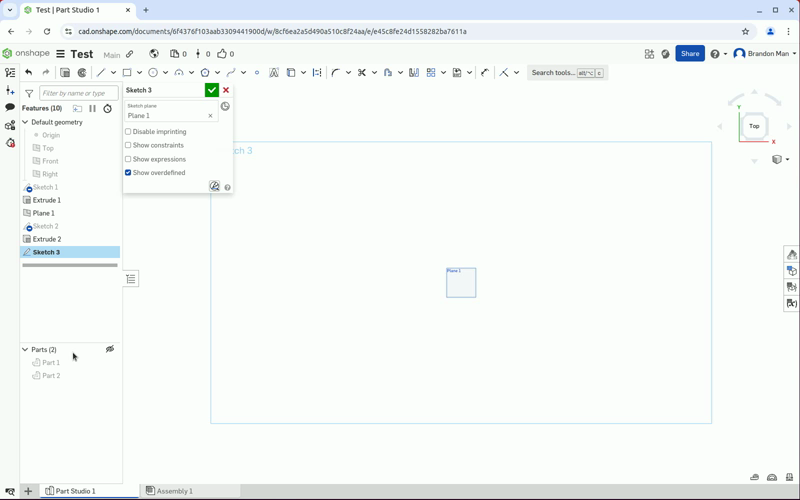
key(c)
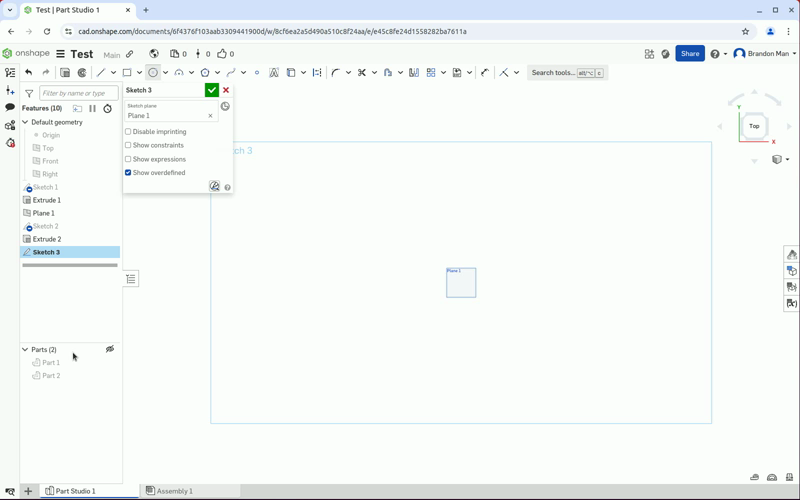
key_down(shift)
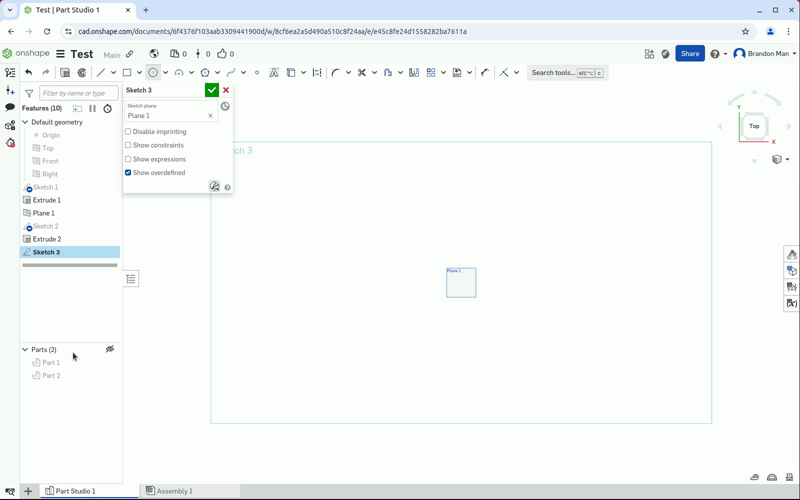
mouse_move(522, 220)
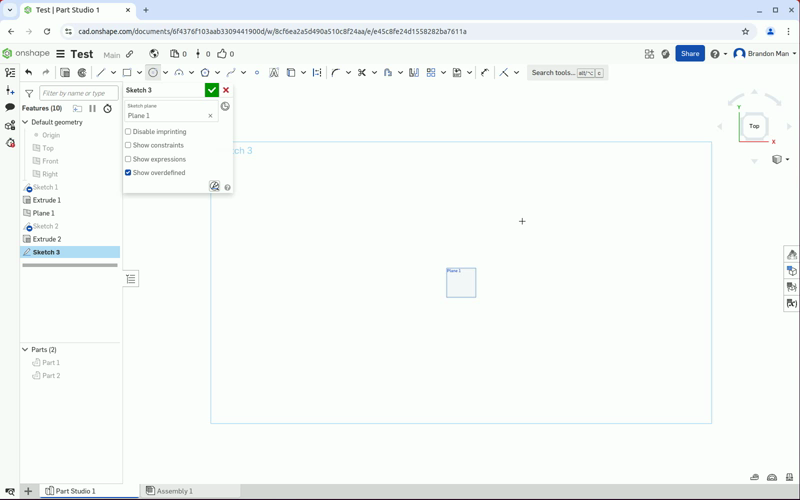
click(522, 220)
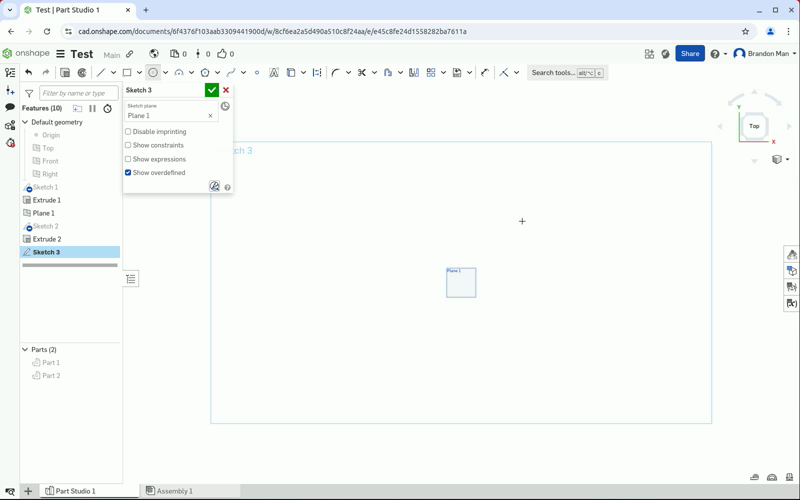
key_up(shift)
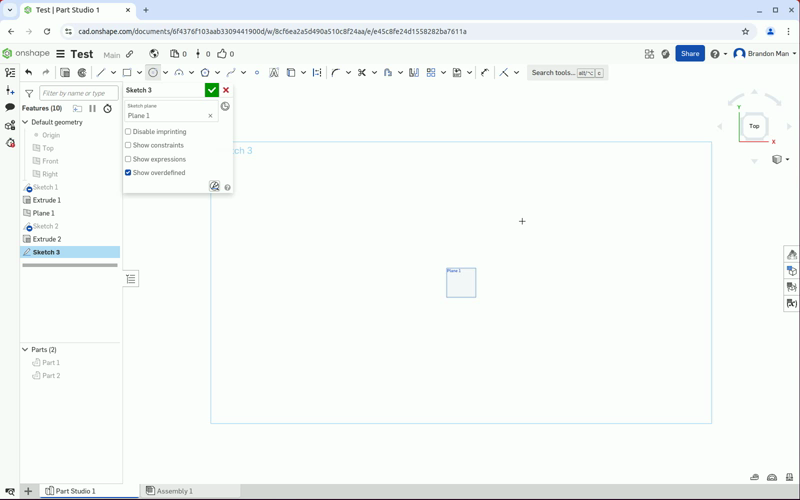
mouse_move(529, 220)
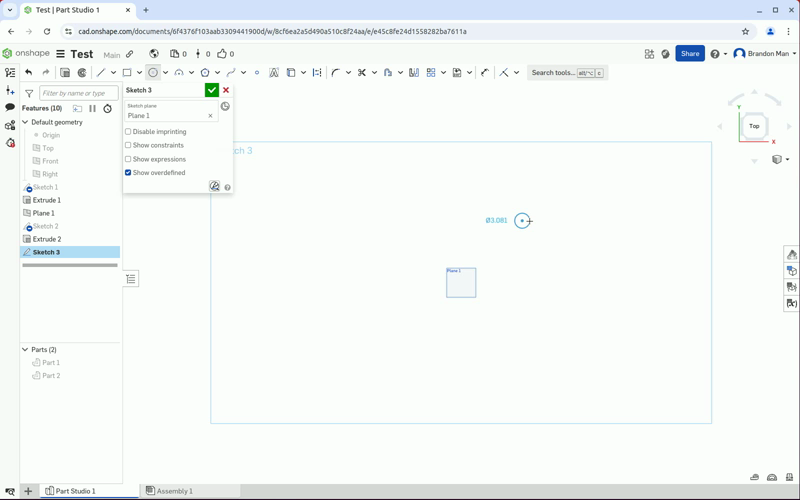
click(529, 220)
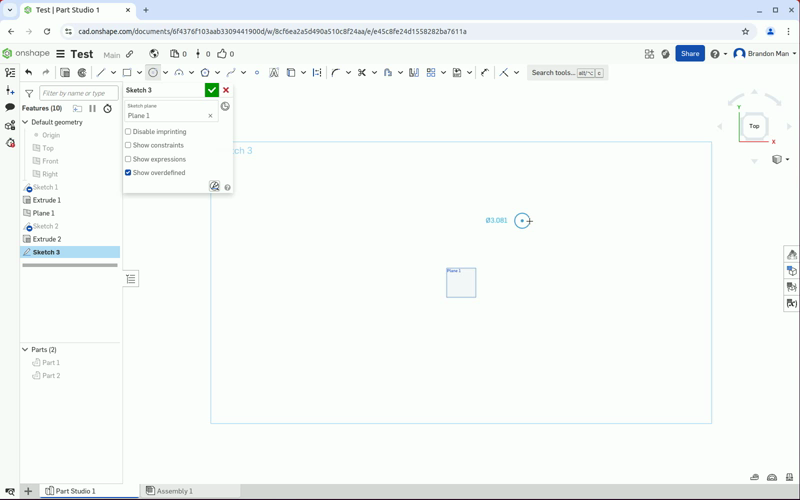
key(esc)
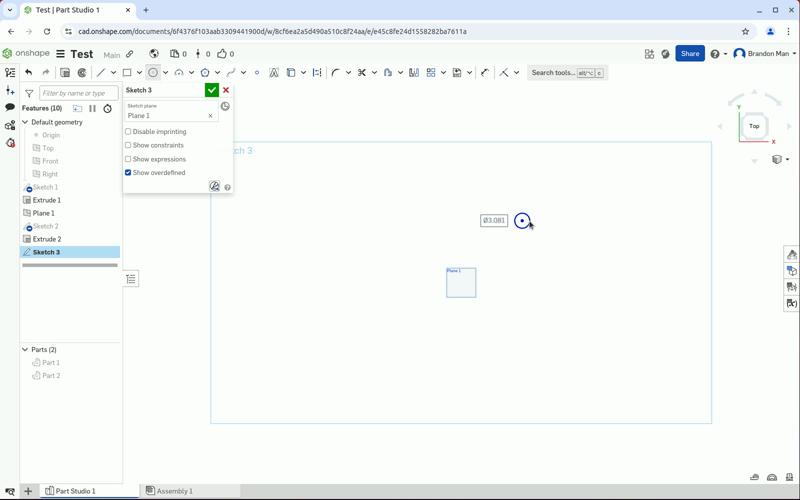
mouse_move(517, 219)
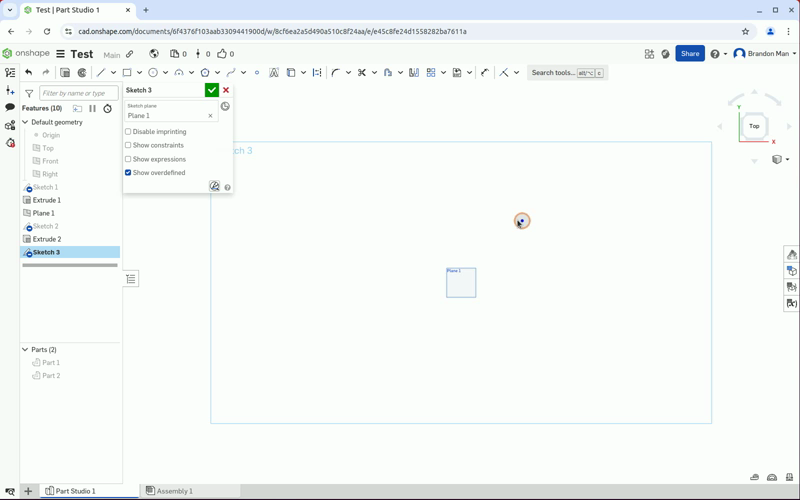
scroll(6)
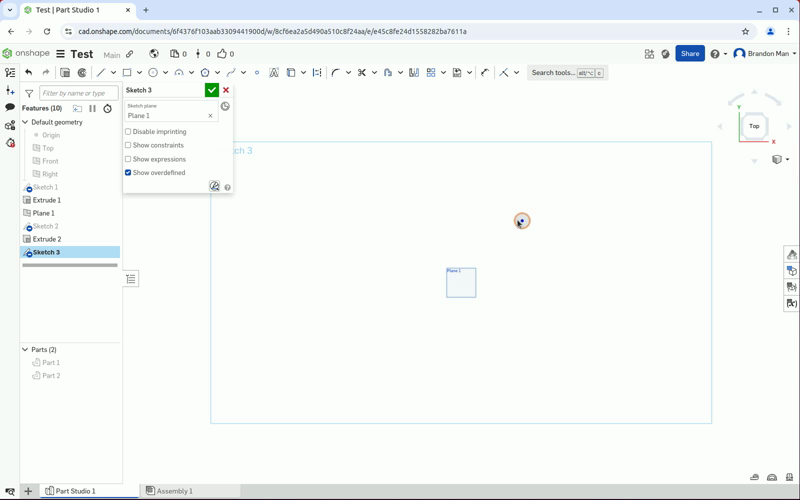
scroll(6)
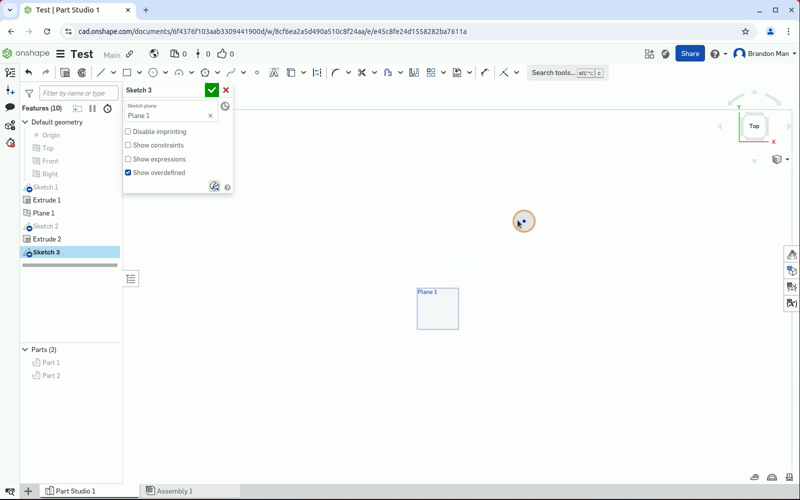
scroll(6)
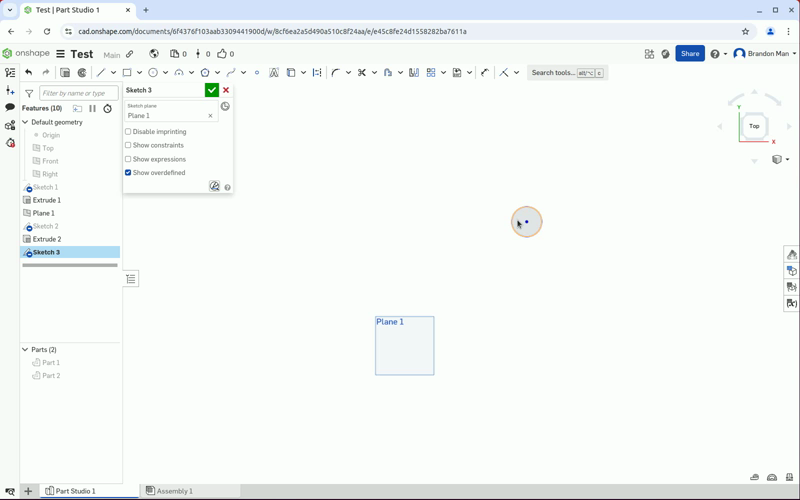
scroll(6)
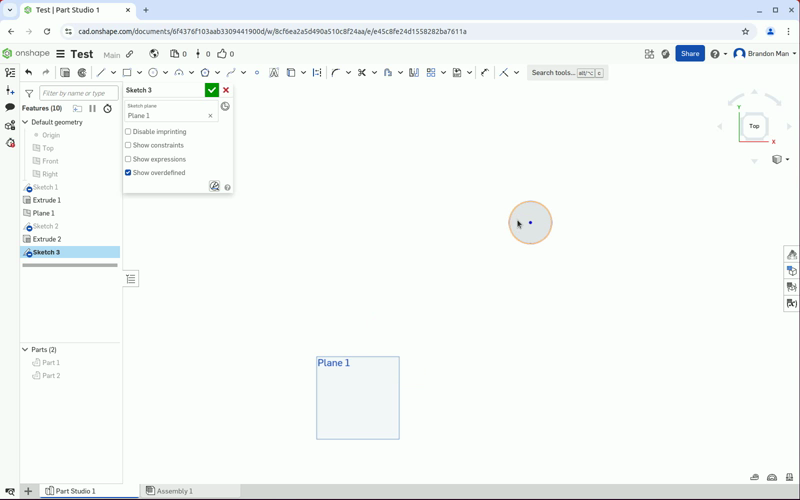
scroll(6)
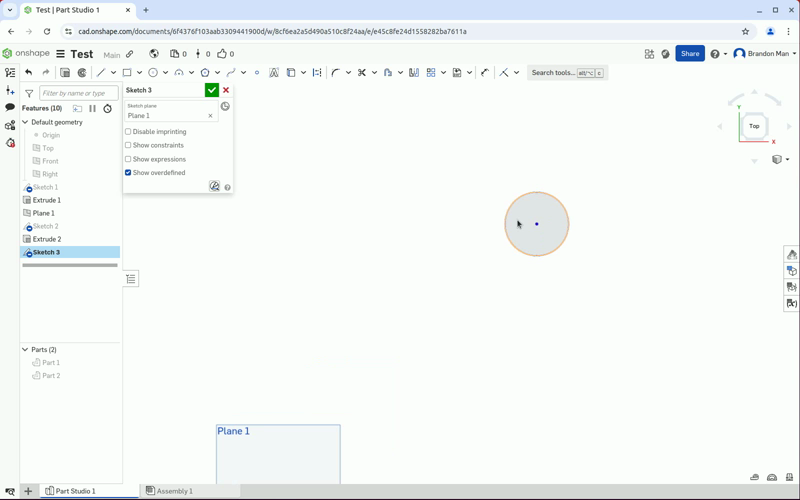
scroll(6)
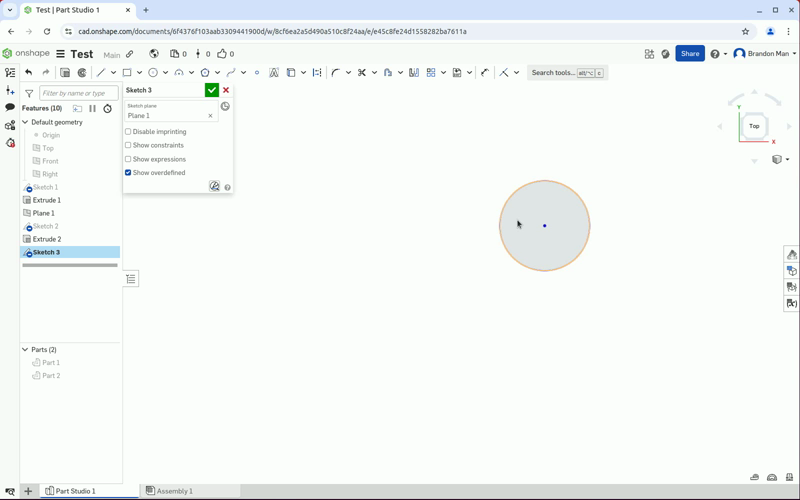
scroll(6)
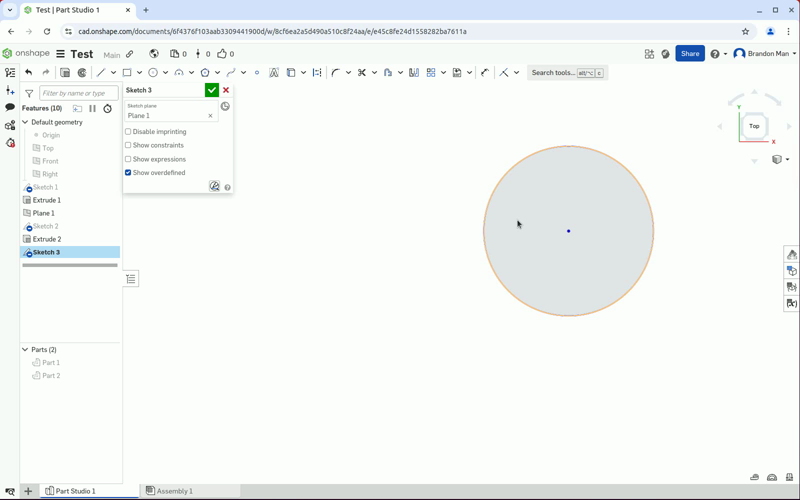
click(517, 219)
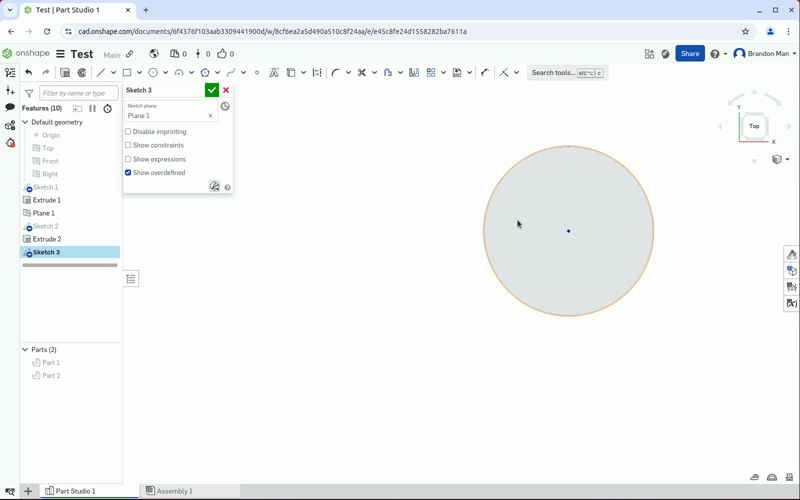
scroll(-6)
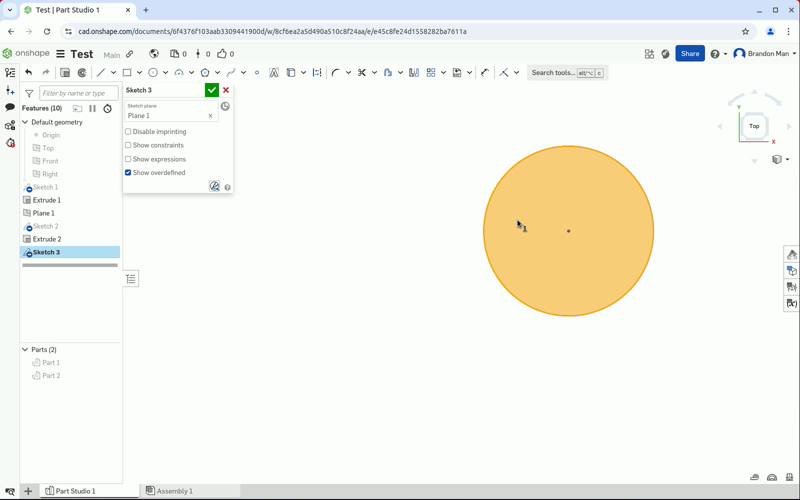
scroll(-6)
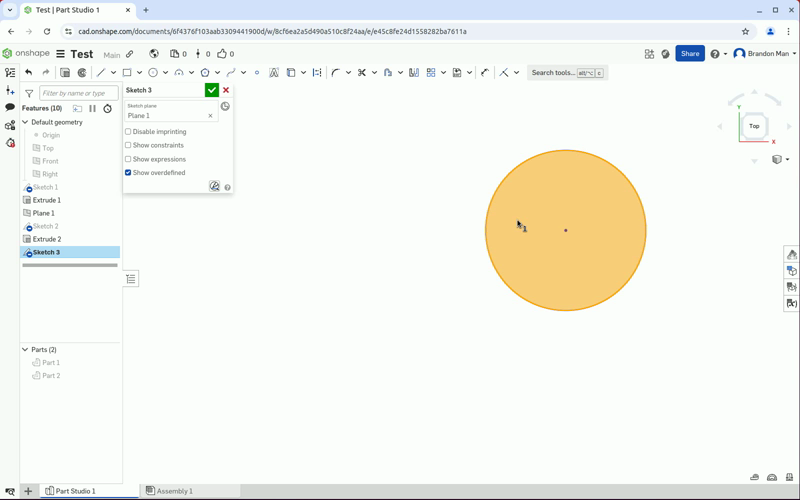
scroll(-6)
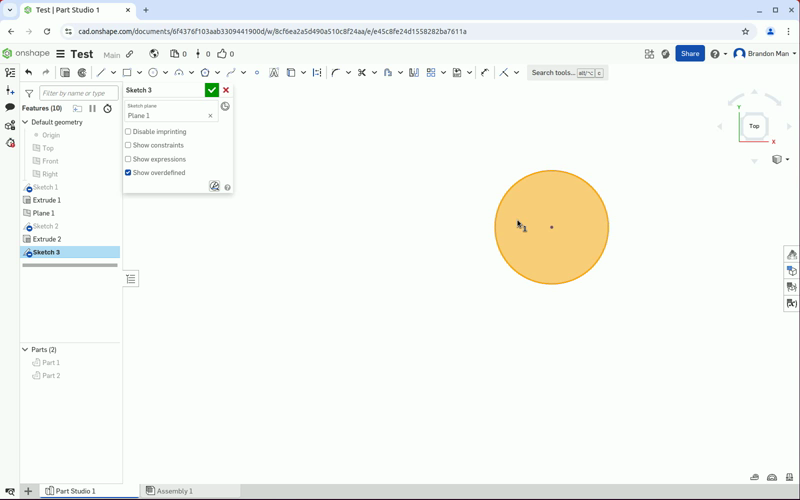
scroll(-6)
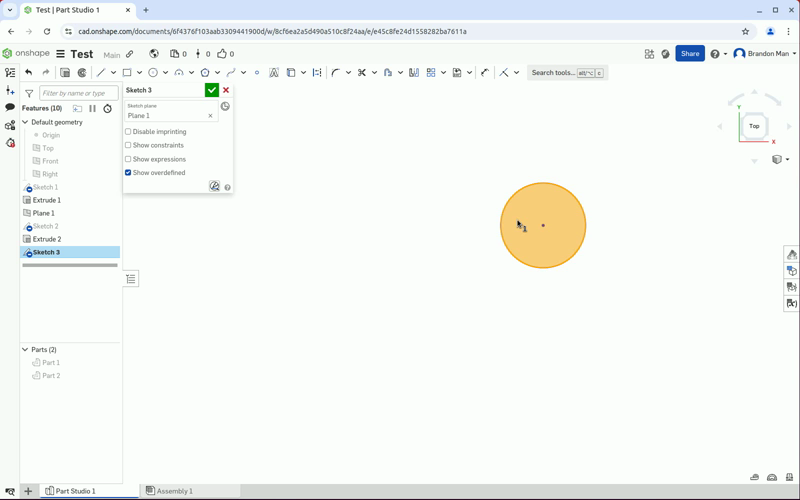
scroll(-6)
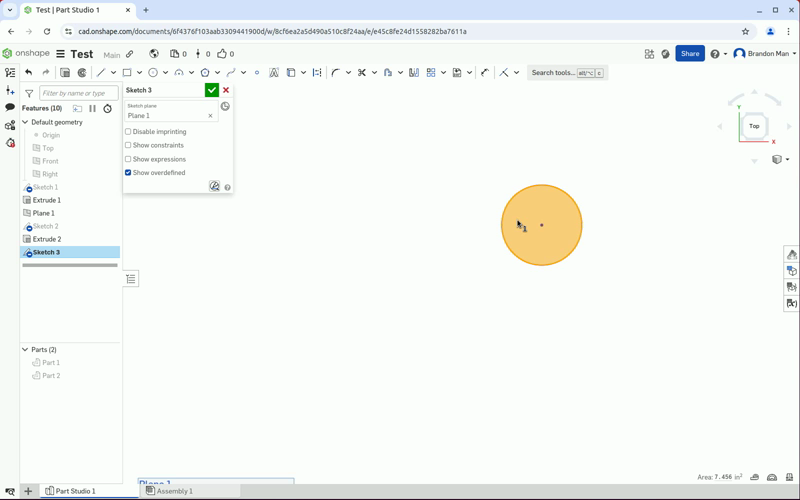
scroll(-6)
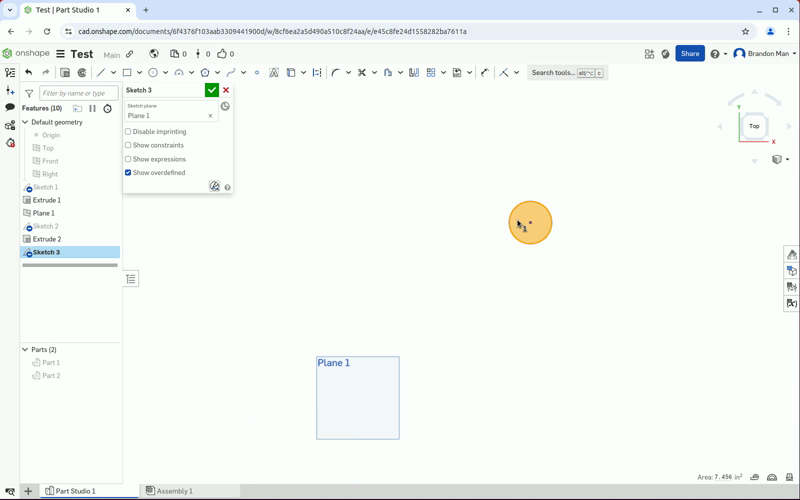
scroll(-6)
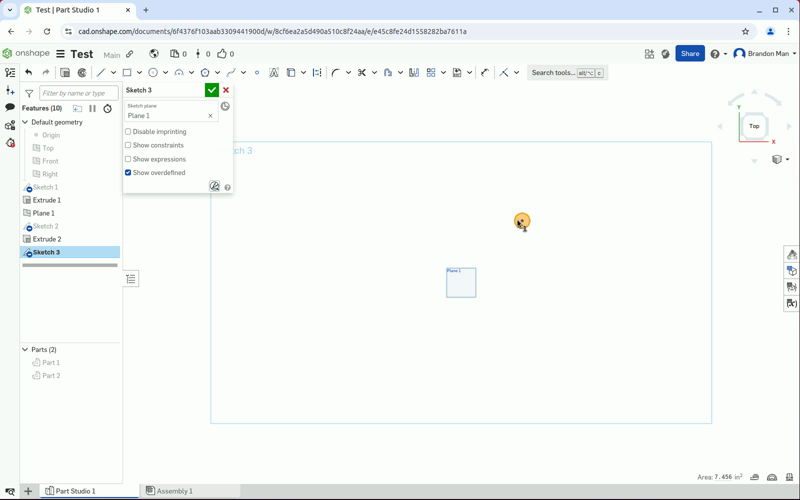
mouse_move(73, 352)
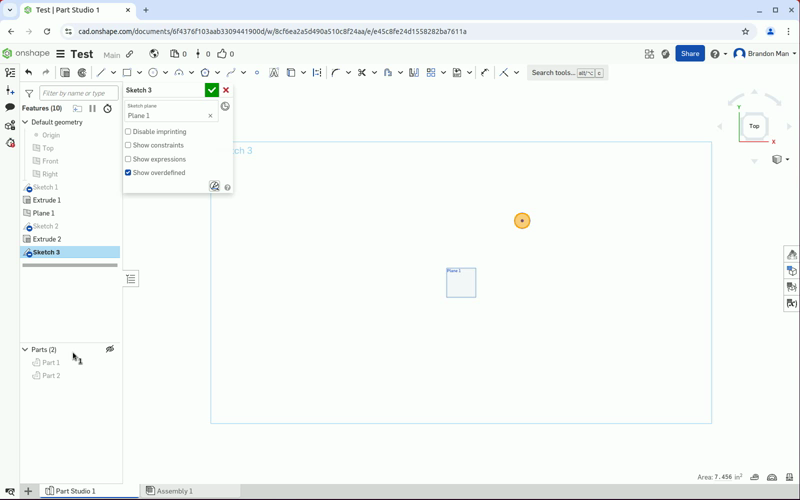
key(shift+y)
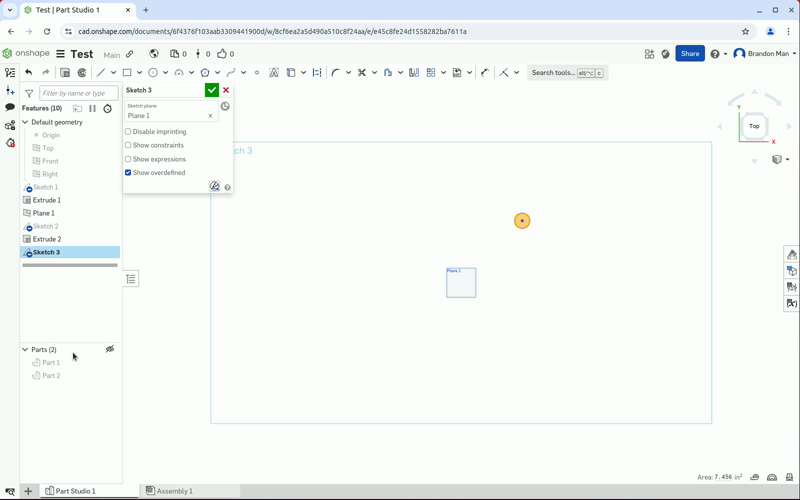
key(shift+e)
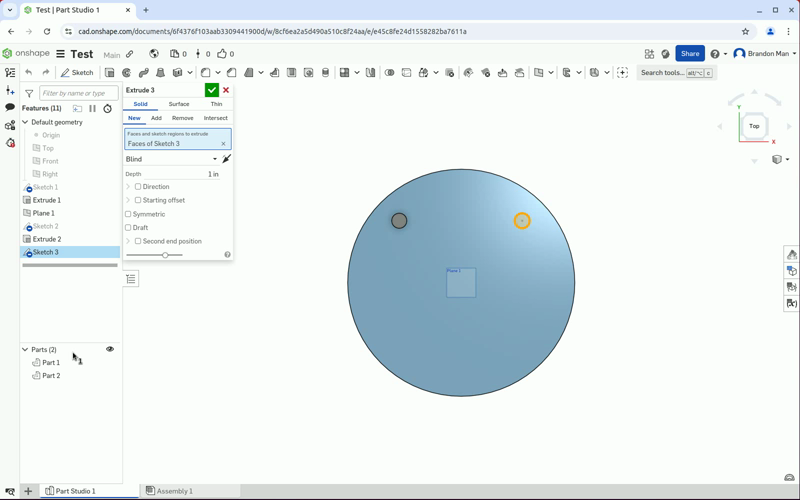
mouse_move(143, 106)
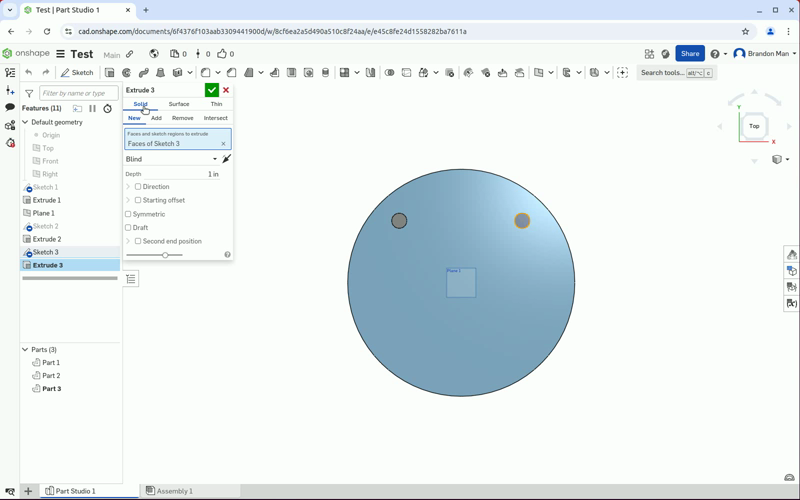
click(143, 106)
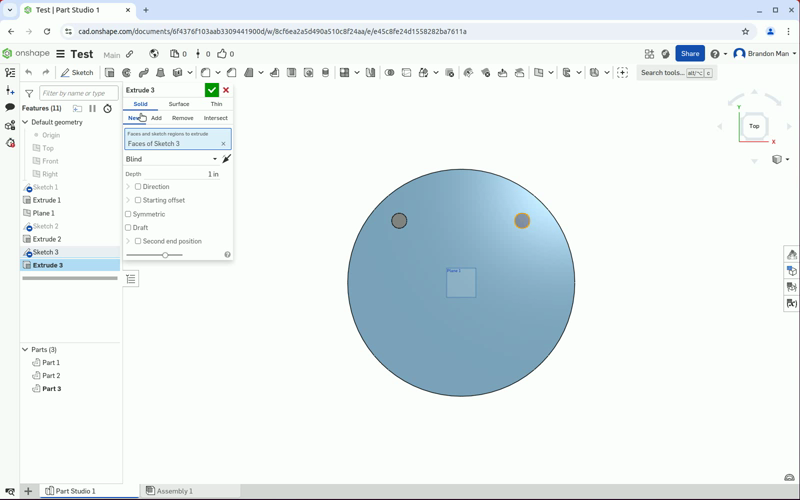
mouse_move(137, 120)
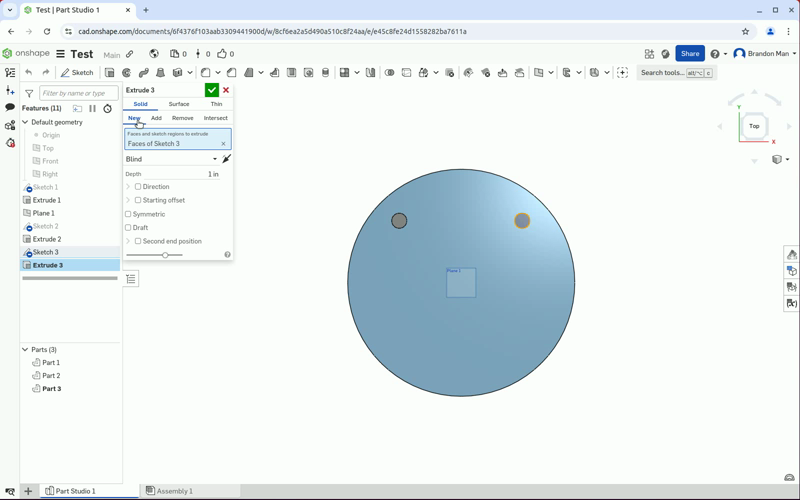
click(137, 120)
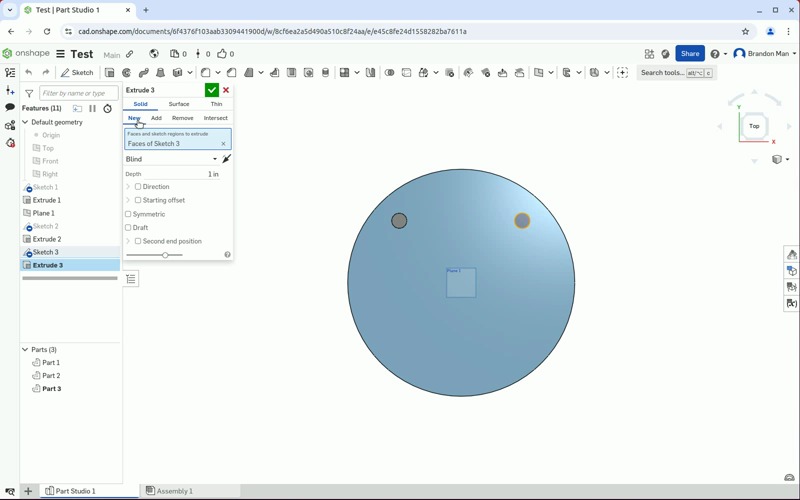
key(tab, 4)
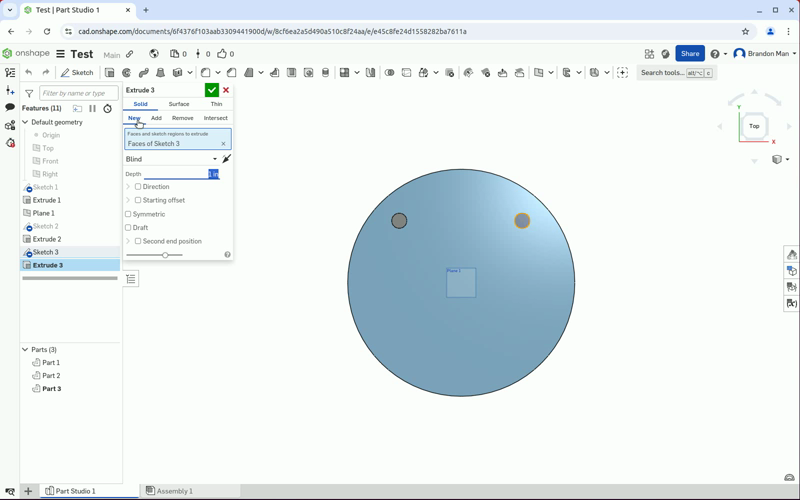
text(0.963)
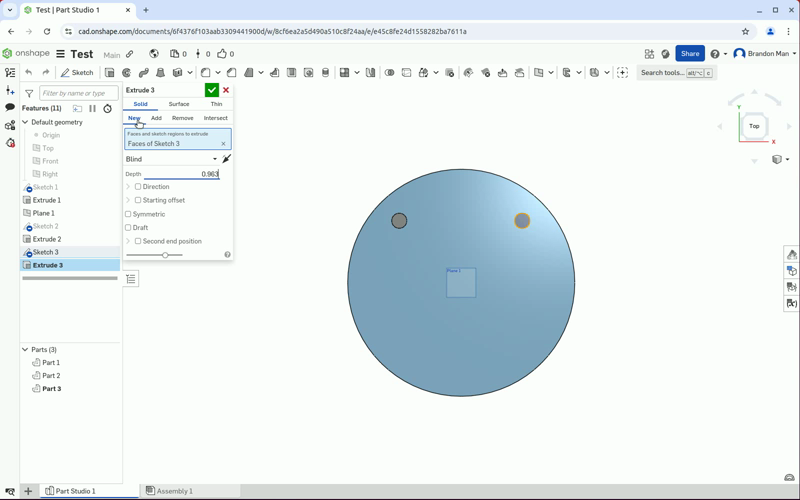
key(enter)
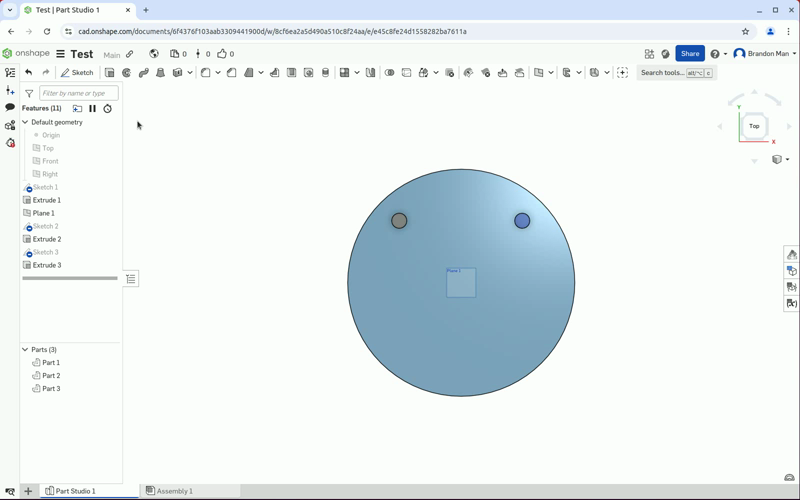
key(shift+h)
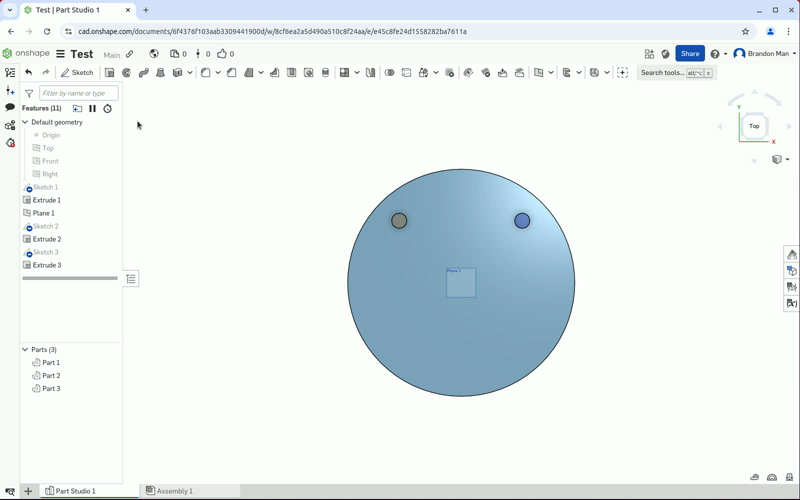
key(shift+h)
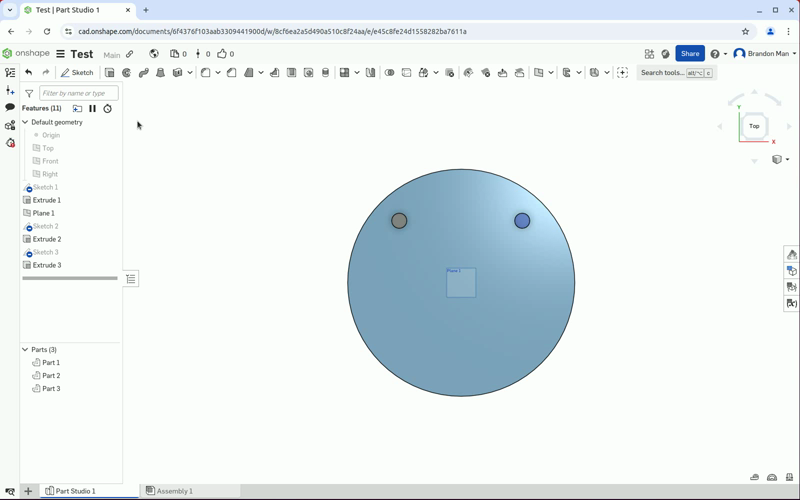
mouse_move(73, 189)
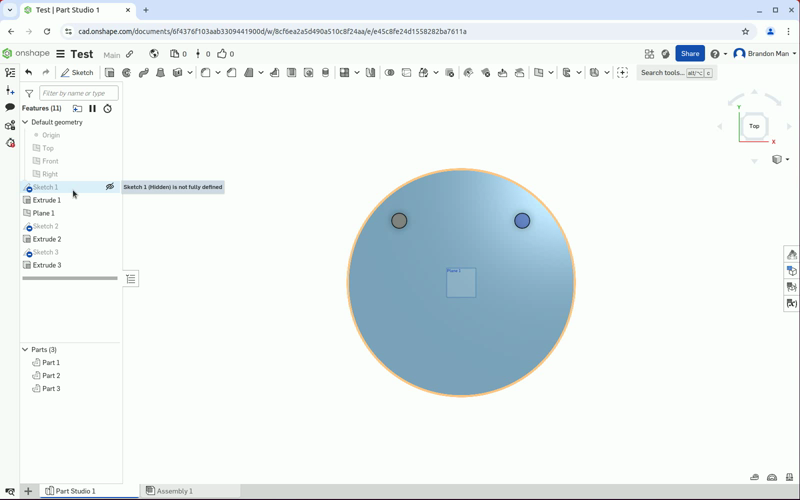
click(73, 189)
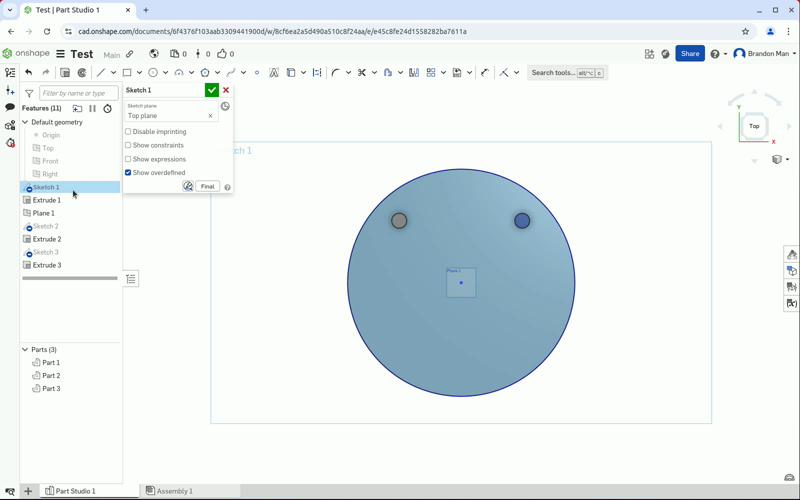
mouse_move(229, 92)
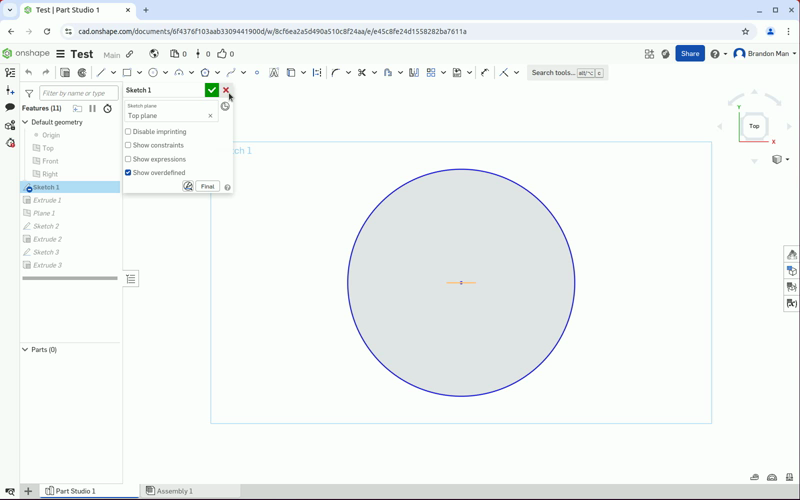
click(229, 92)
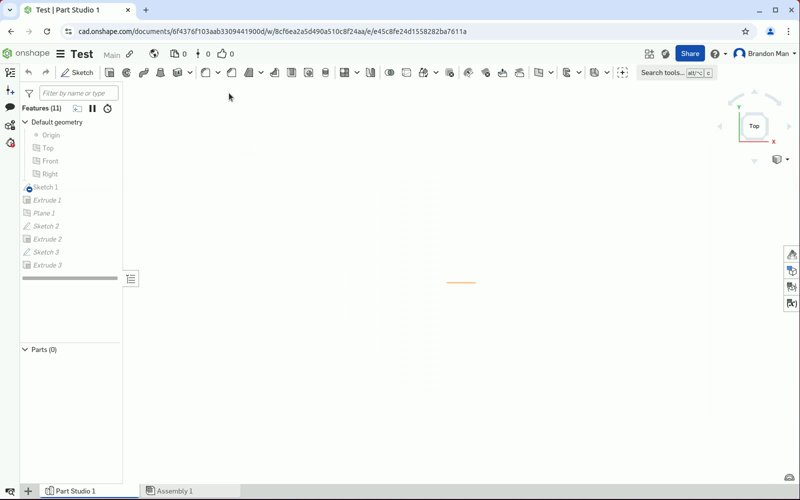
key(shift+s)
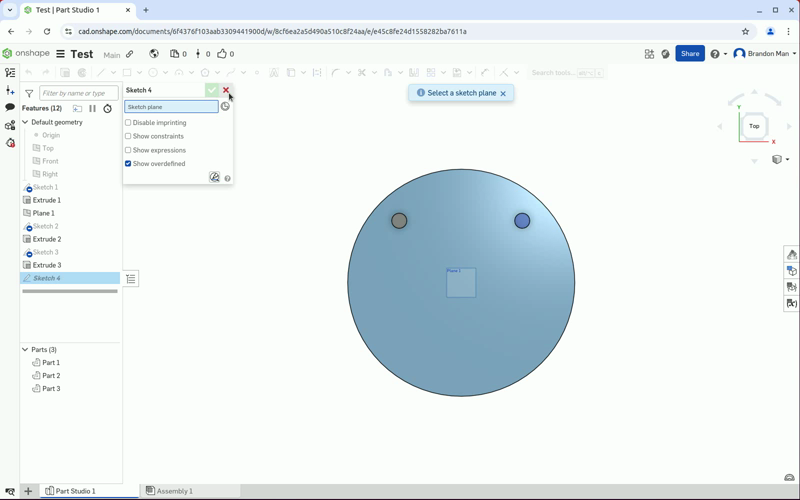
mouse_move(73, 215)
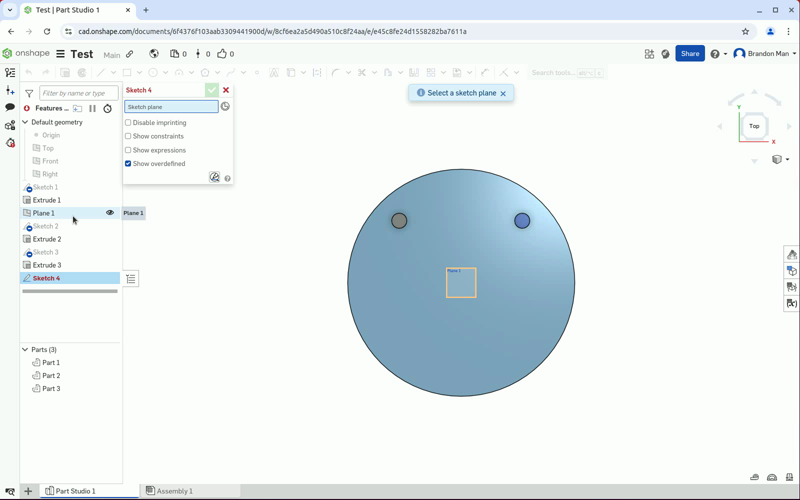
click(73, 215)
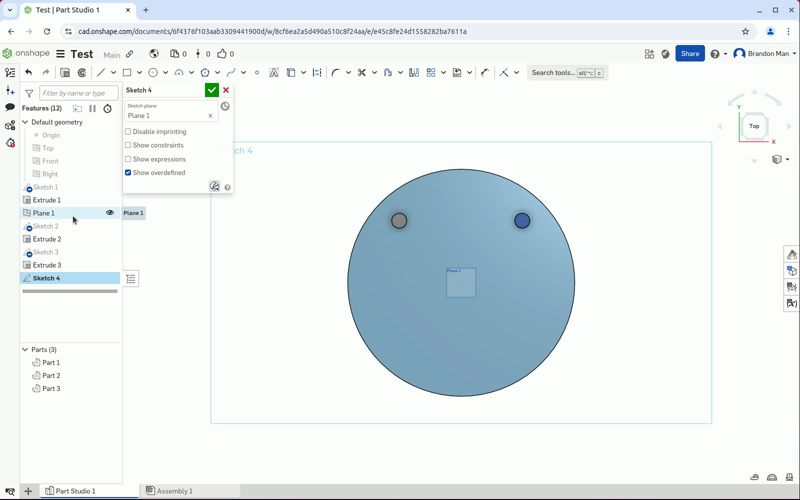
mouse_move(73, 352)
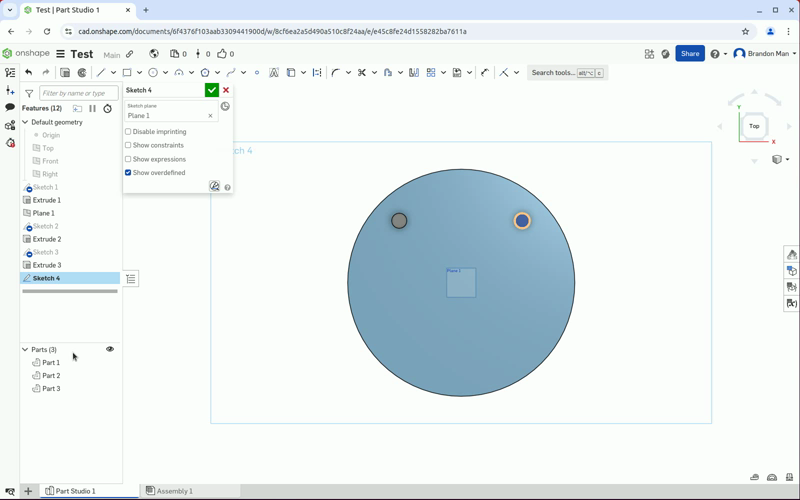
key(y)
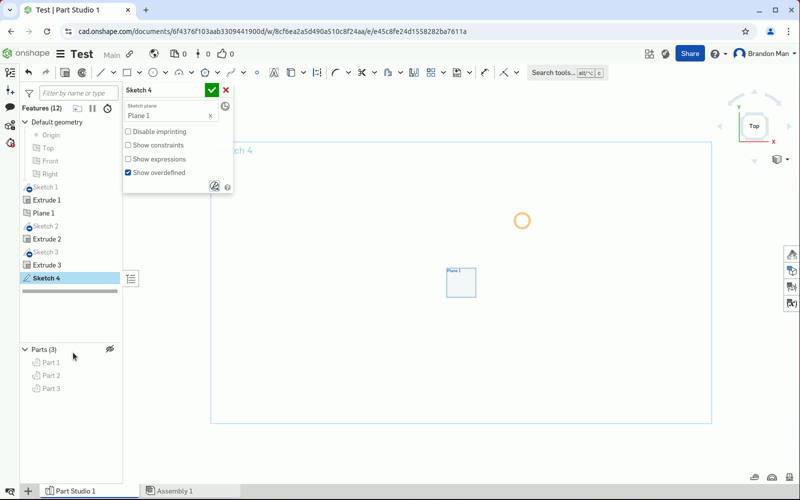
key(c)
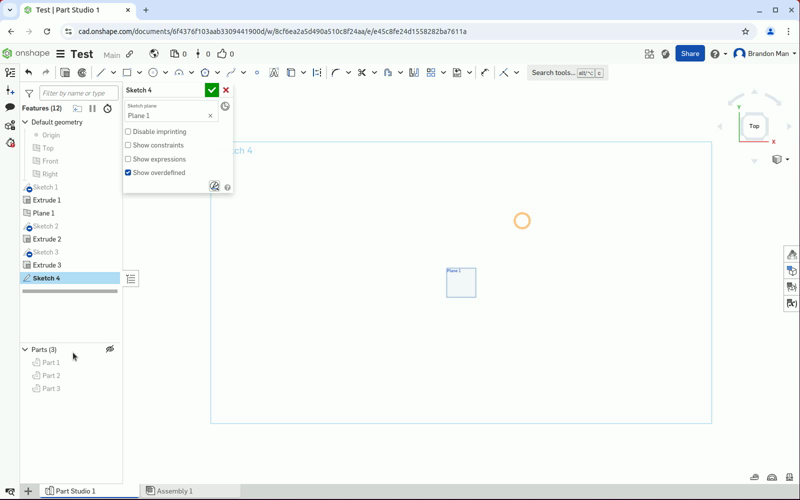
key_down(shift)
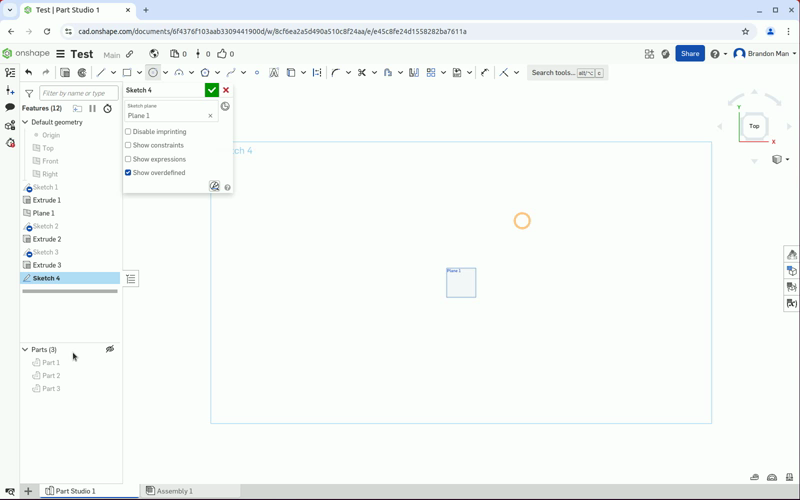
mouse_move(522, 345)
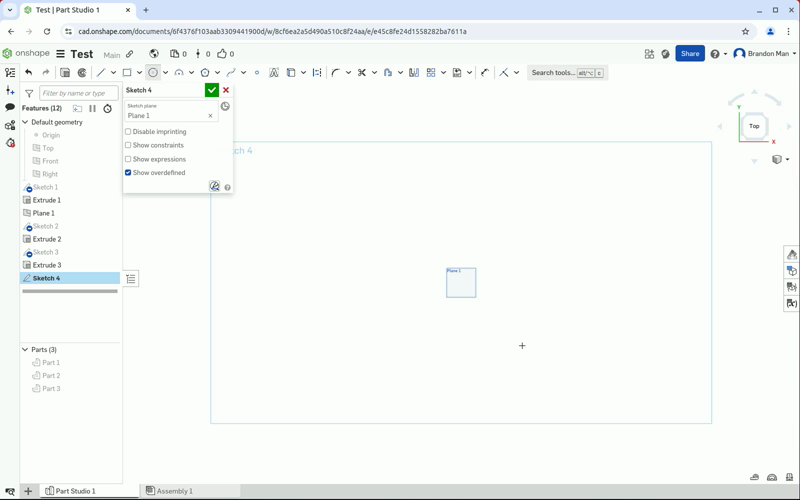
click(522, 345)
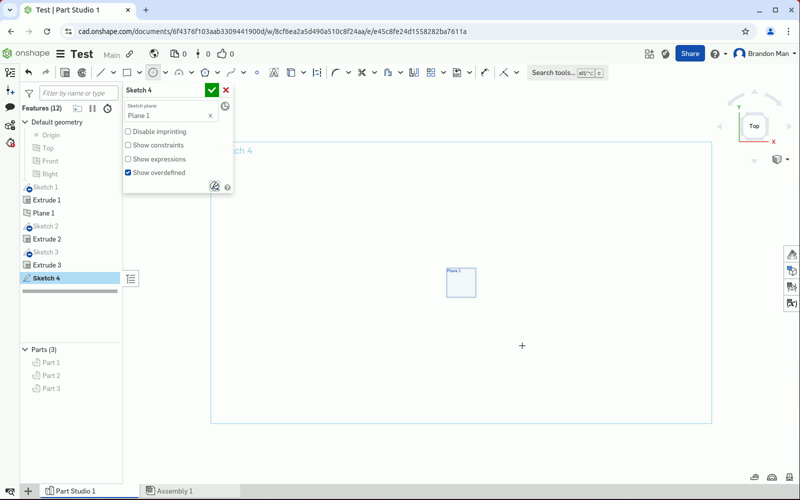
key_up(shift)
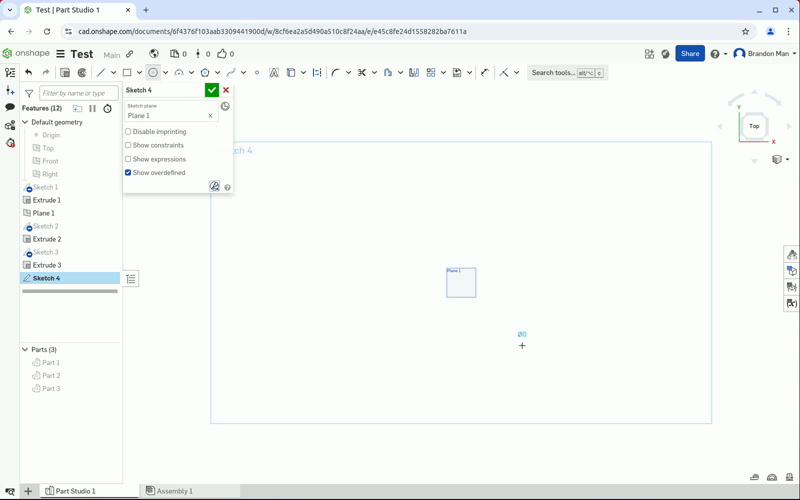
mouse_move(529, 345)
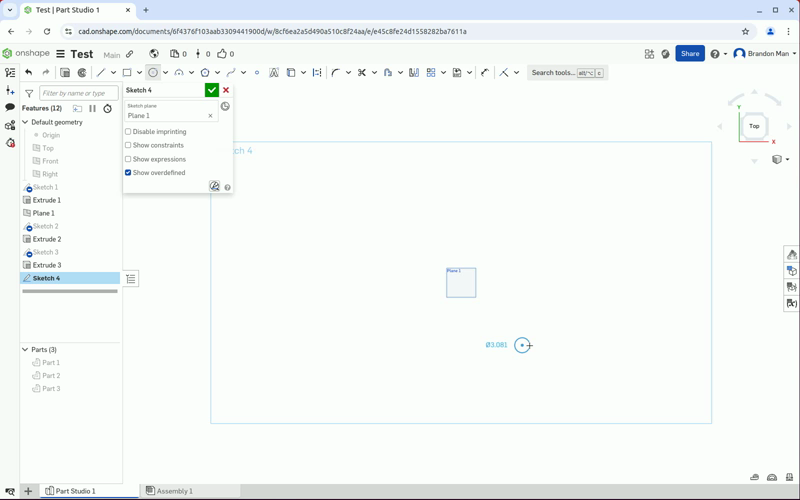
click(529, 345)
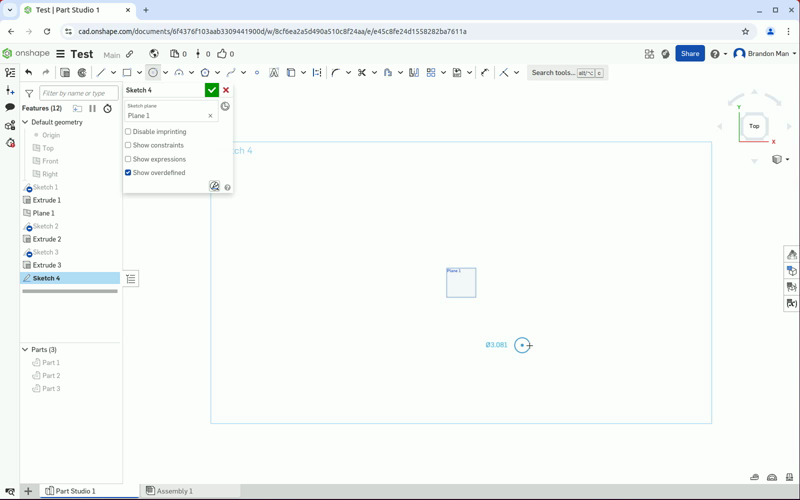
key(esc)
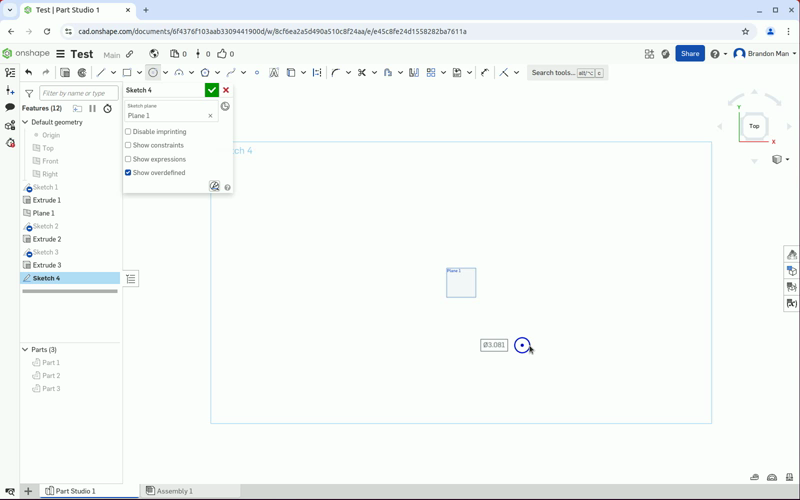
mouse_move(523, 339)
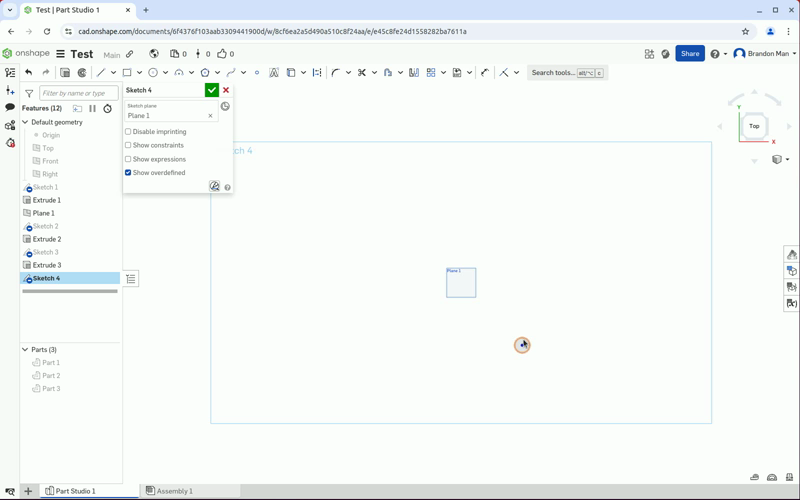
scroll(6)
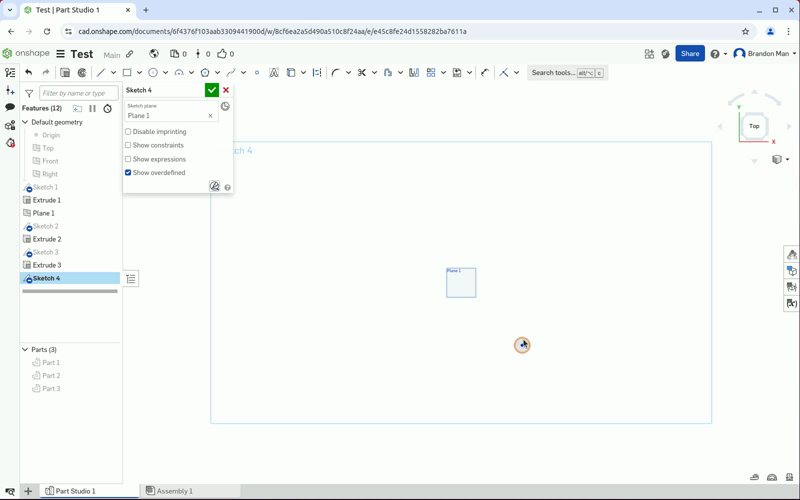
scroll(6)
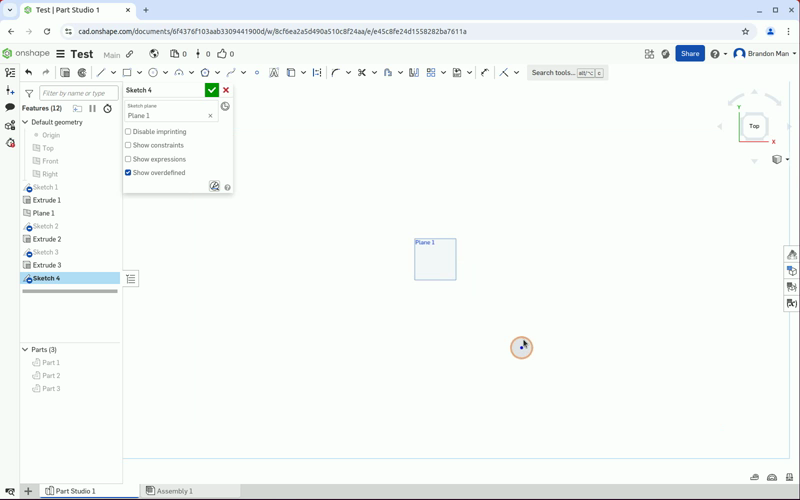
scroll(6)
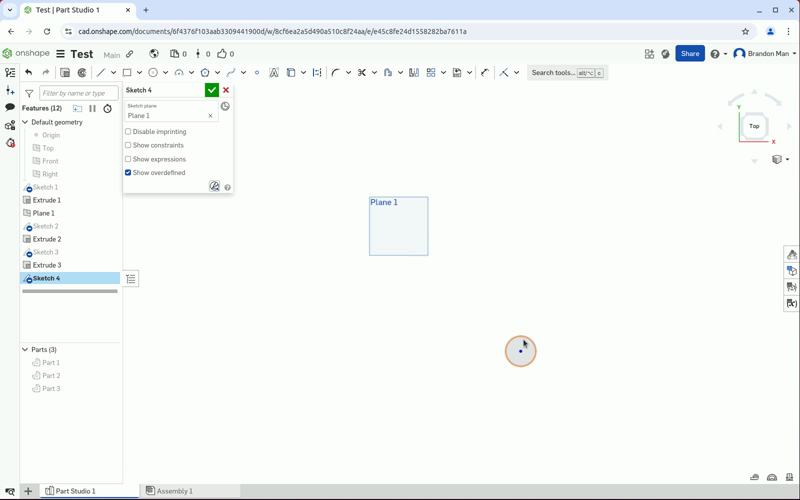
scroll(6)
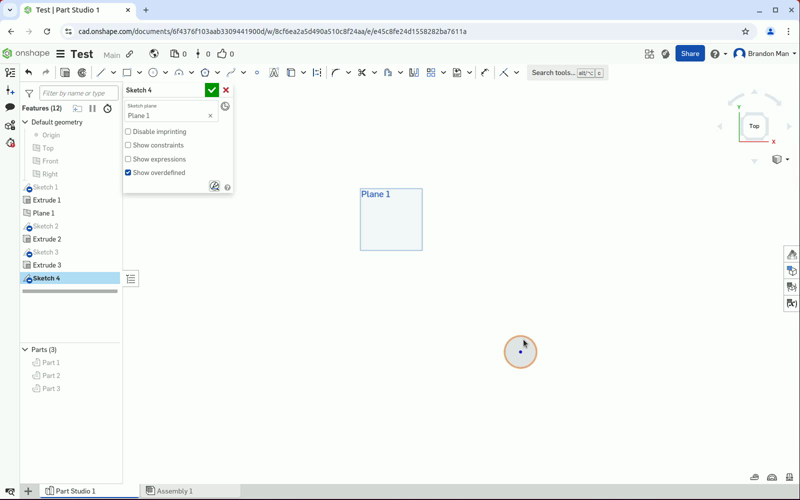
scroll(6)
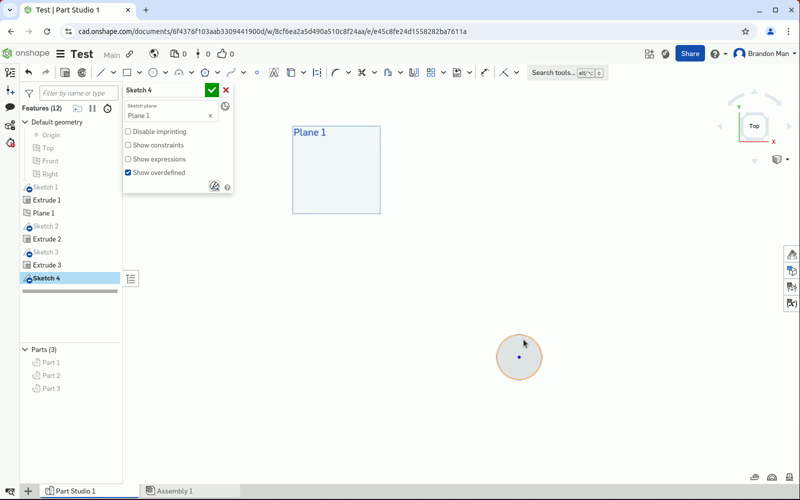
scroll(6)
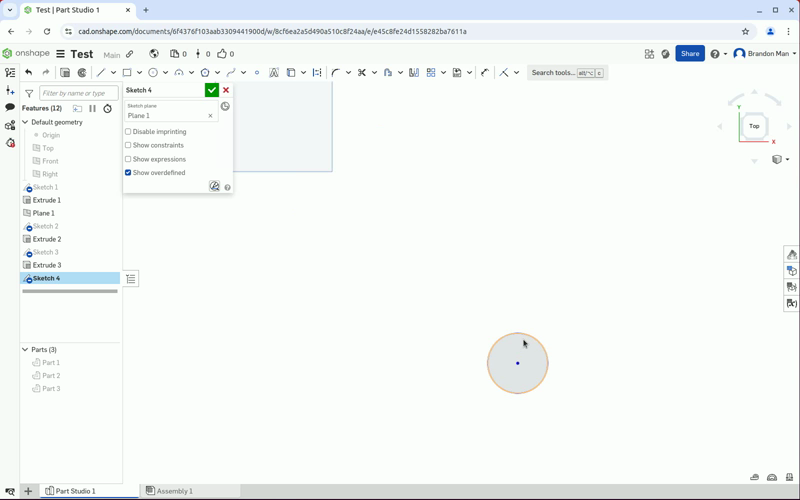
scroll(6)
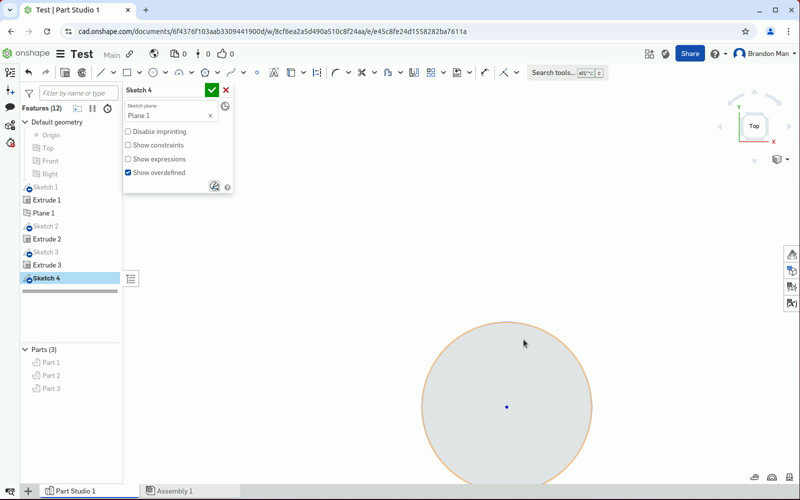
click(523, 339)
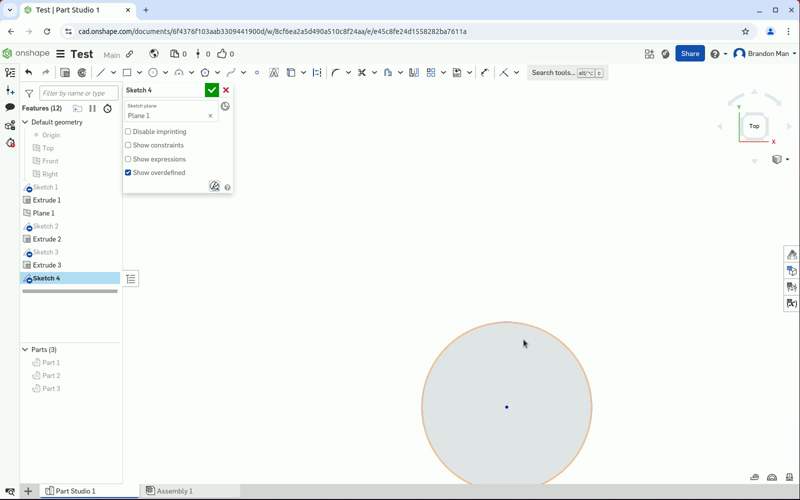
scroll(-6)
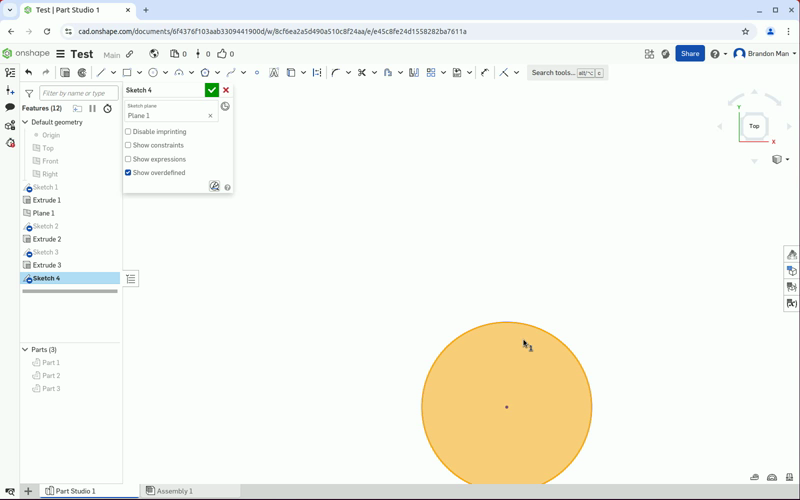
scroll(-6)
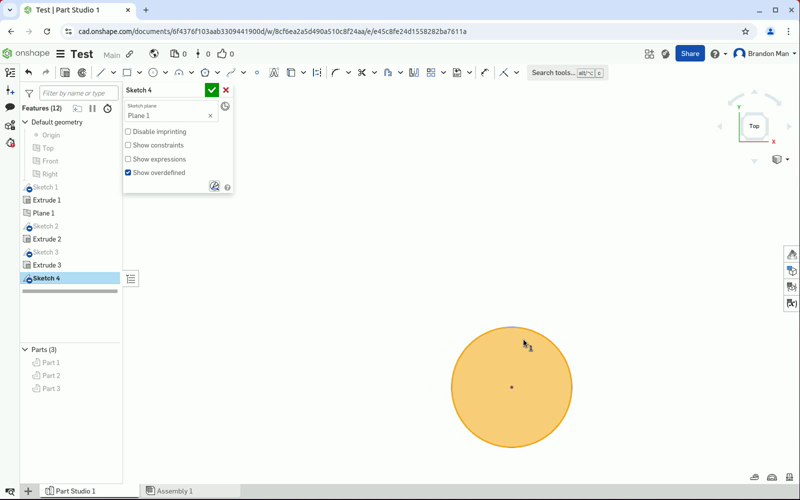
scroll(-6)
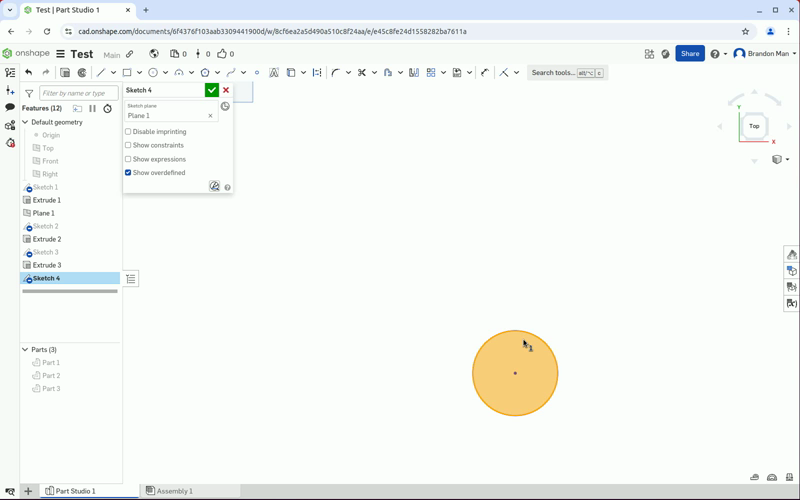
scroll(-6)
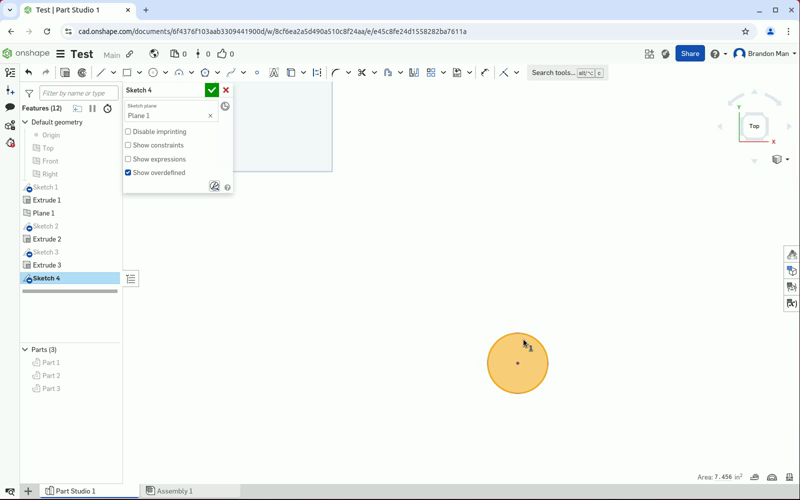
scroll(-6)
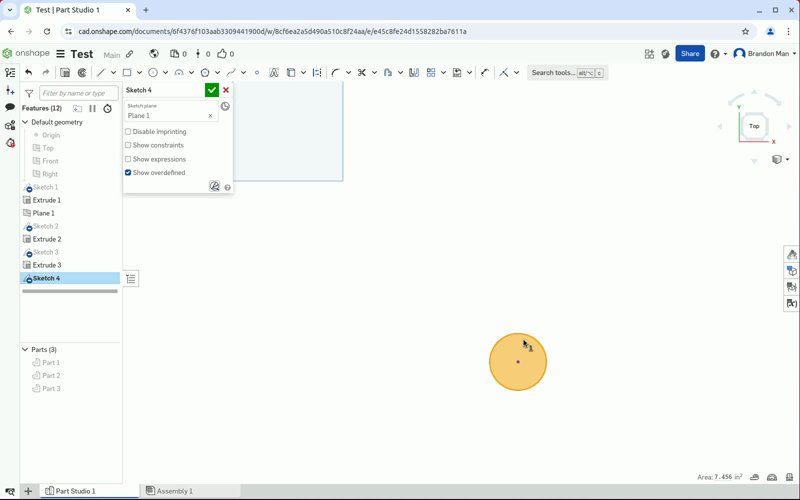
scroll(-6)
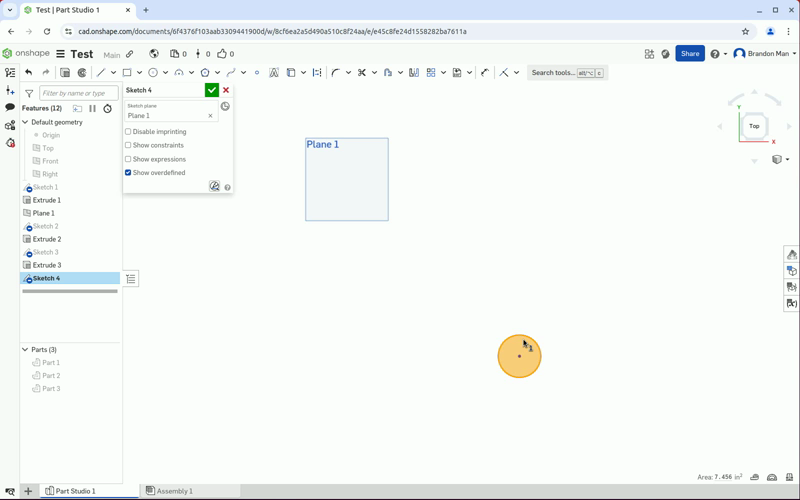
scroll(-6)
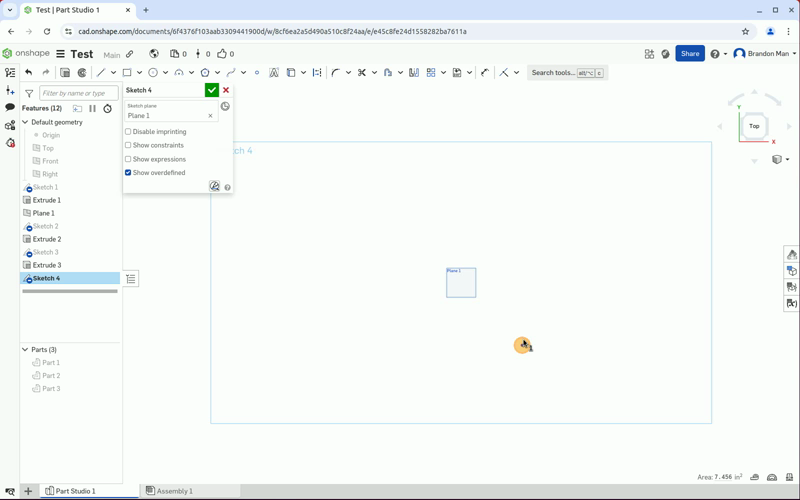
mouse_move(73, 352)
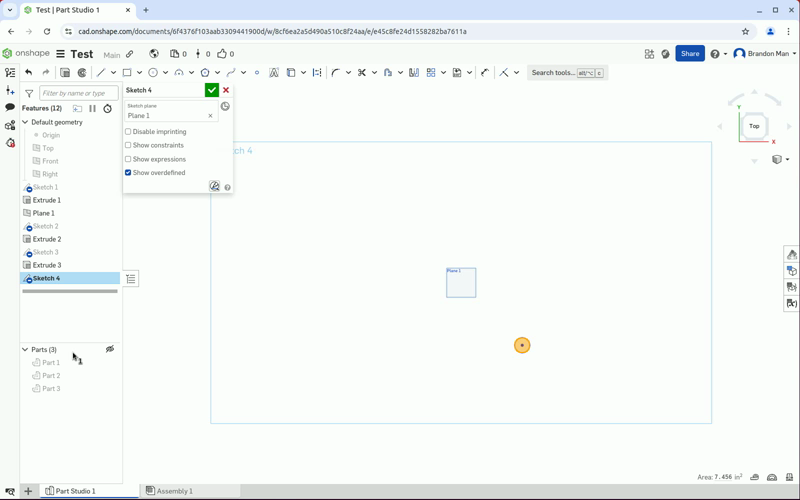
key(shift+y)
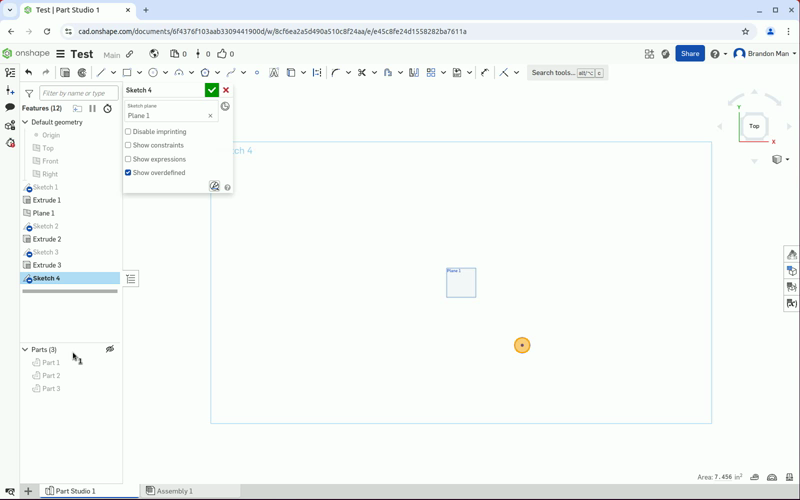
key(shift+e)
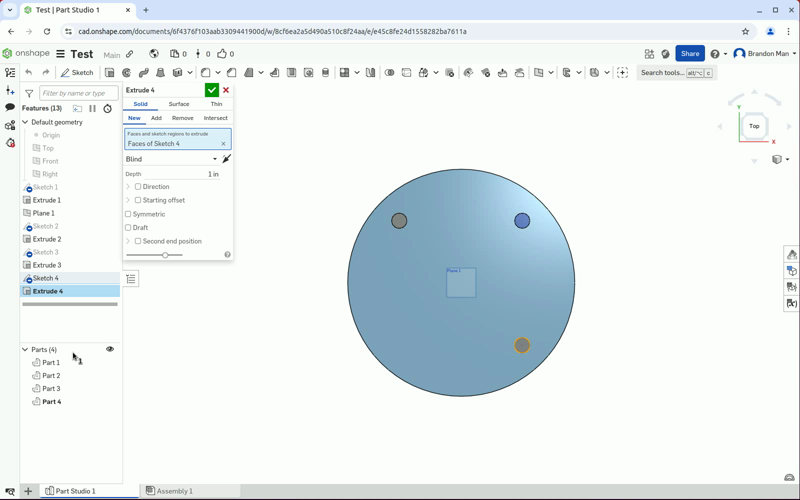
mouse_move(143, 106)
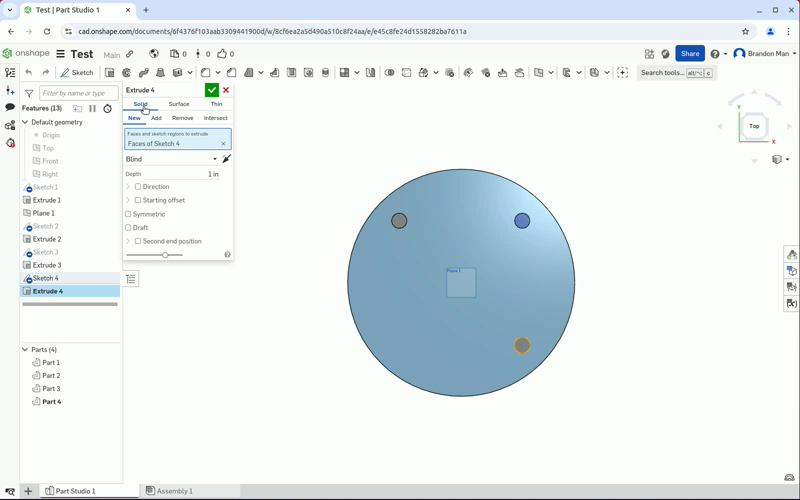
click(143, 106)
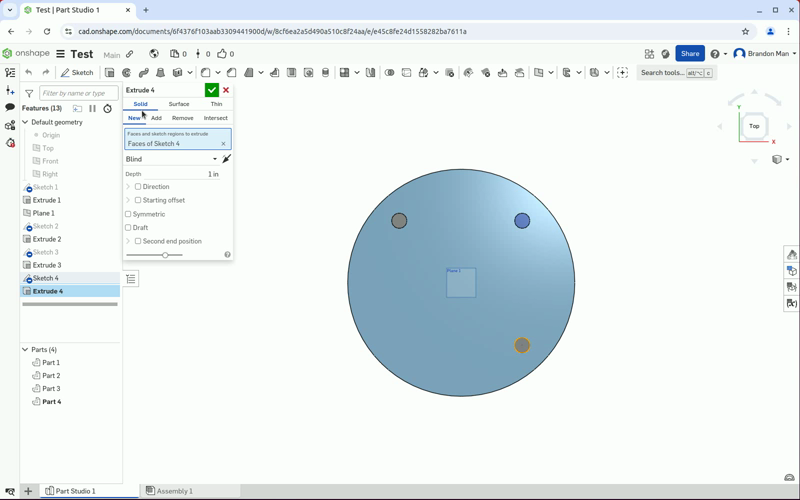
mouse_move(137, 120)
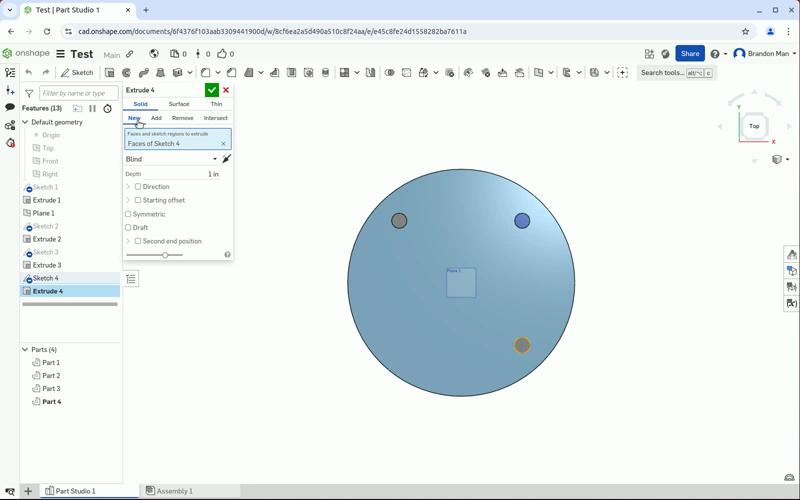
click(137, 120)
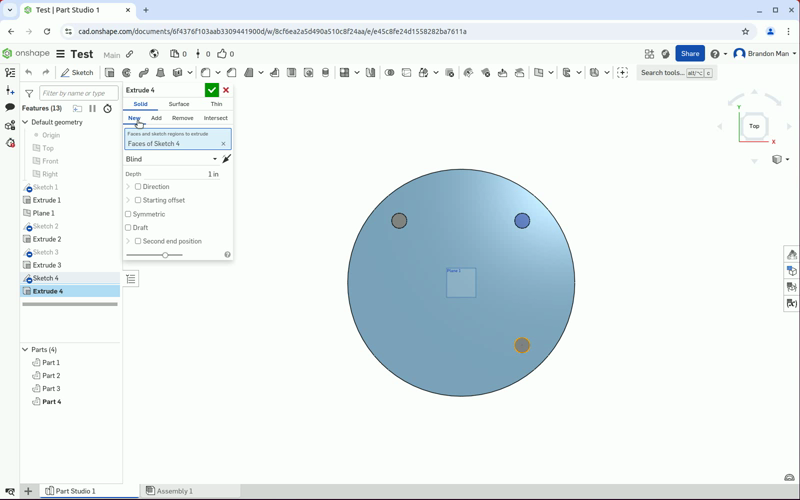
key(tab, 4)
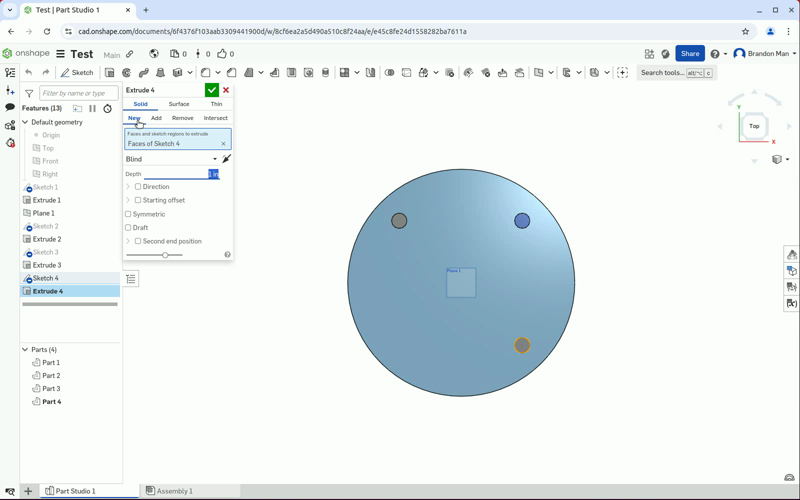
text(0.963)
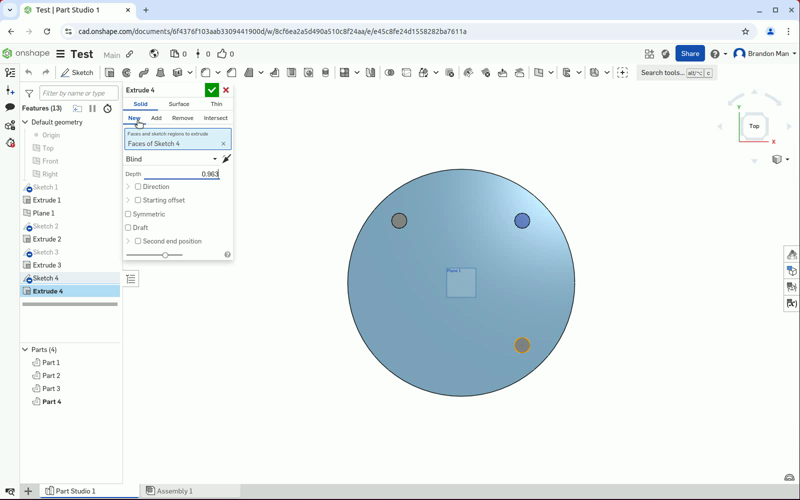
key(enter)
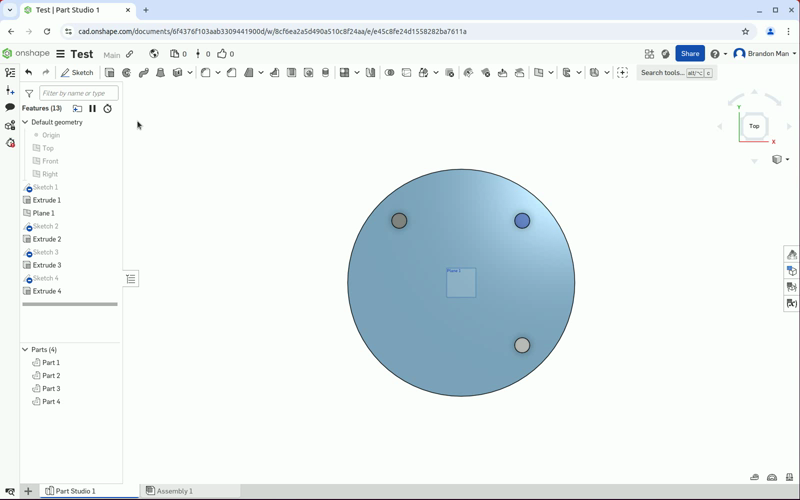
key(shift+h)
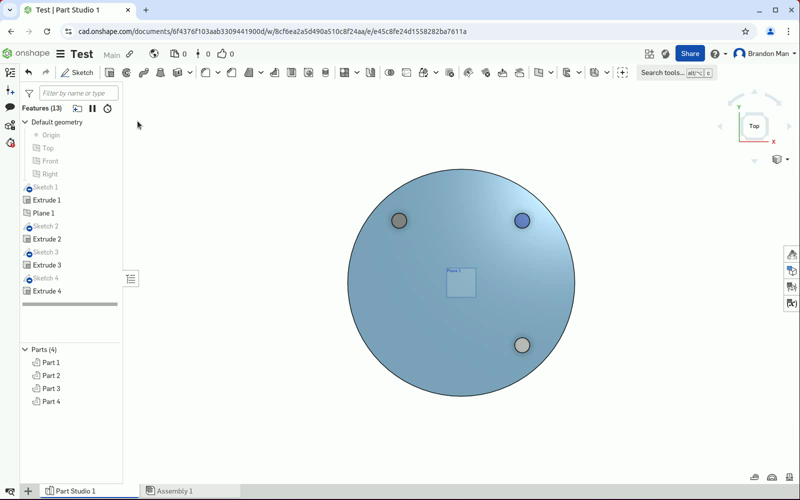
key(shift+h)
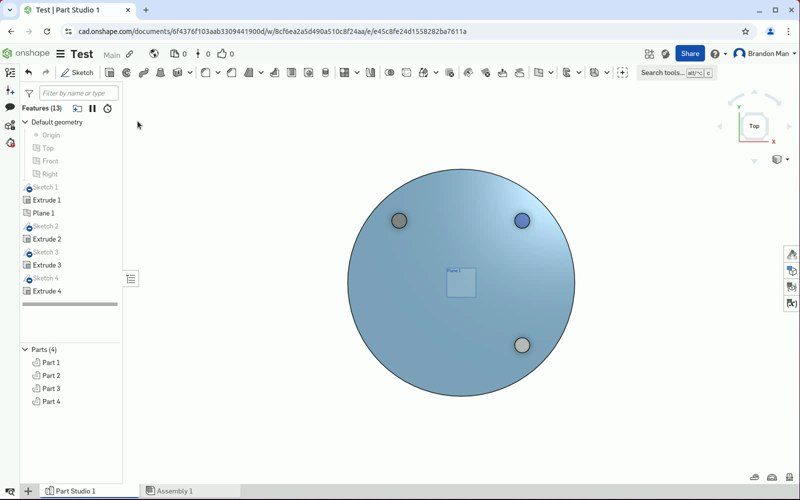
mouse_move(73, 189)
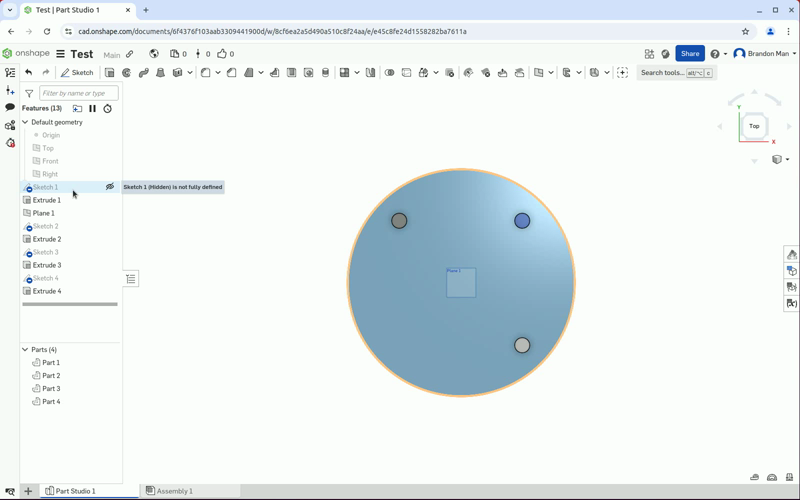
click(73, 189)
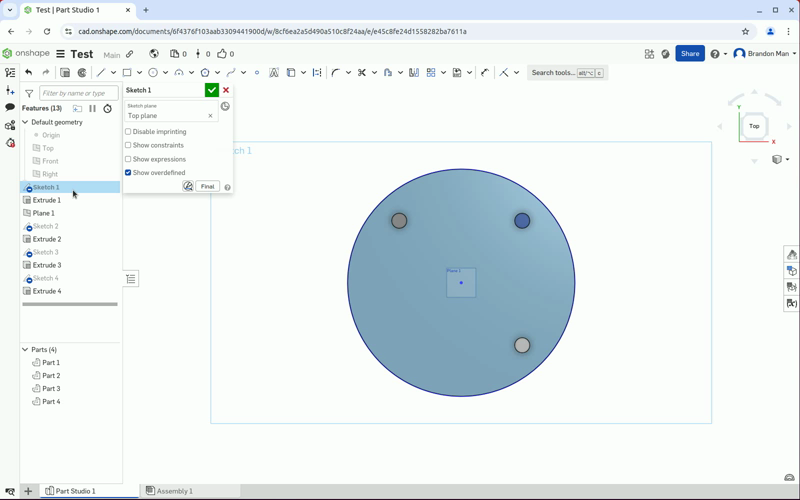
mouse_move(229, 92)
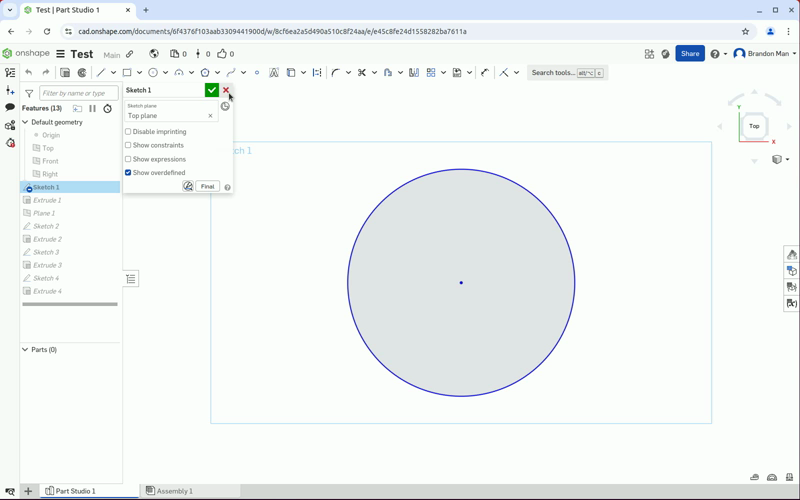
click(229, 92)
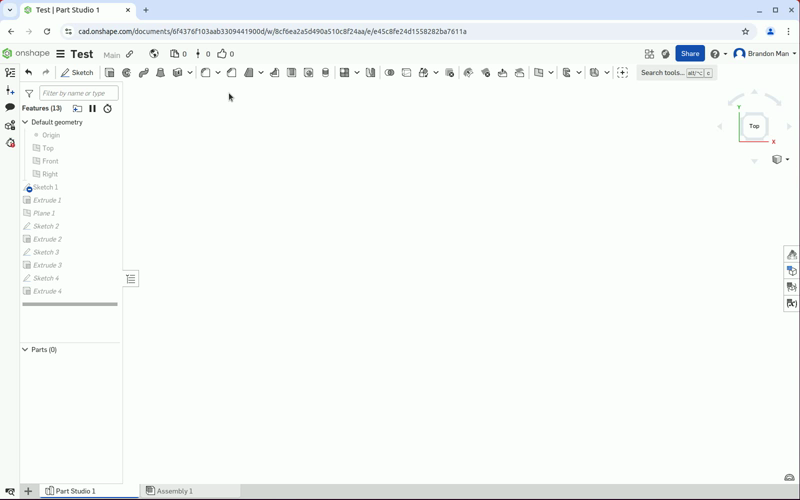
key(shift+s)
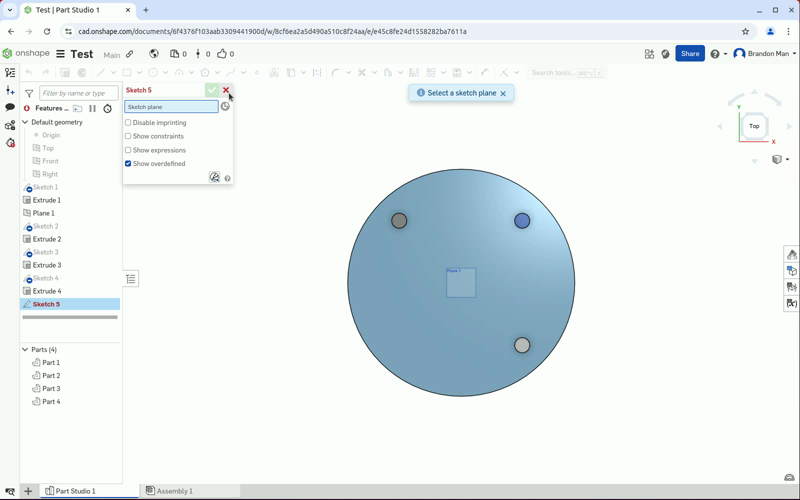
mouse_move(73, 215)
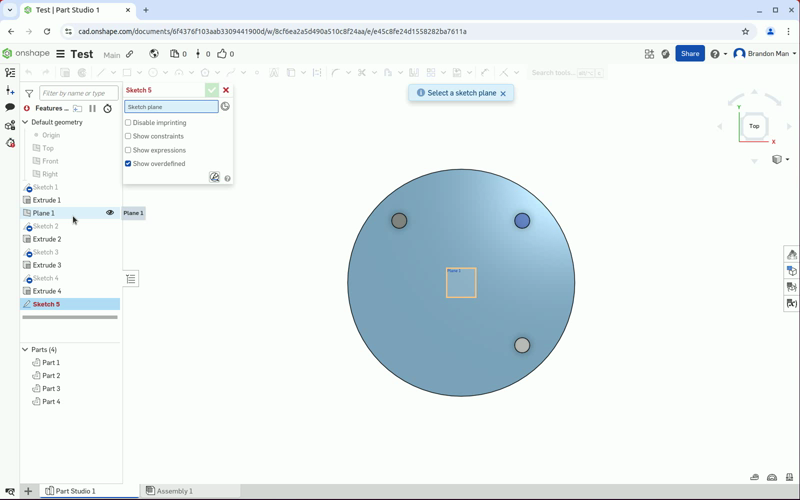
click(73, 215)
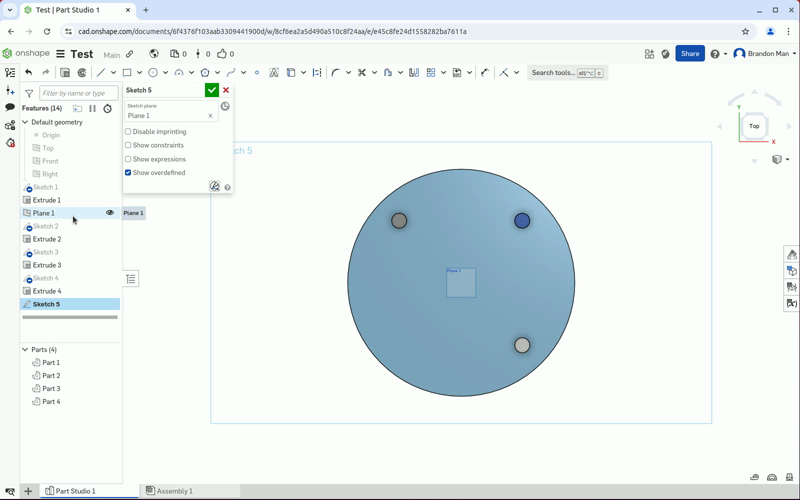
mouse_move(73, 352)
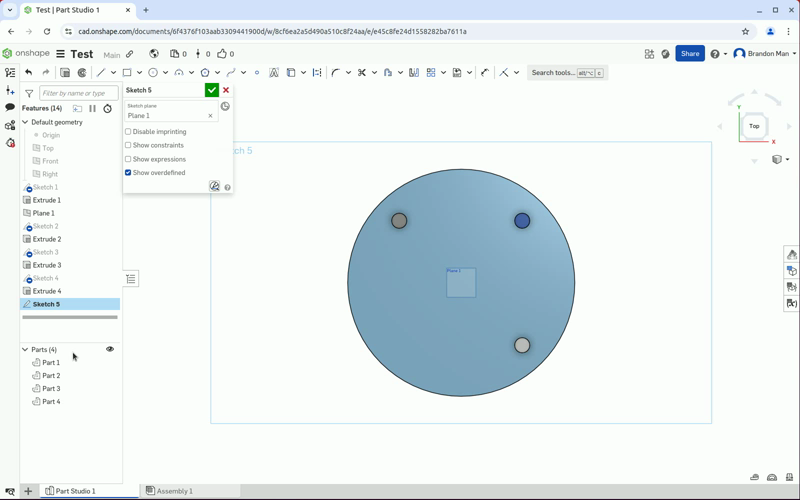
key(y)
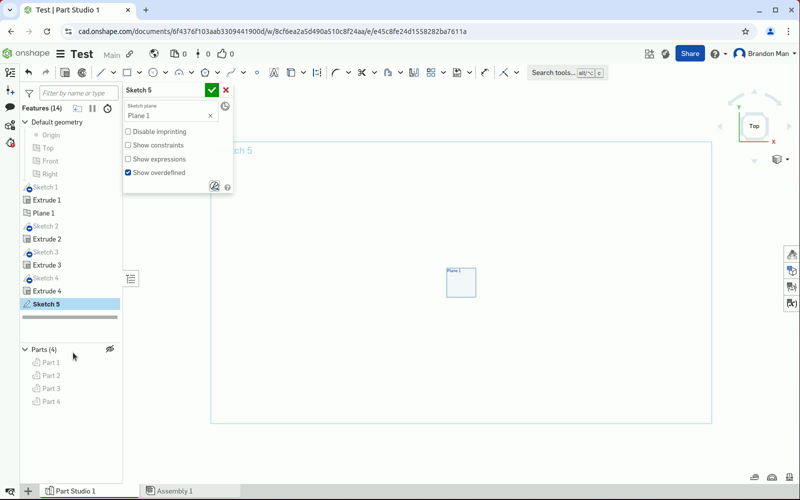
key(c)
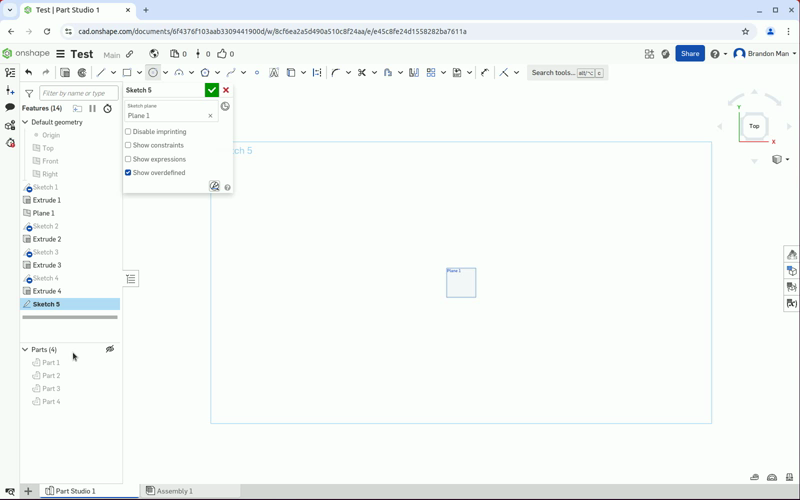
key_down(shift)
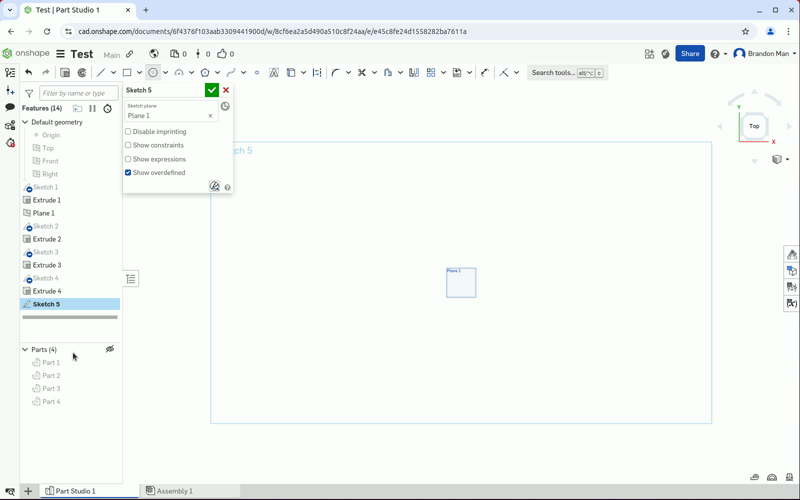
mouse_move(399, 345)
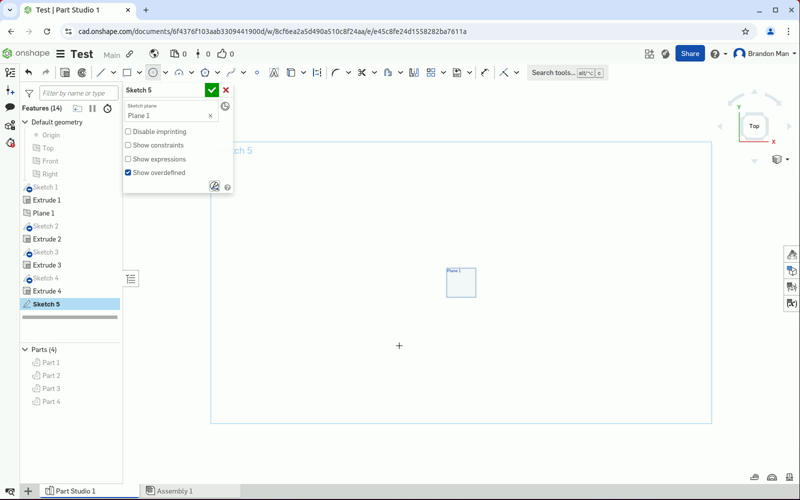
click(399, 345)
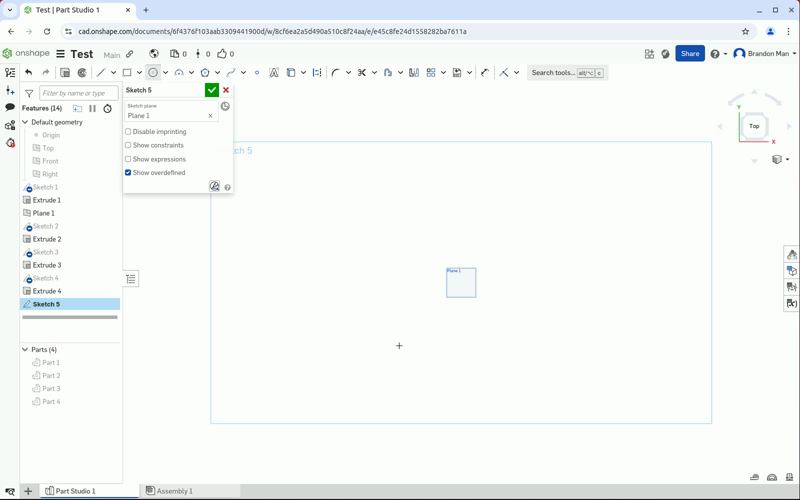
key_up(shift)
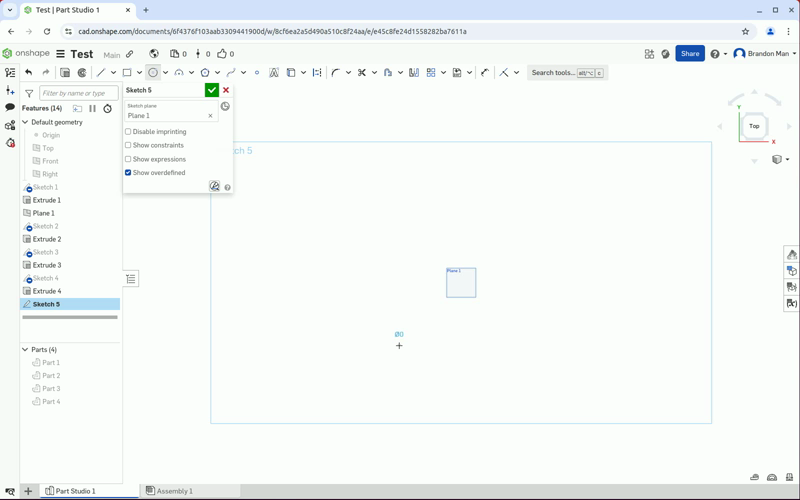
mouse_move(406, 345)
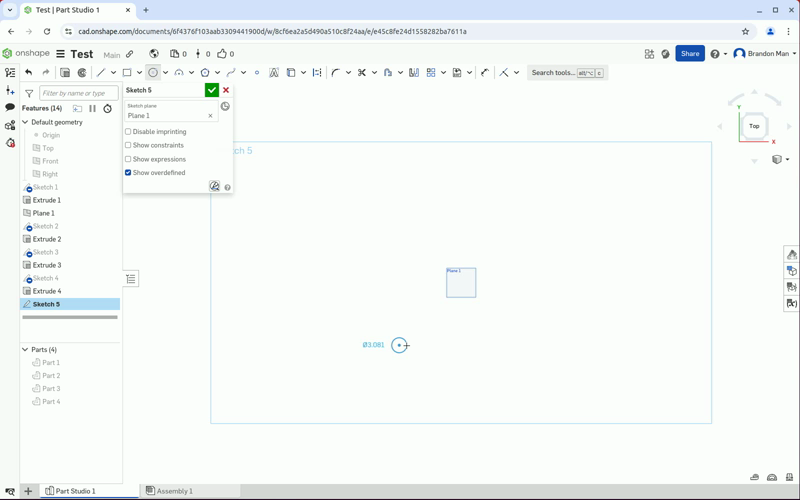
click(406, 345)
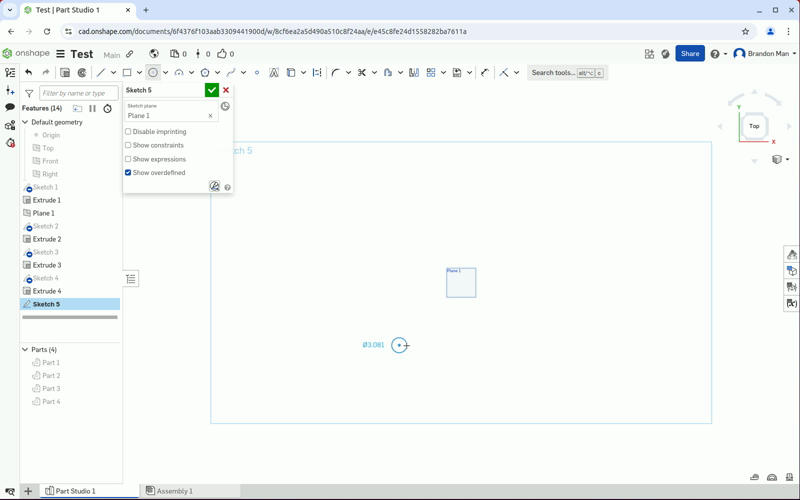
key(esc)
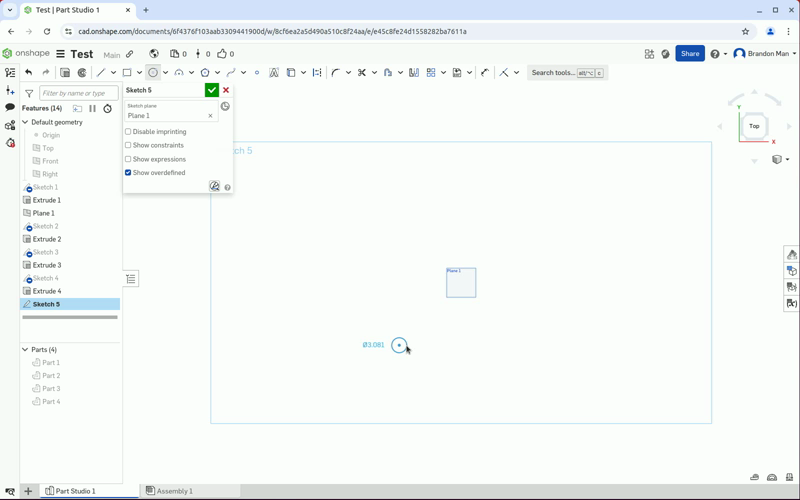
mouse_move(393, 342)
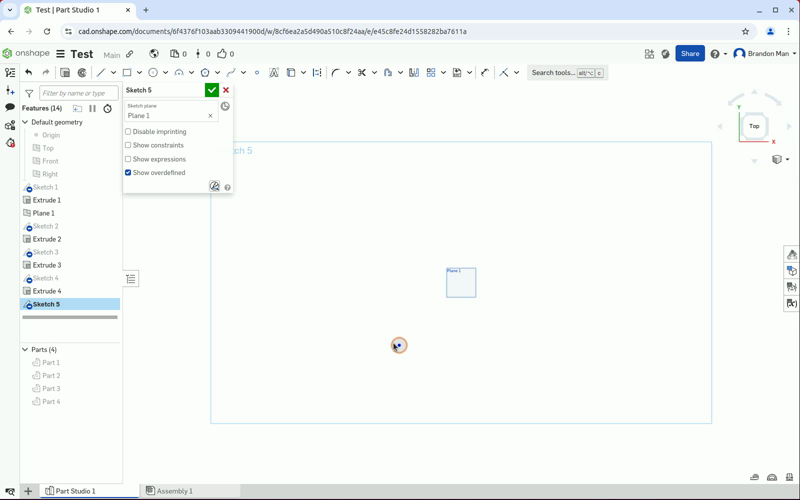
scroll(6)
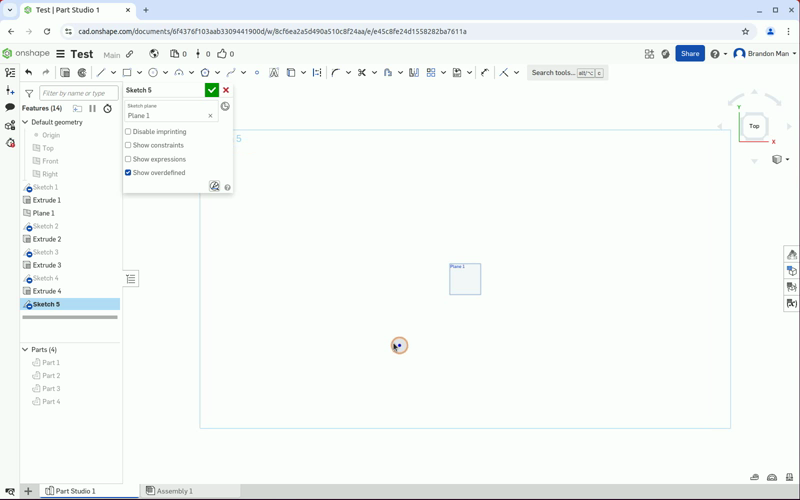
scroll(6)
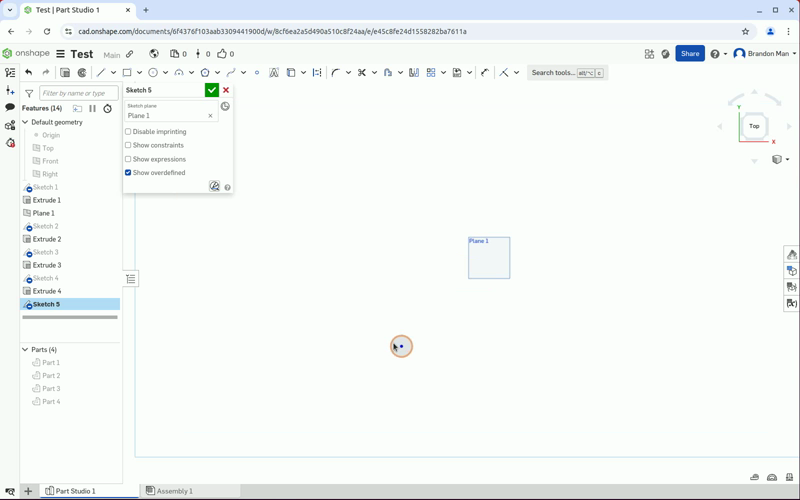
scroll(6)
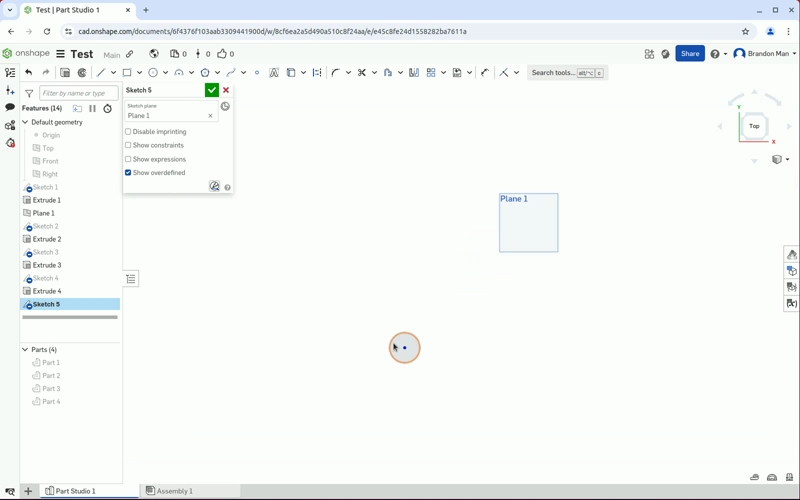
scroll(6)
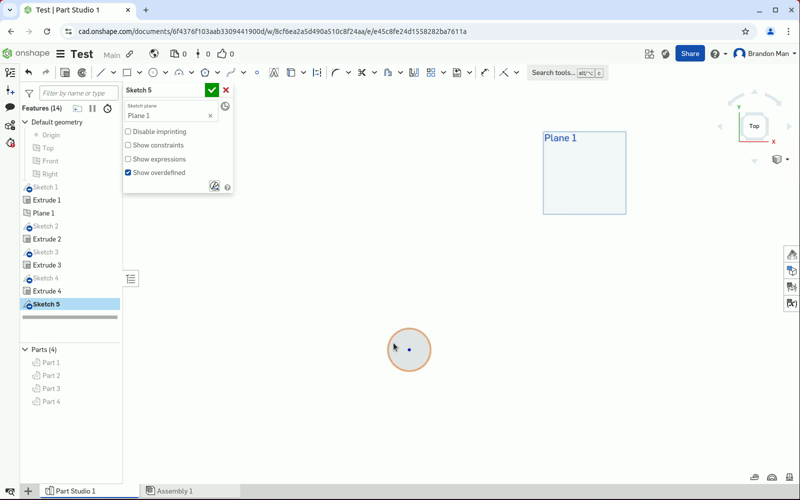
scroll(6)
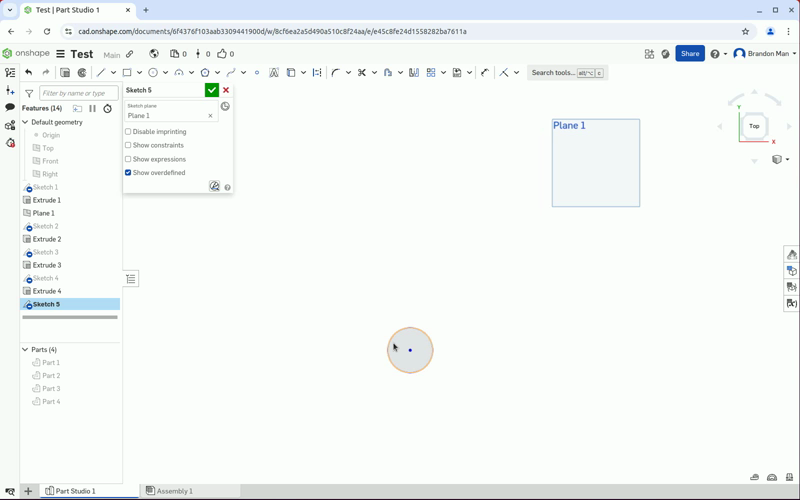
scroll(6)
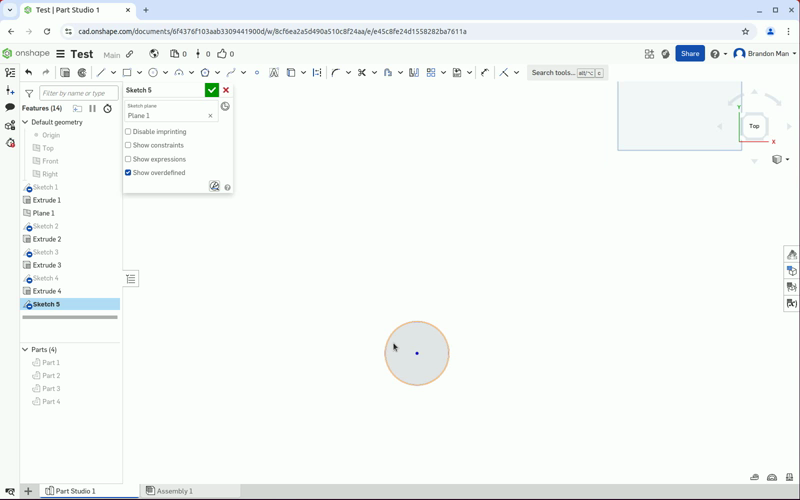
scroll(6)
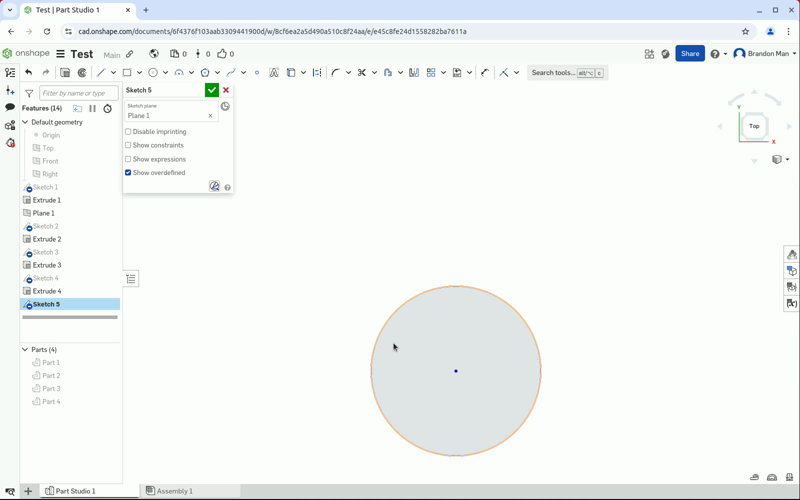
click(393, 342)
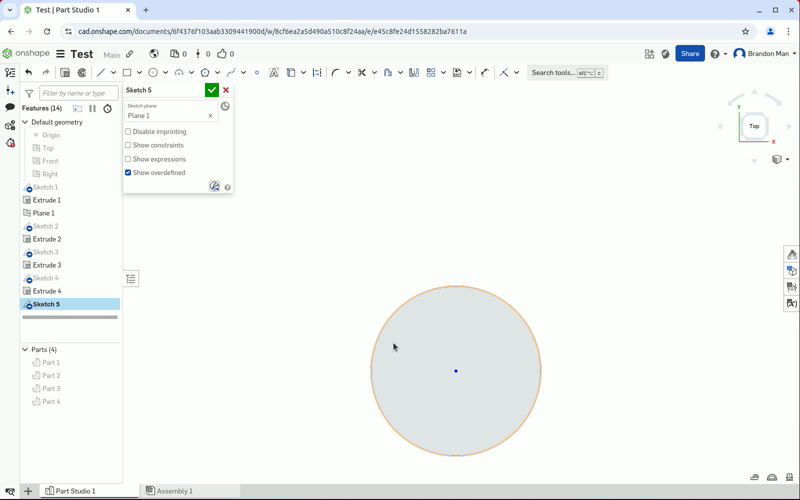
scroll(-6)
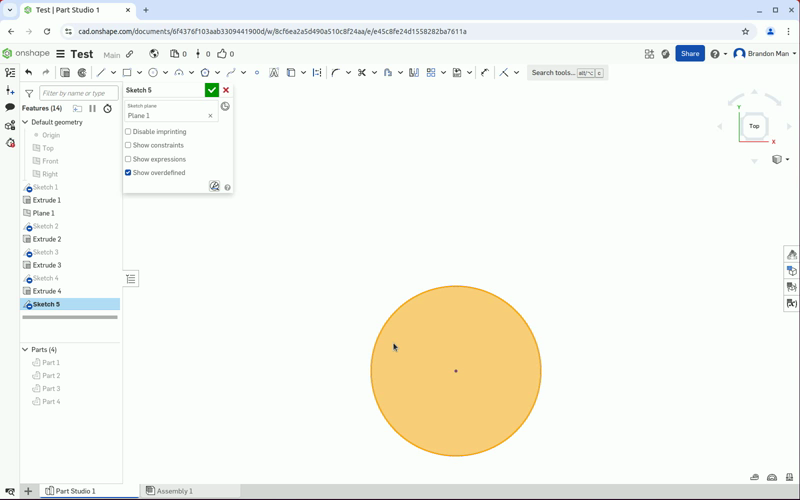
scroll(-6)
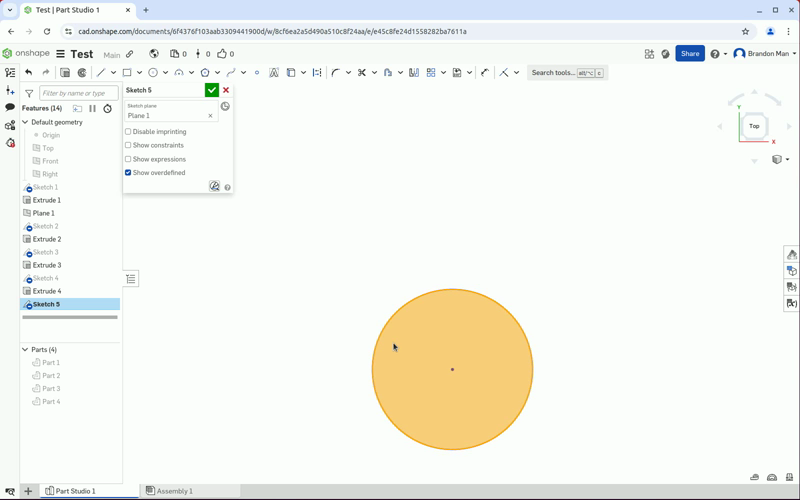
scroll(-6)
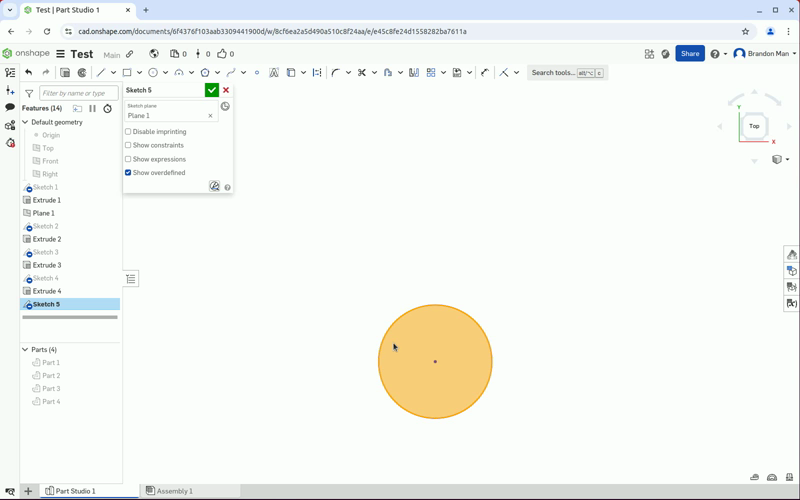
scroll(-6)
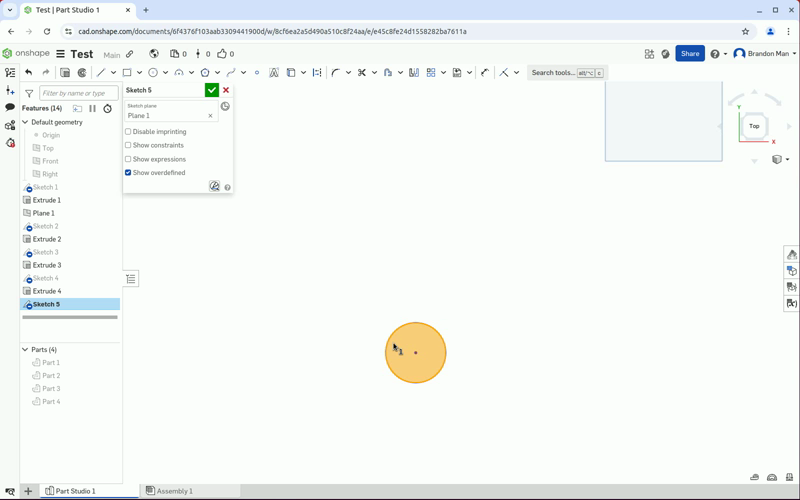
scroll(-6)
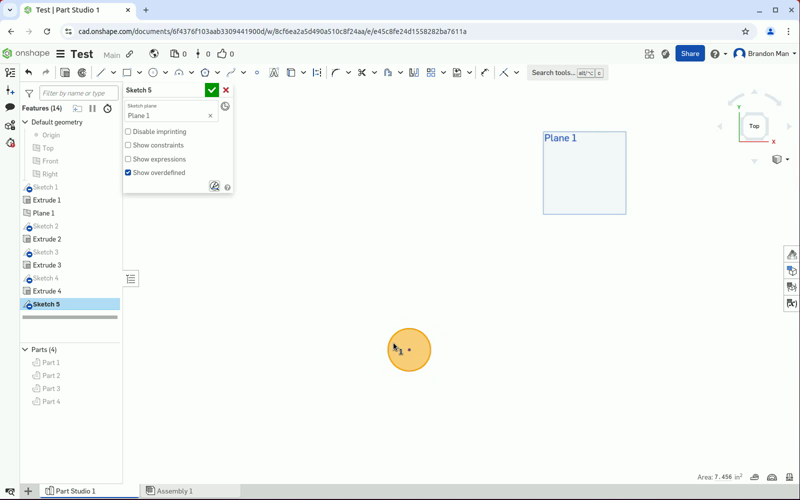
scroll(-6)
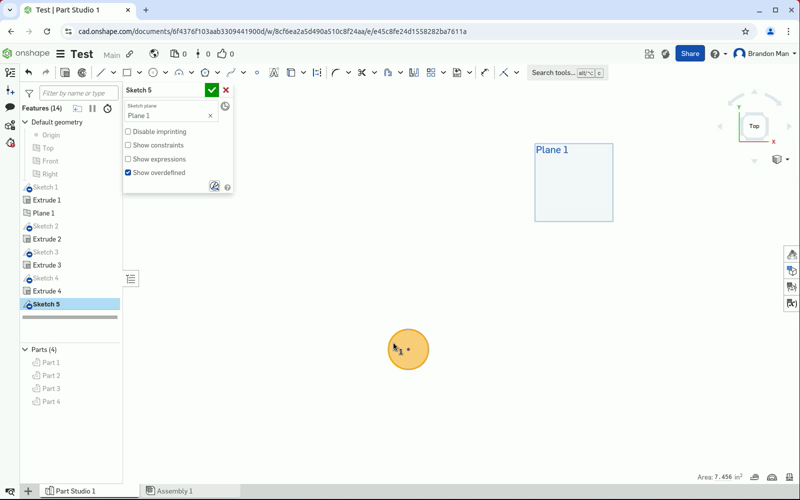
scroll(-6)
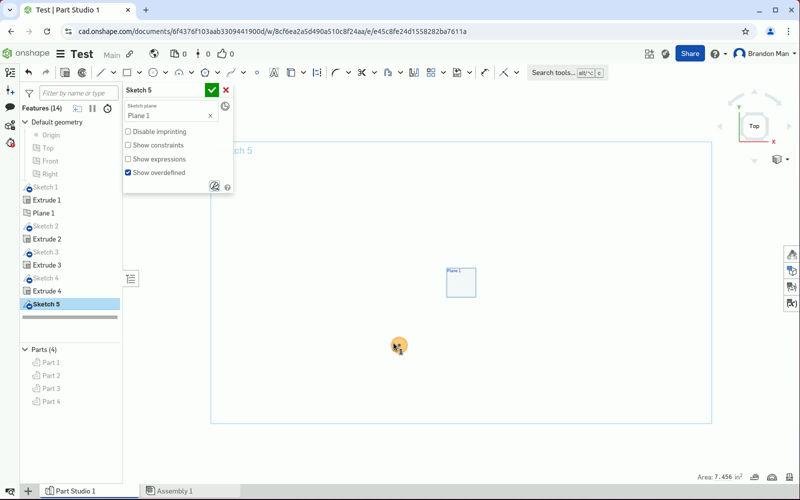
mouse_move(73, 352)
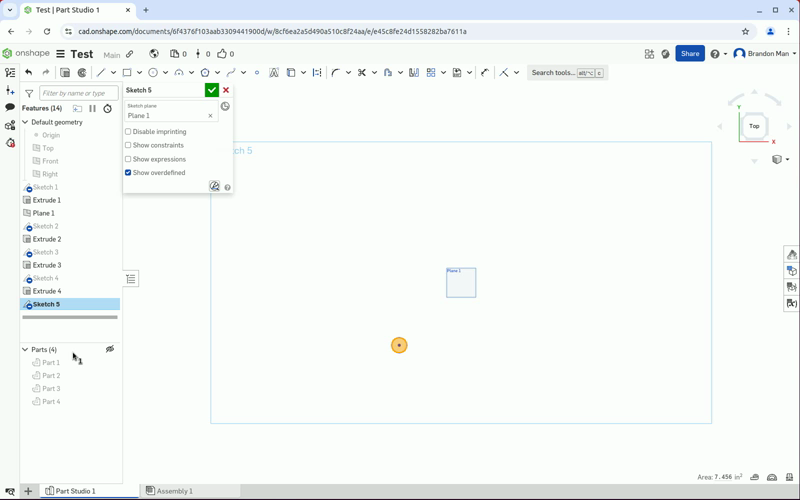
key(shift+y)
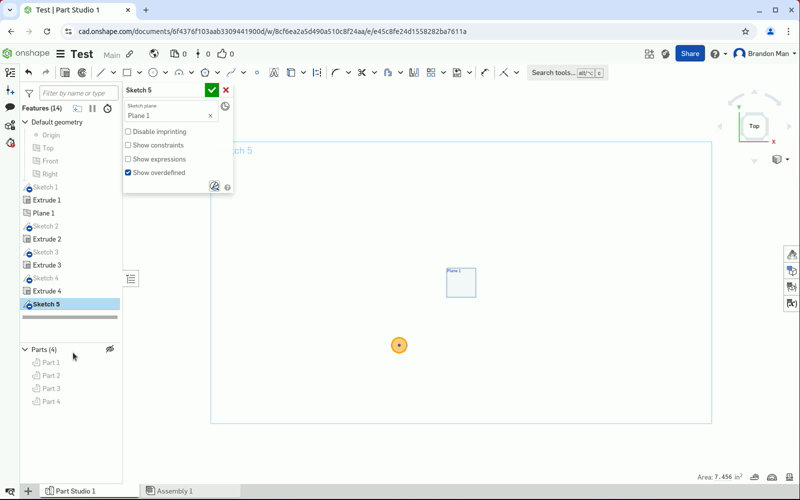
key(shift+e)
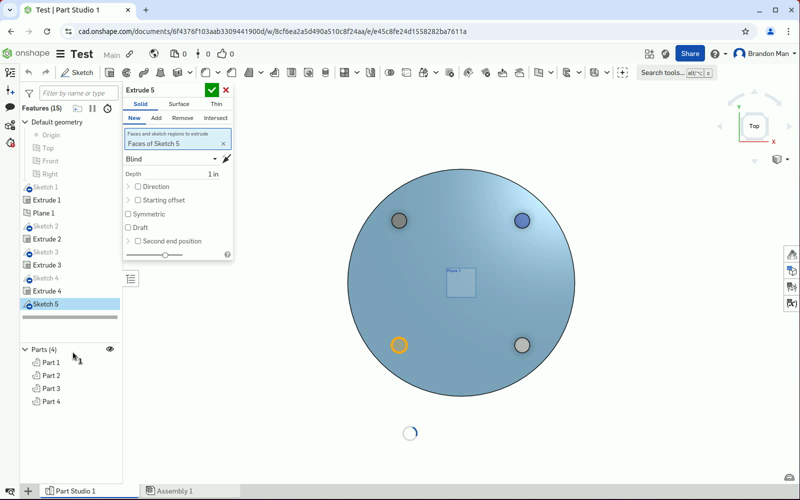
mouse_move(143, 106)
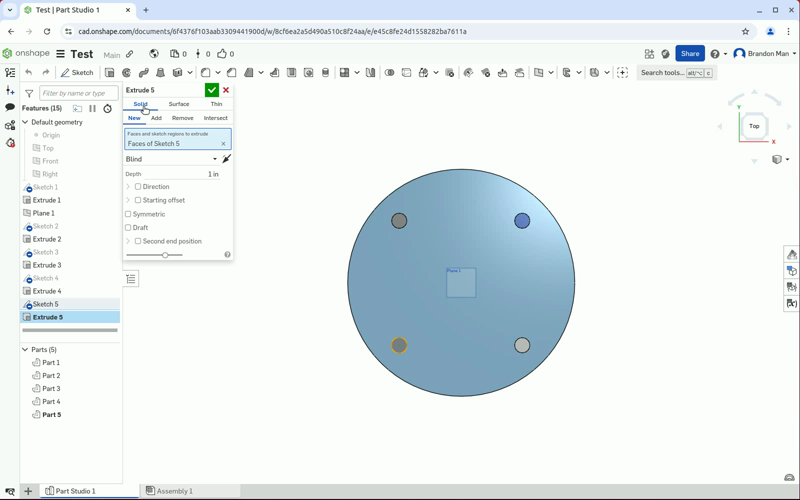
click(143, 106)
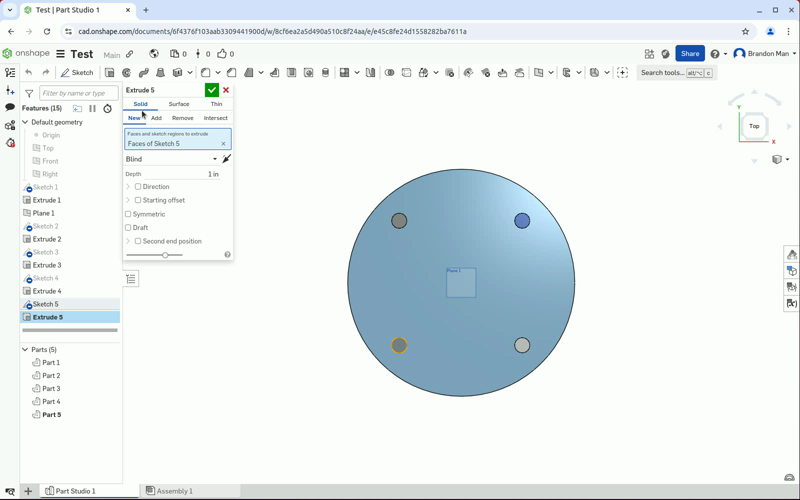
mouse_move(137, 120)
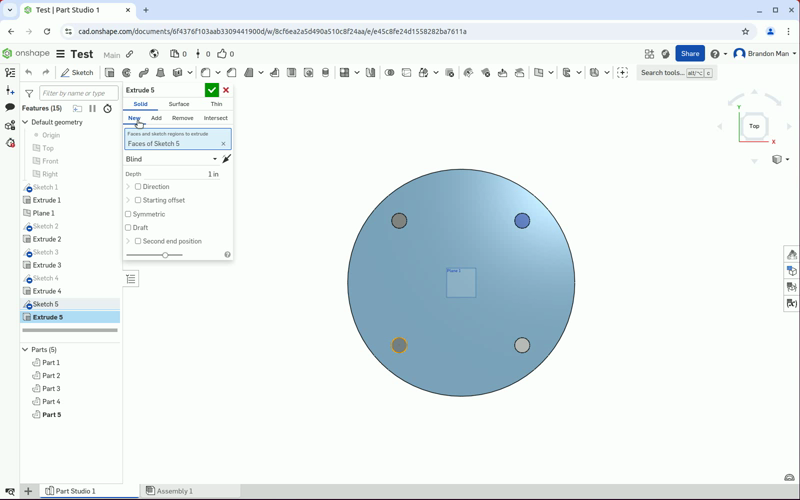
click(137, 120)
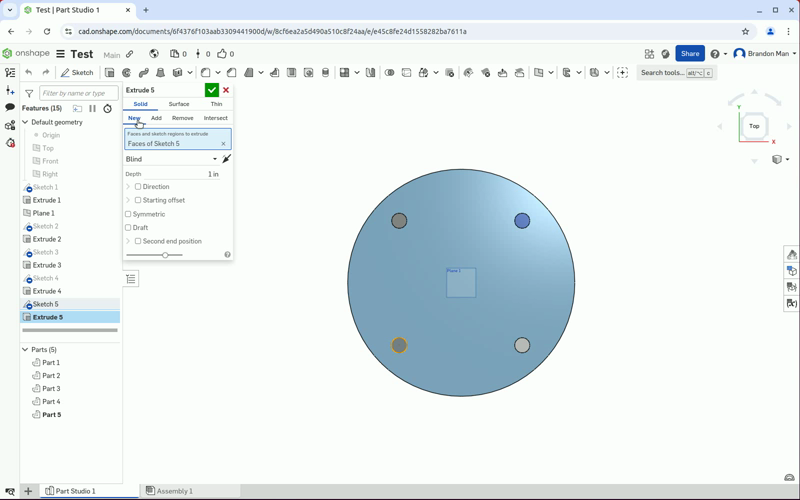
key(tab, 4)
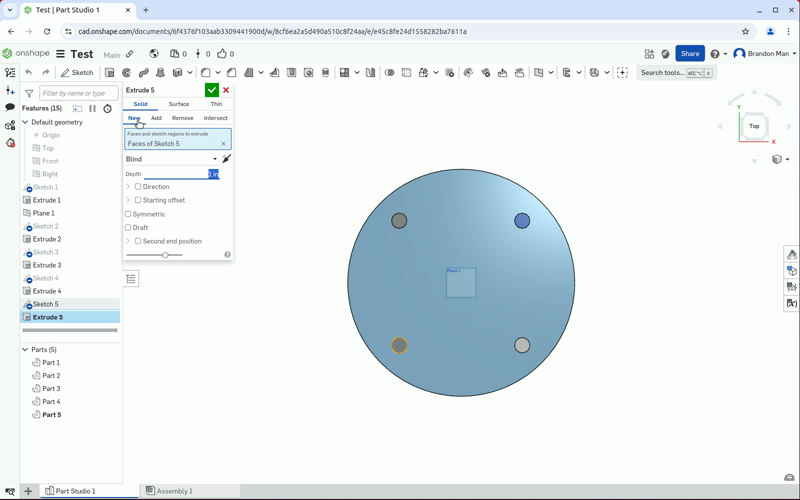
text(0.963)
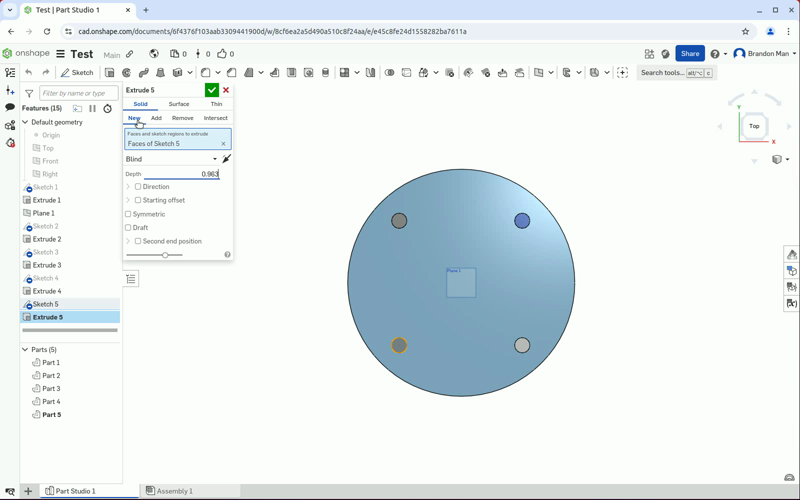
key(enter)
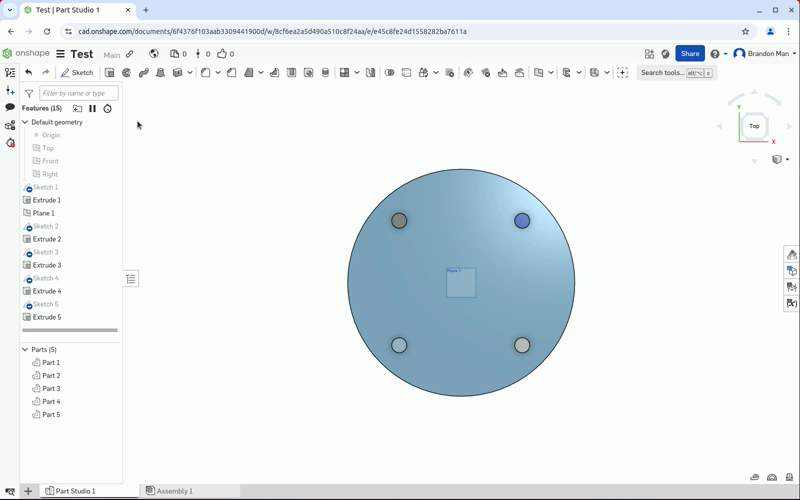
key(shift+h)
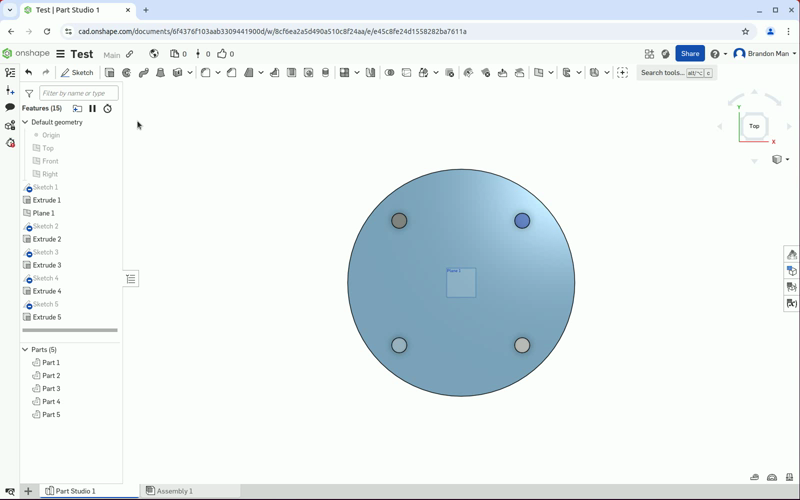
key(shift+h)
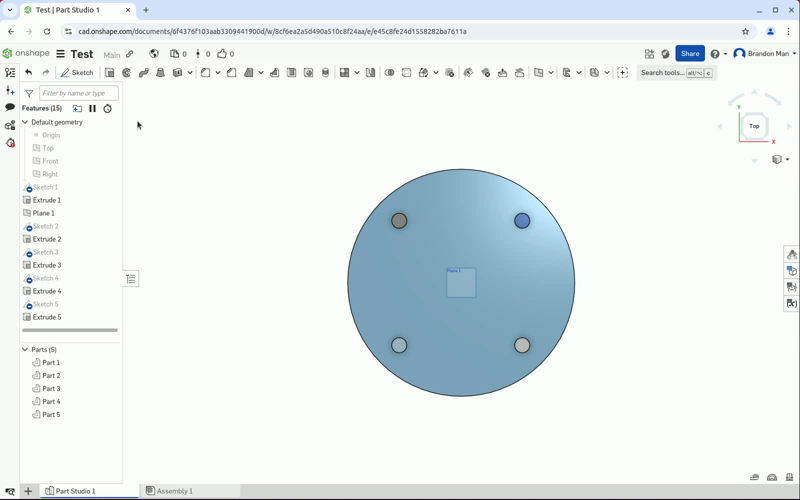
key(shift+7)
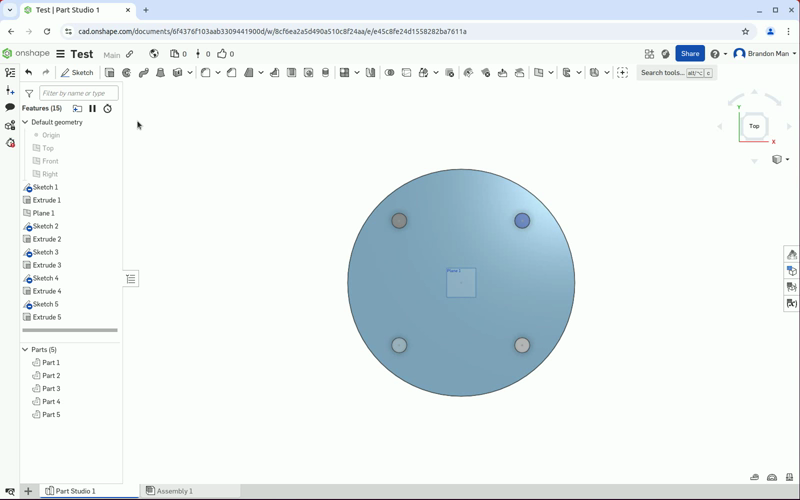
key(up, 3)
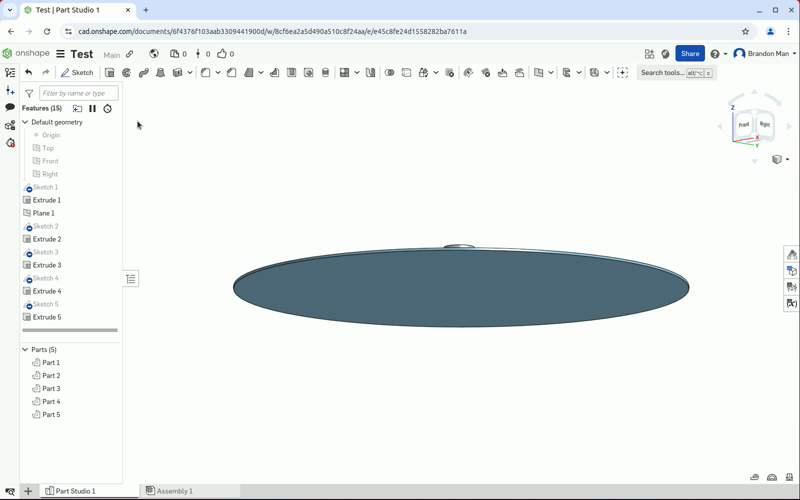
key(left, 3)
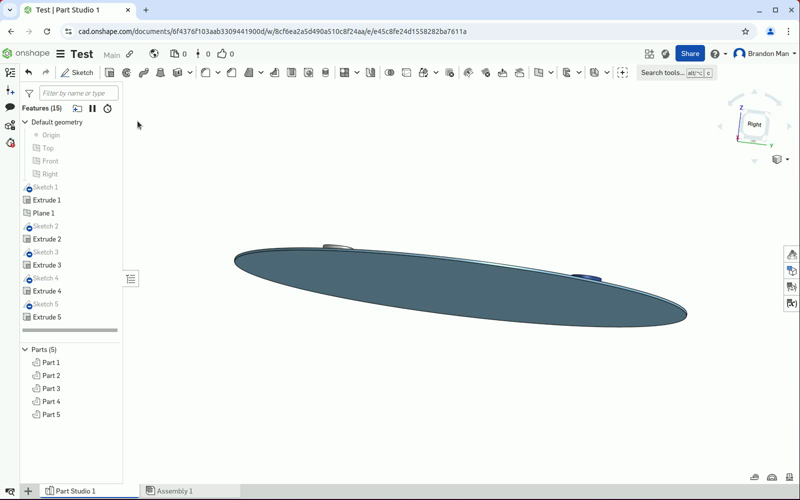
key(right, 3)
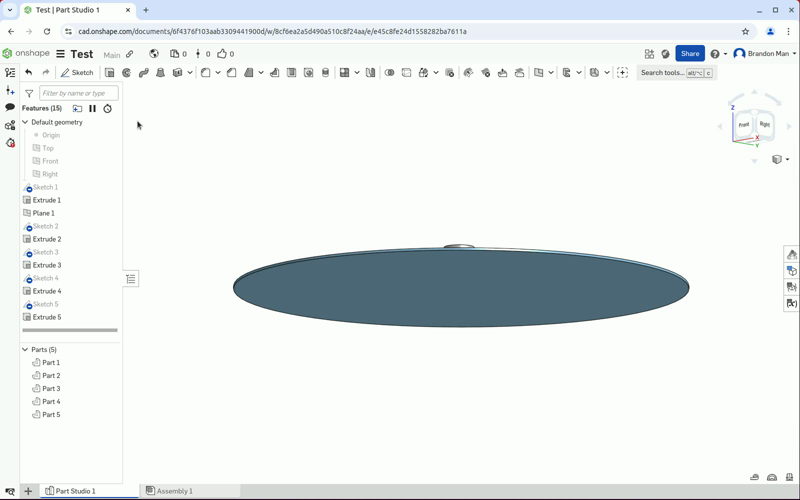
key(down, 3)
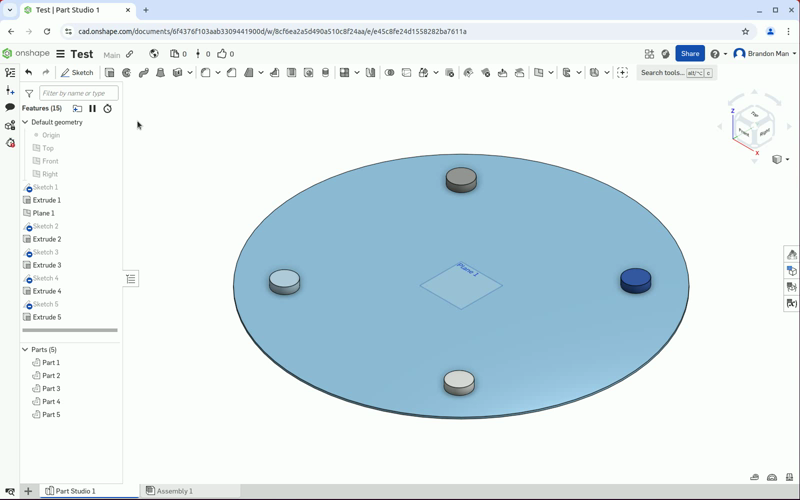
mouse_move(73, 189)
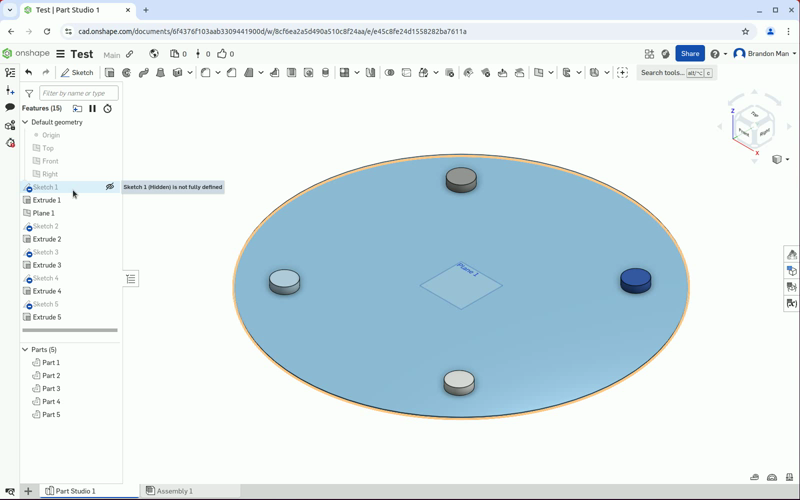
click(73, 189)